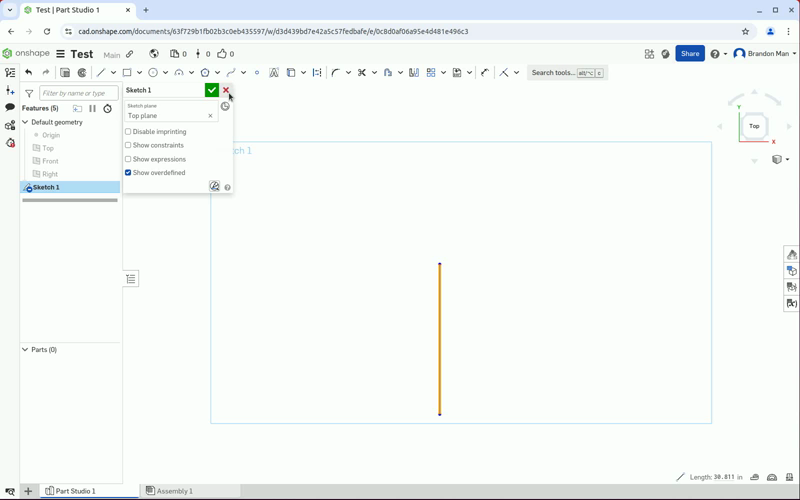
key(shift+h)
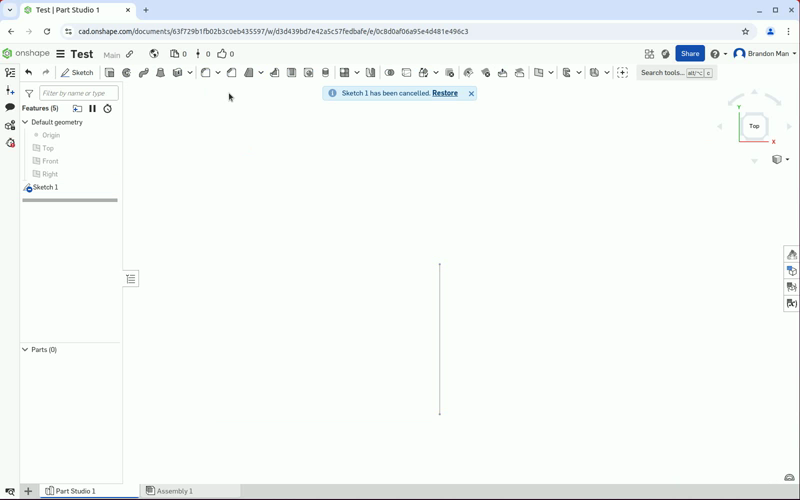
key(shift+s)
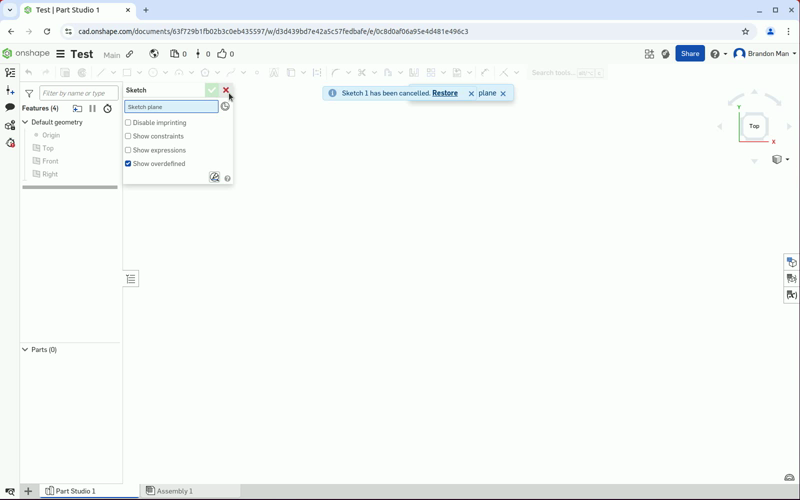
mouse_move(73, 150)
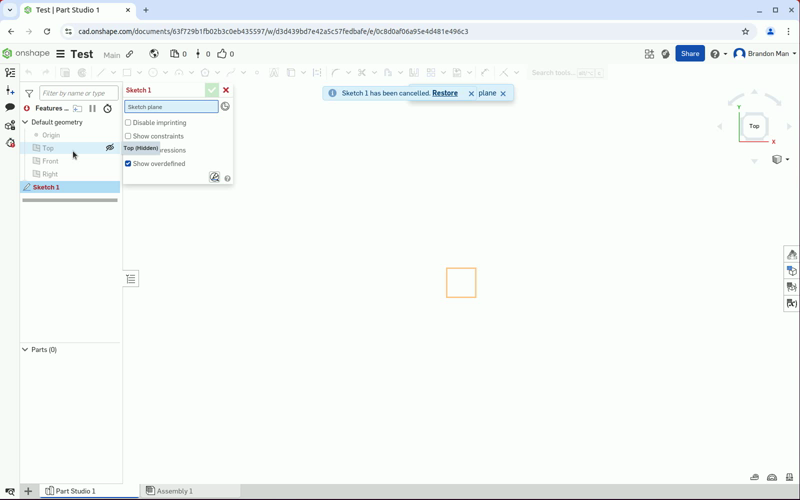
click(73, 150)
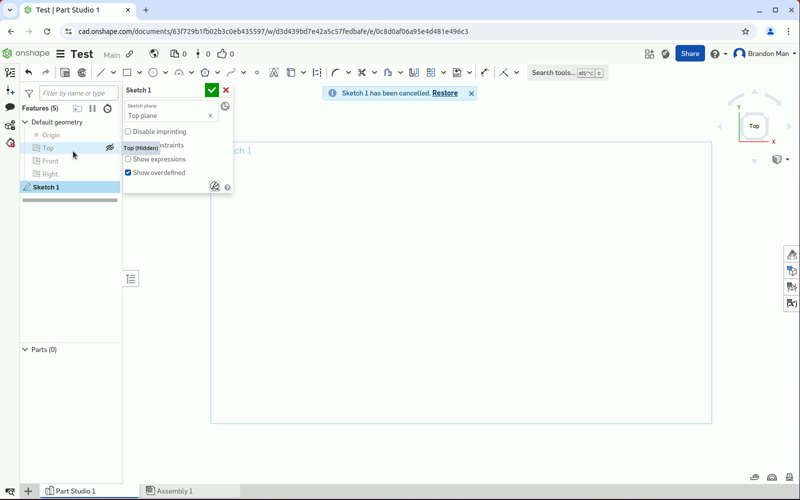
mouse_move(73, 352)
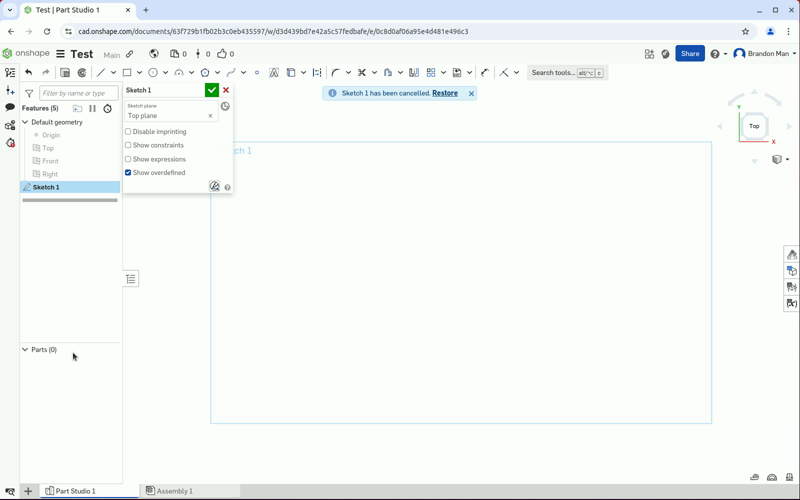
key(y)
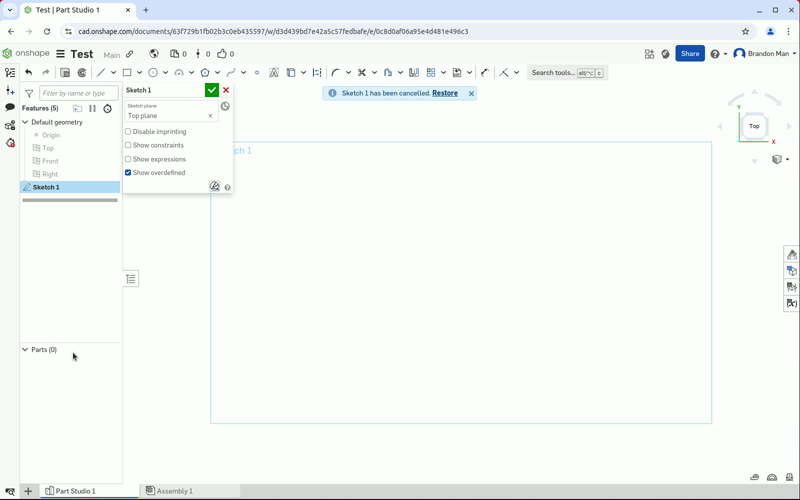
key(l)
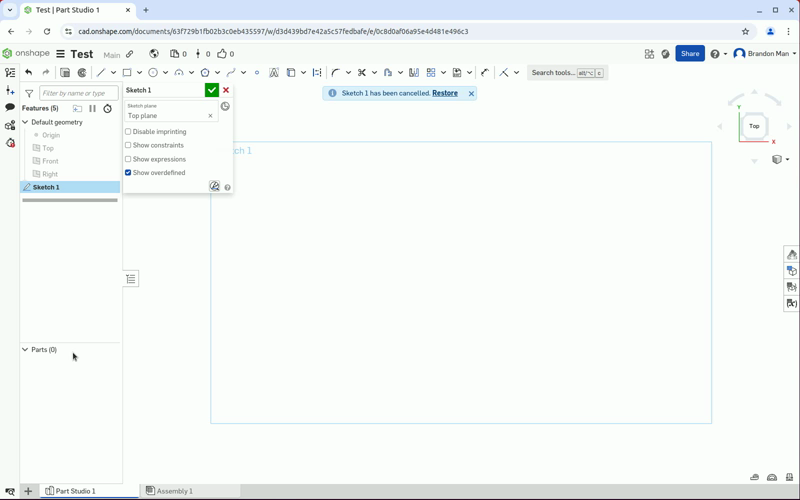
key_down(shift)
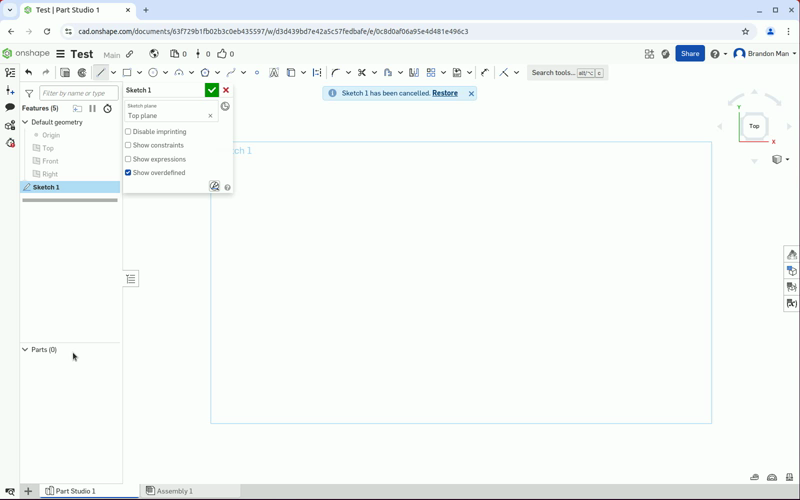
mouse_move(460, 282)
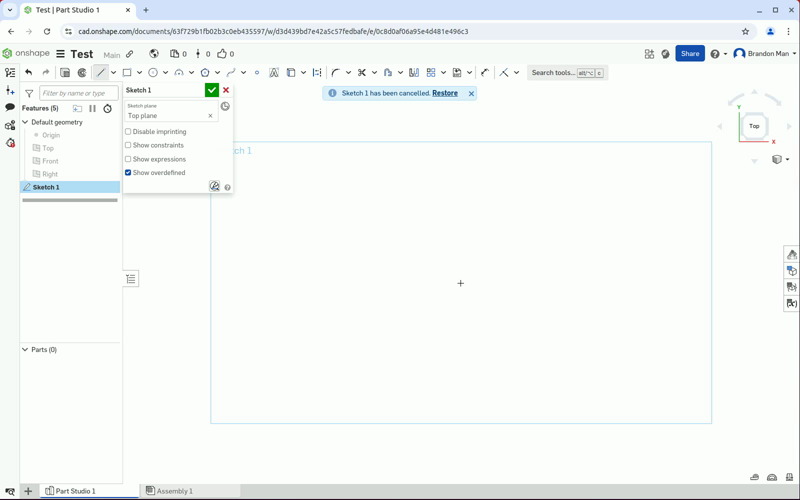
click(460, 282)
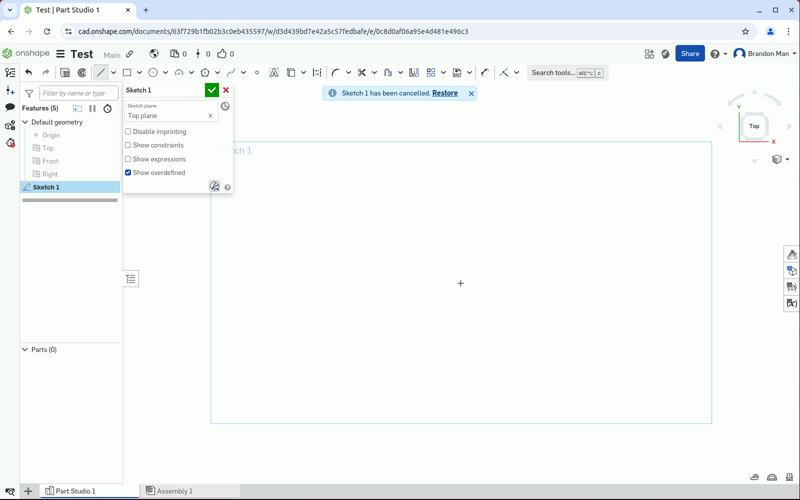
key_up(shift)
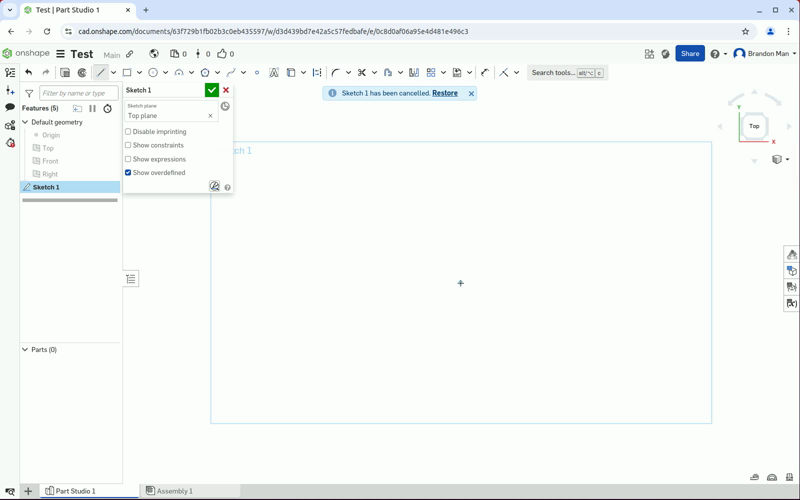
key_down(shift)
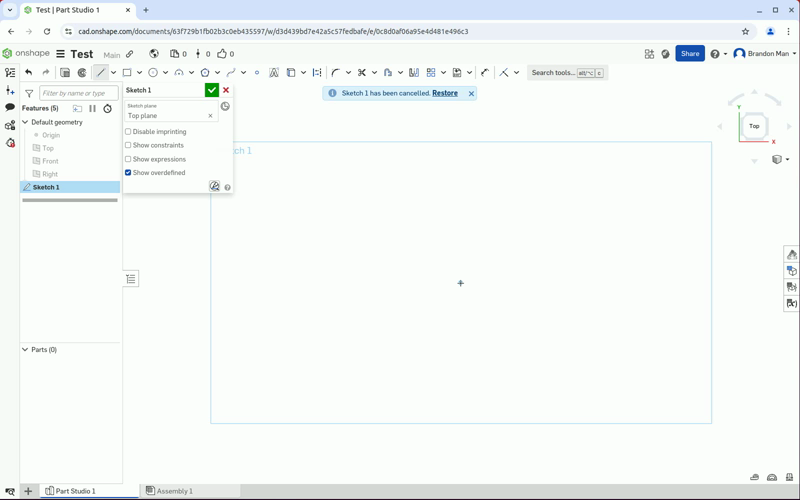
mouse_move(573, 282)
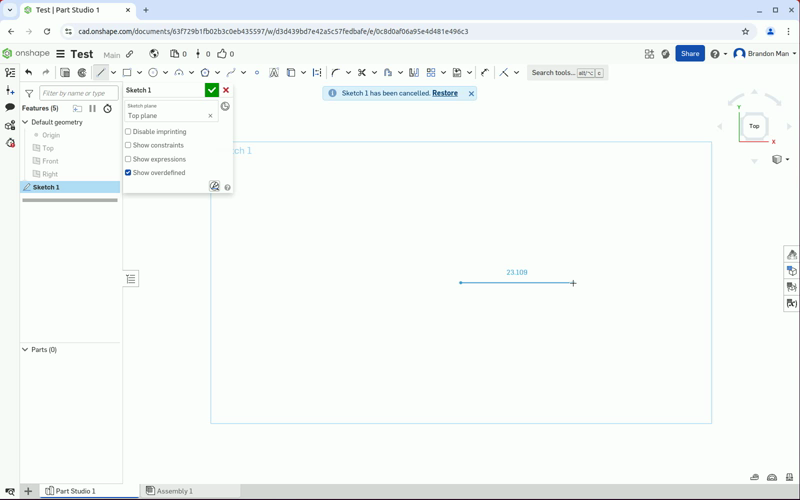
click(573, 282)
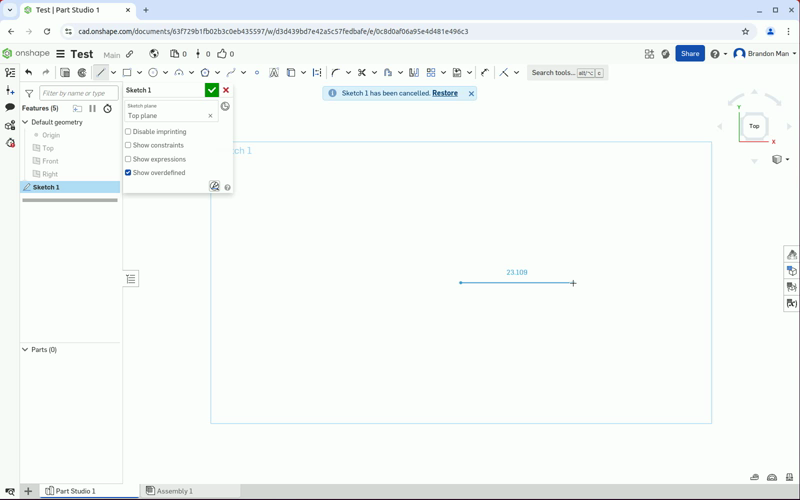
key_up(shift)
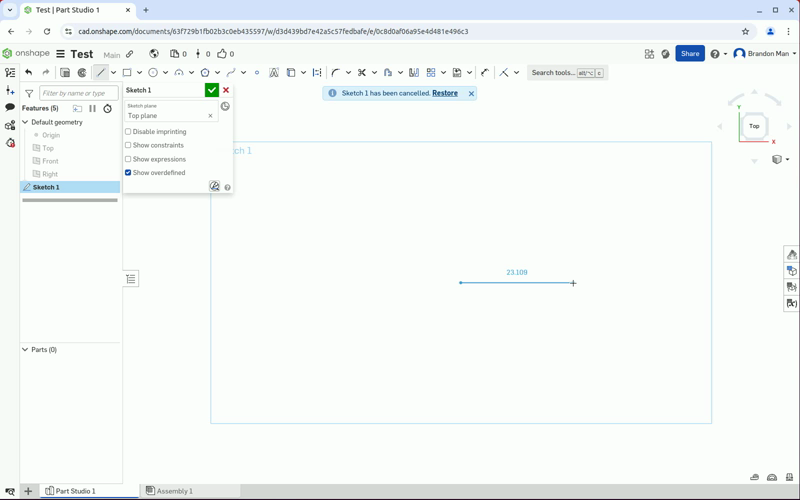
key_down(shift)
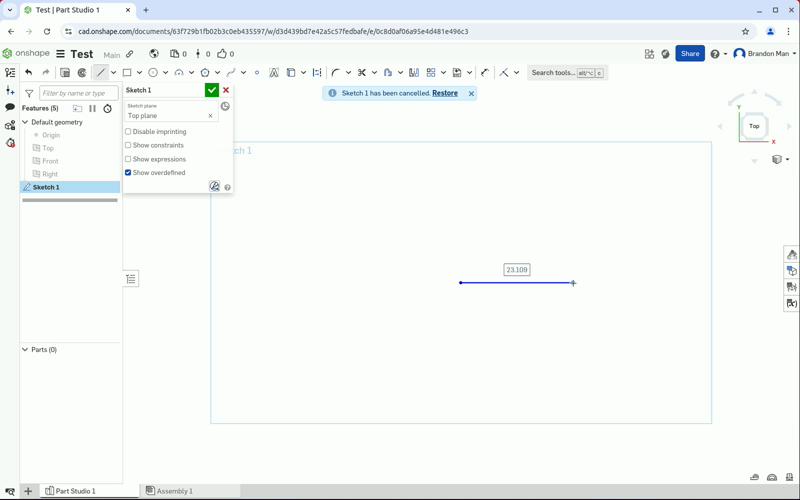
mouse_move(573, 219)
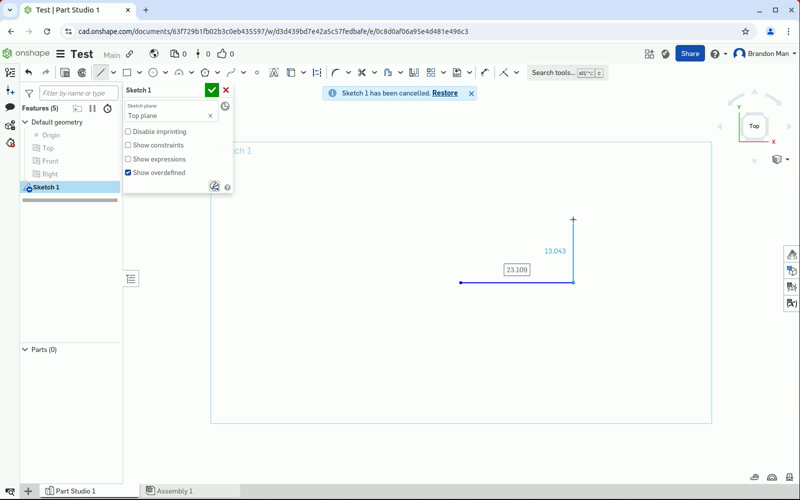
click(573, 219)
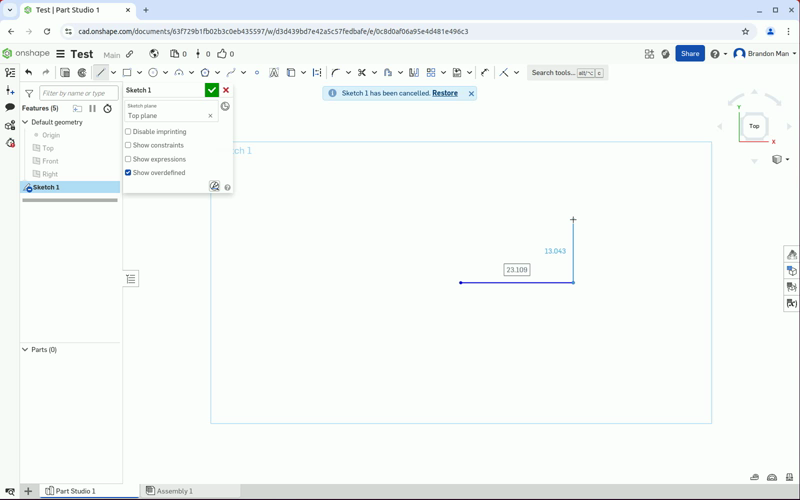
key_up(shift)
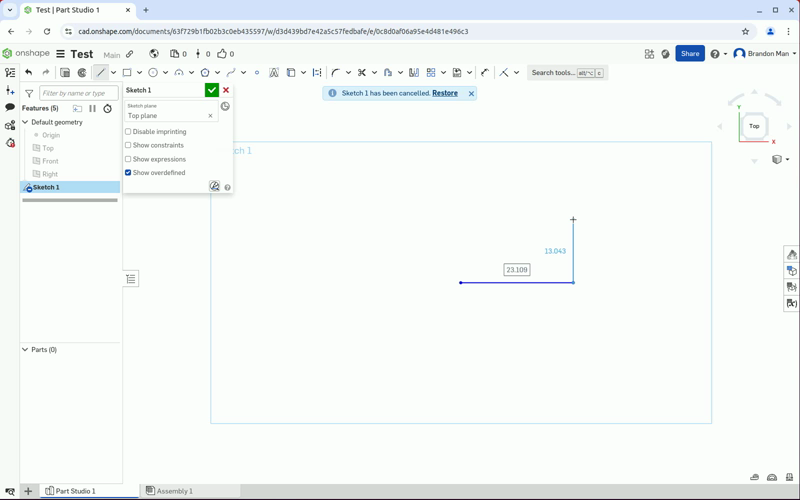
key_down(shift)
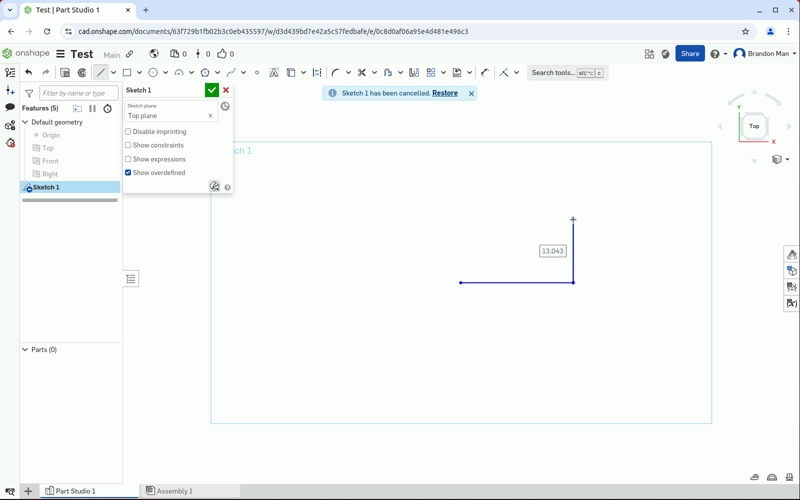
mouse_move(460, 219)
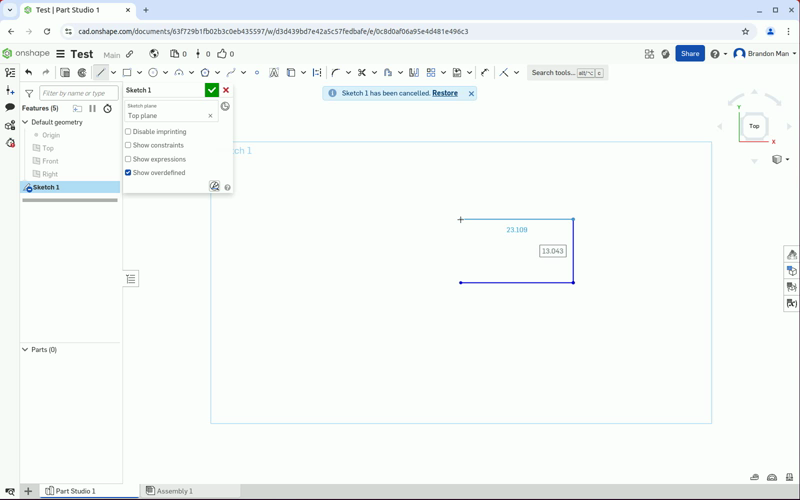
click(460, 219)
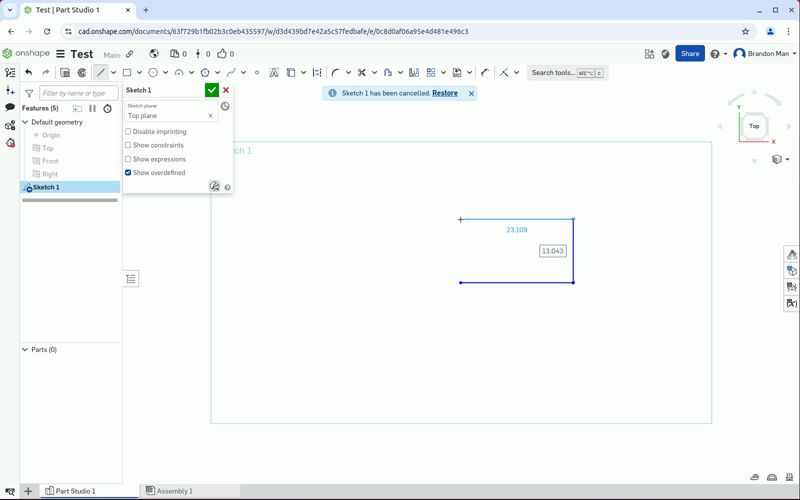
key_up(shift)
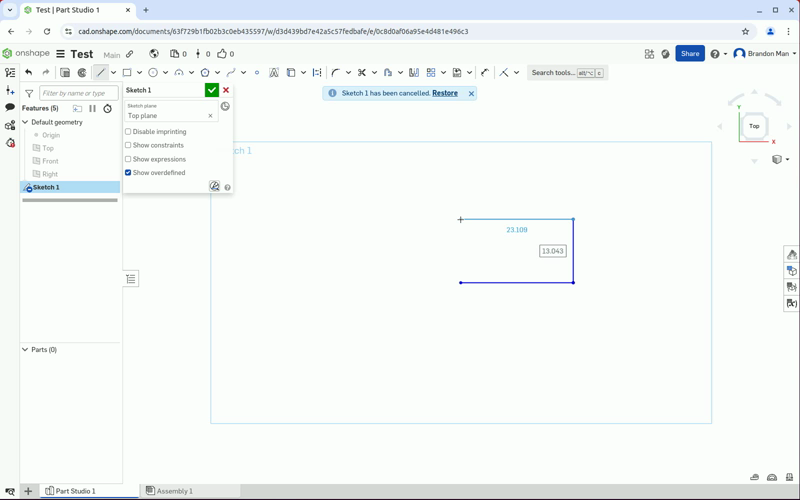
key_down(shift)
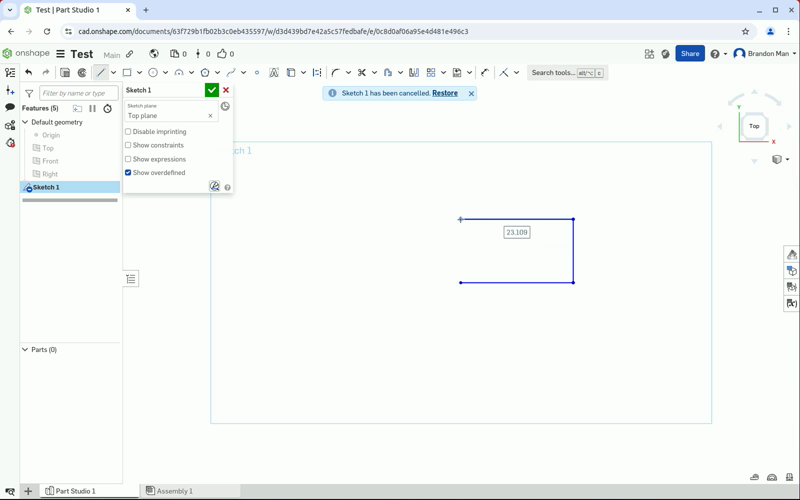
mouse_move(490, 219)
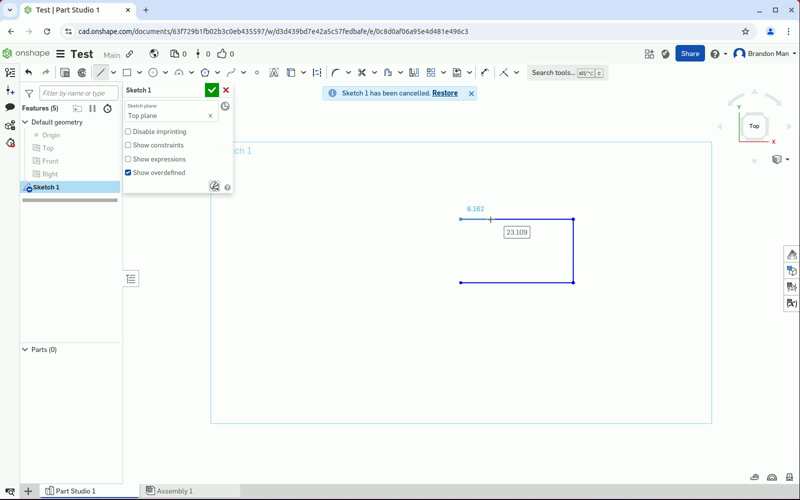
mouse_move(460, 242)
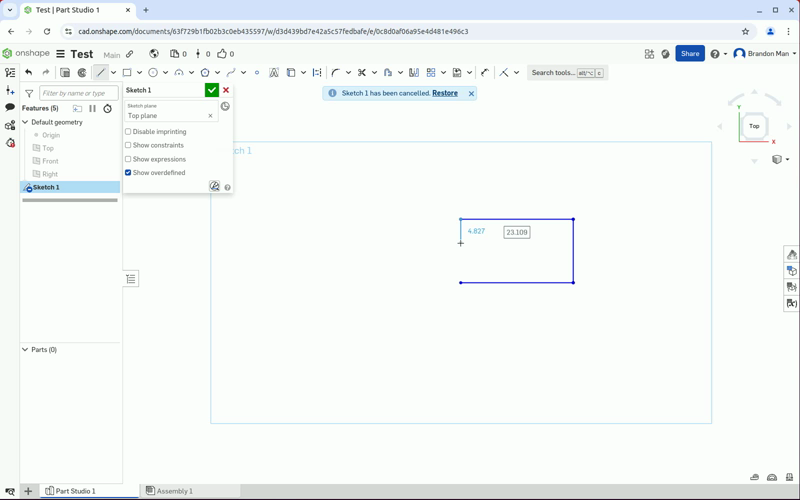
click(460, 242)
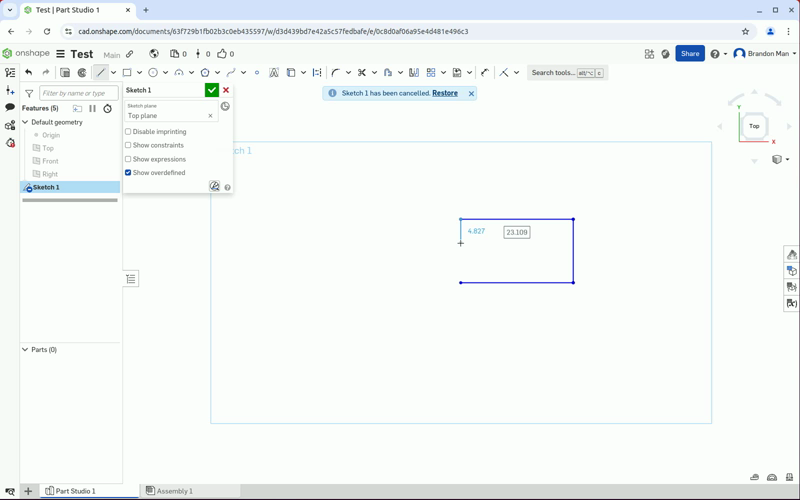
key_up(shift)
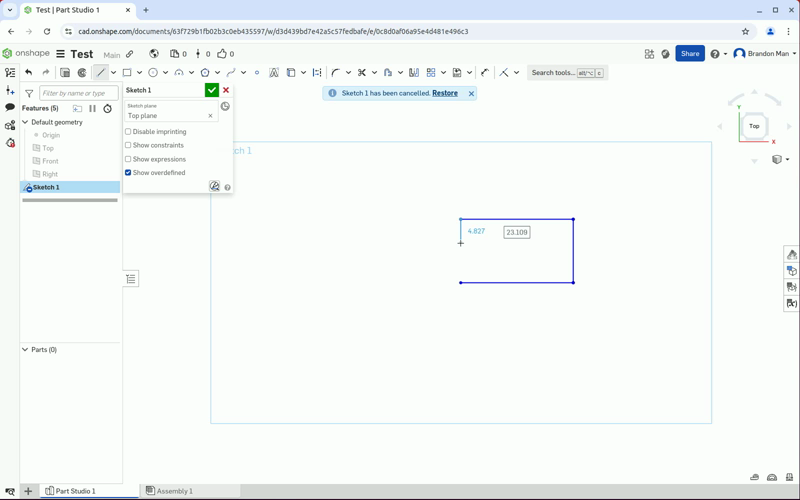
key_down(shift)
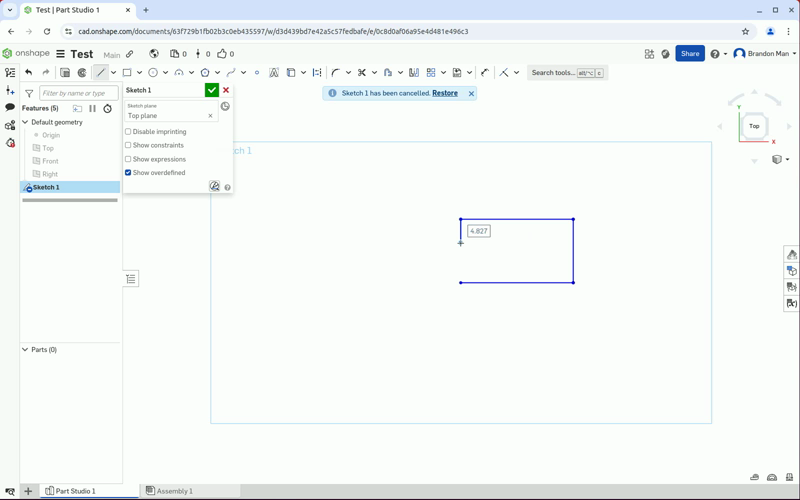
mouse_move(490, 242)
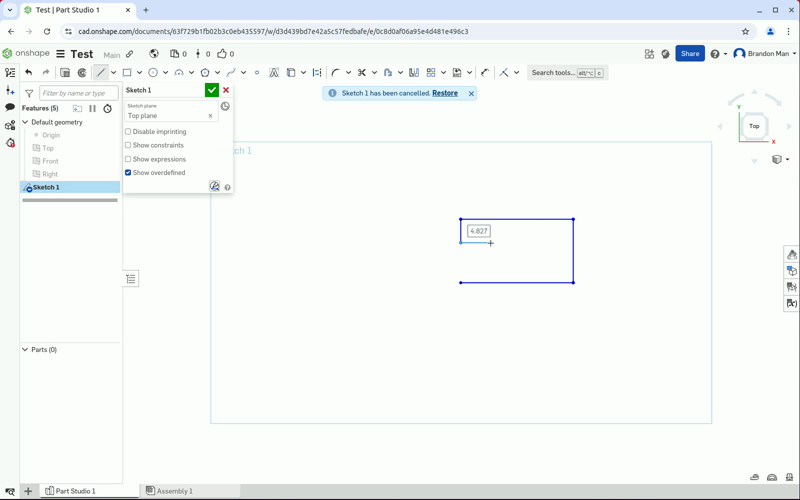
mouse_move(460, 259)
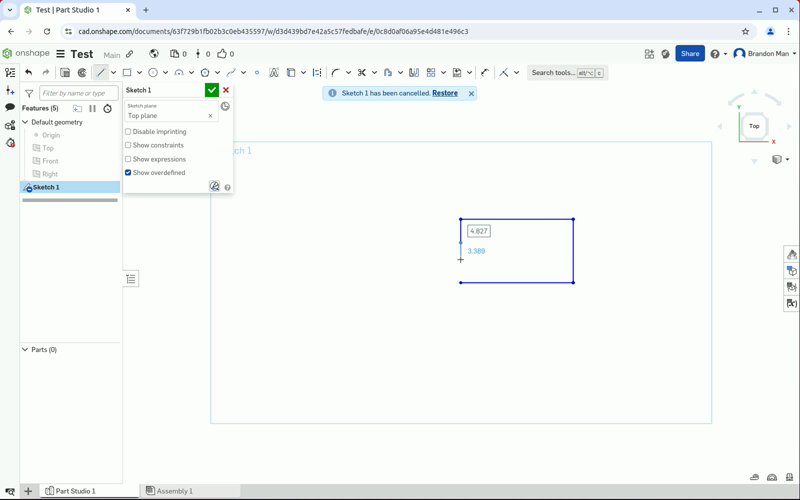
click(460, 259)
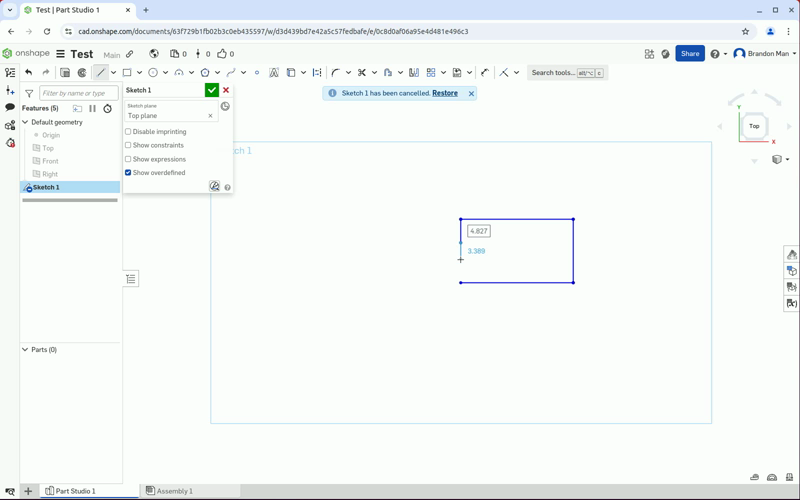
key_up(shift)
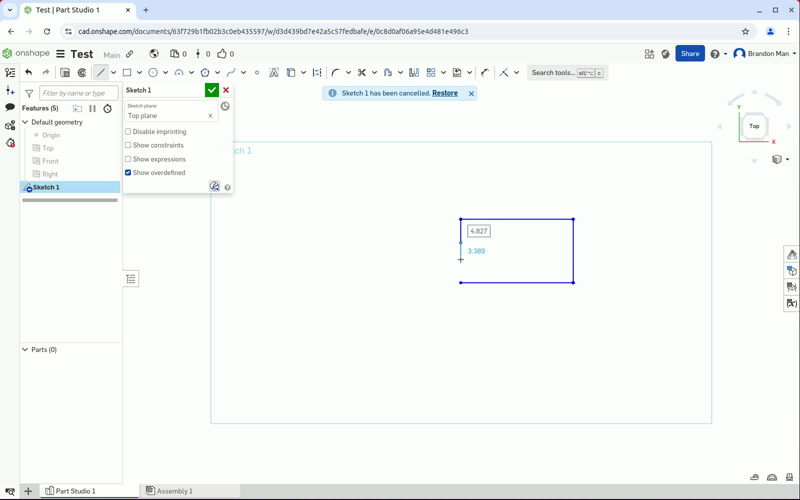
mouse_move(490, 259)
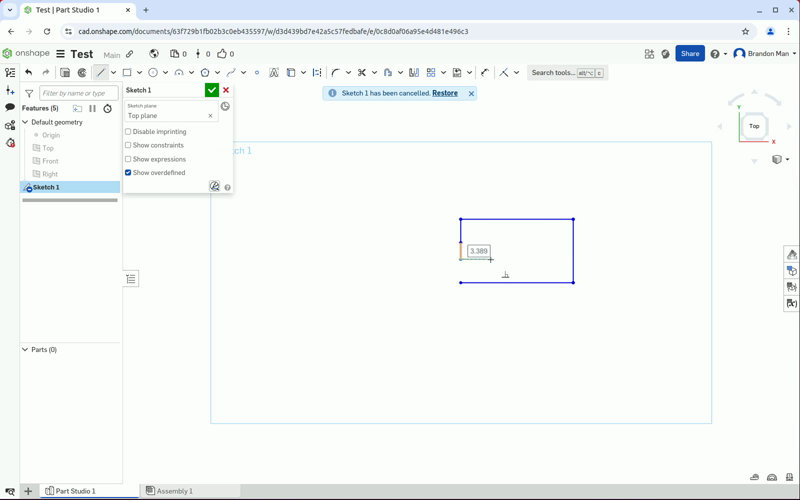
key_down(shift)
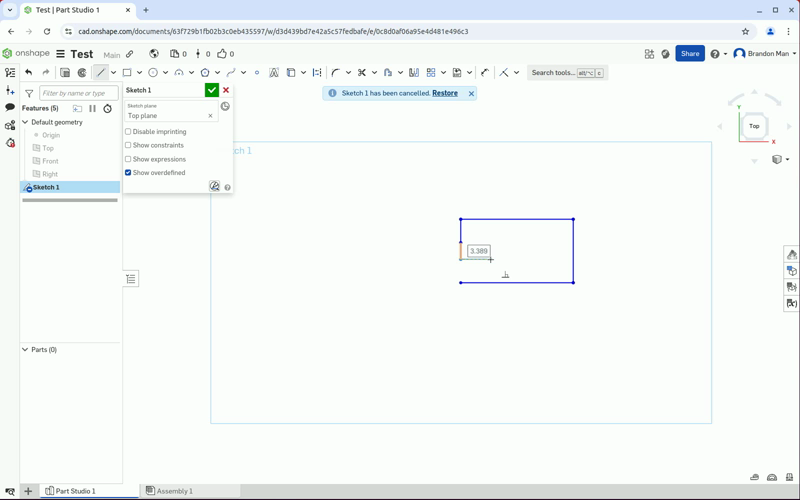
mouse_move(460, 282)
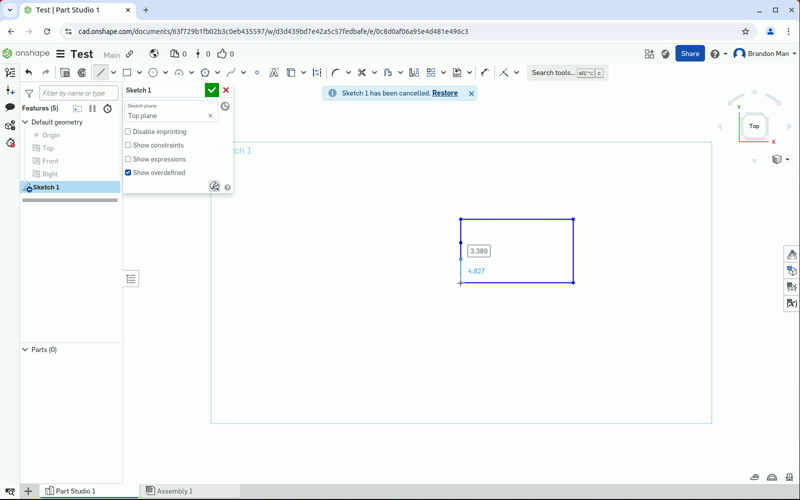
key_up(shift)
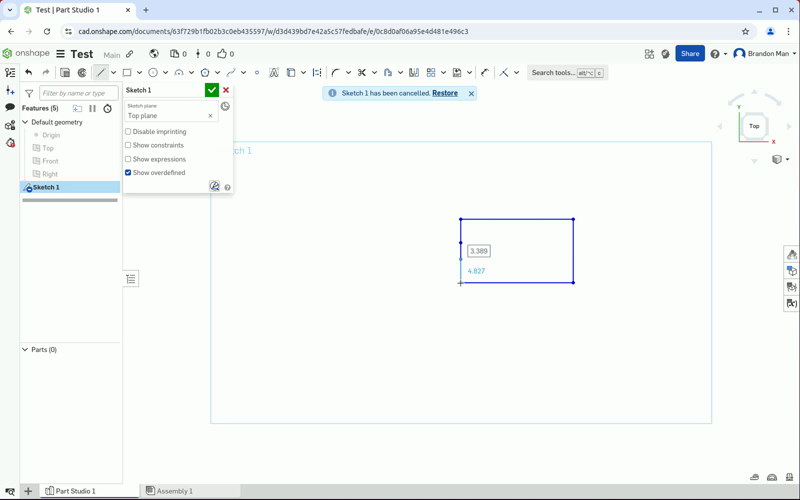
click(460, 282)
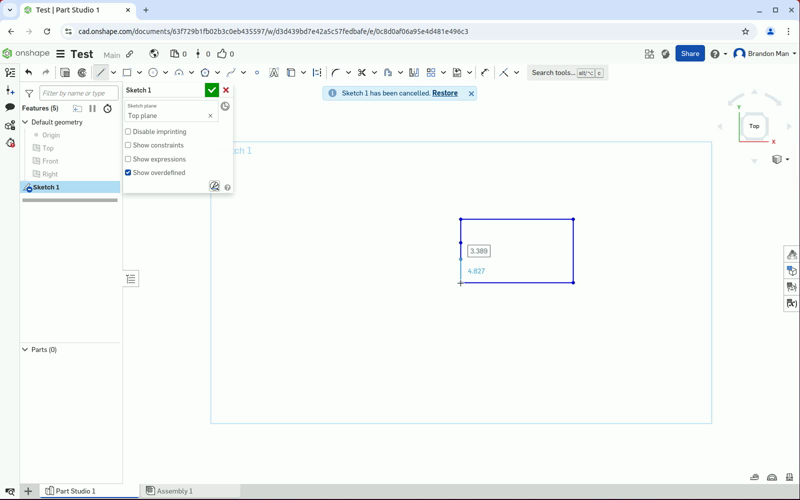
key(esc)
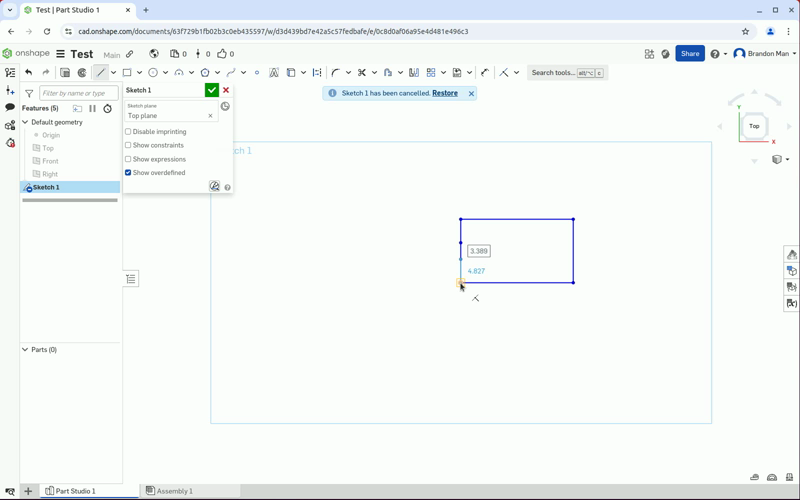
mouse_move(516, 235)
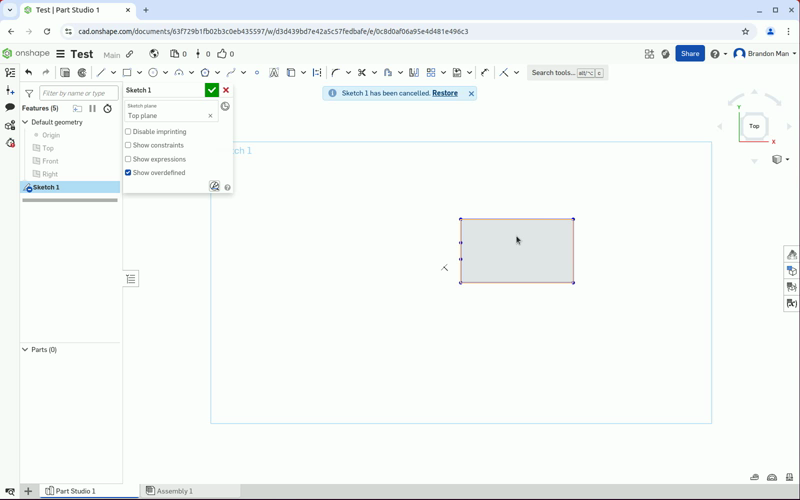
click(516, 235)
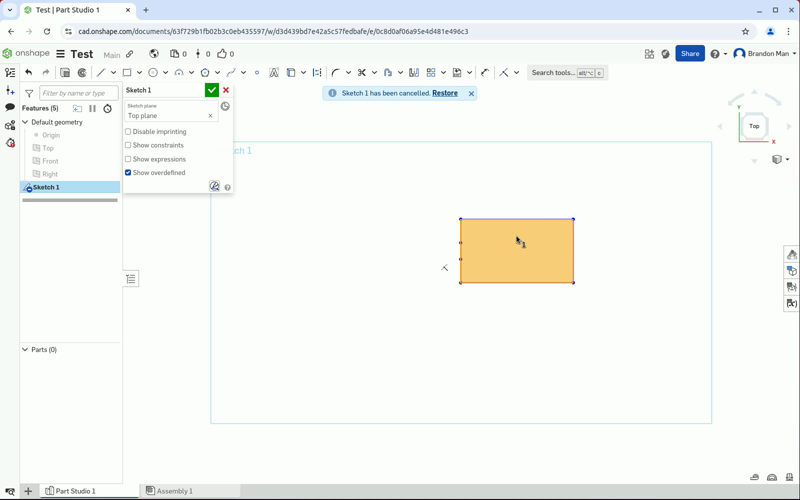
mouse_move(73, 352)
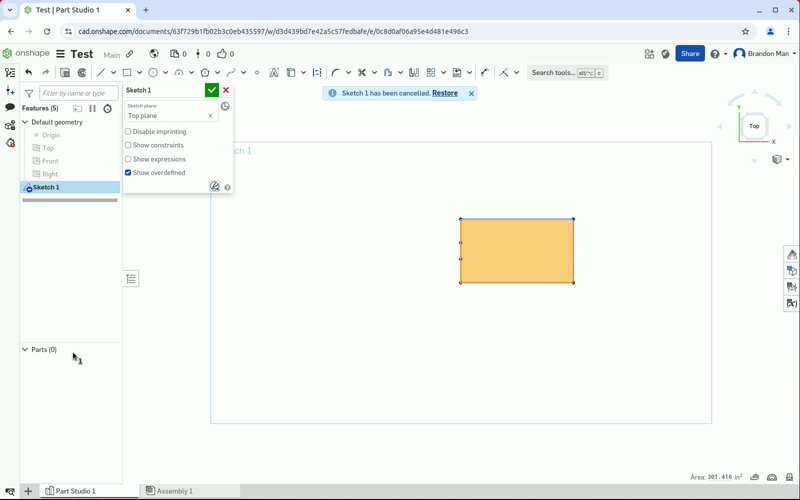
key(shift+y)
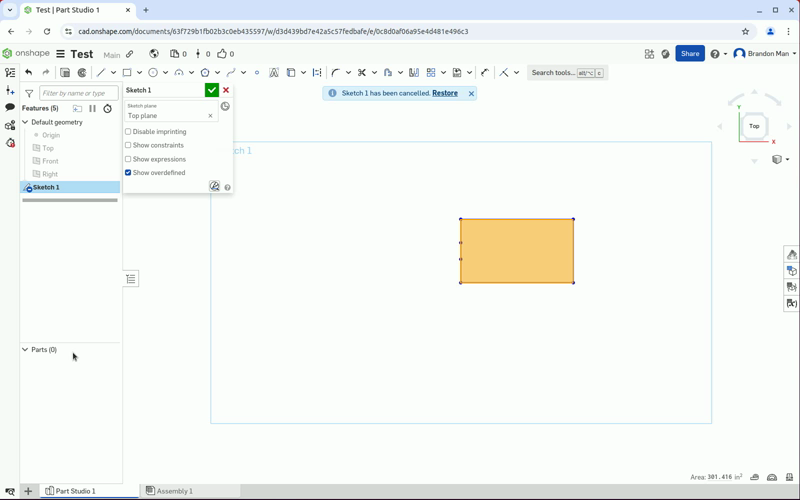
key(shift+e)
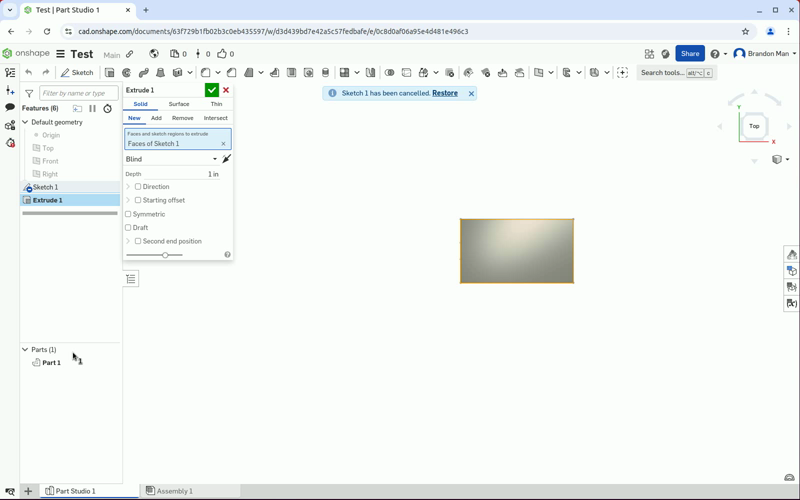
mouse_move(143, 106)
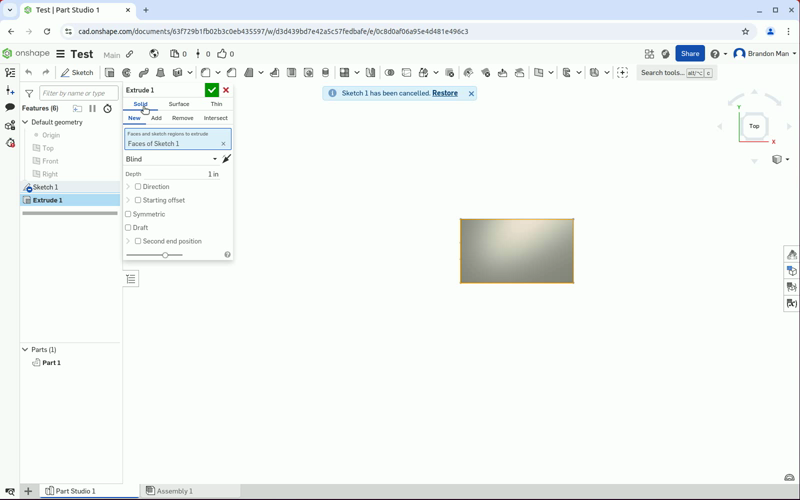
click(143, 106)
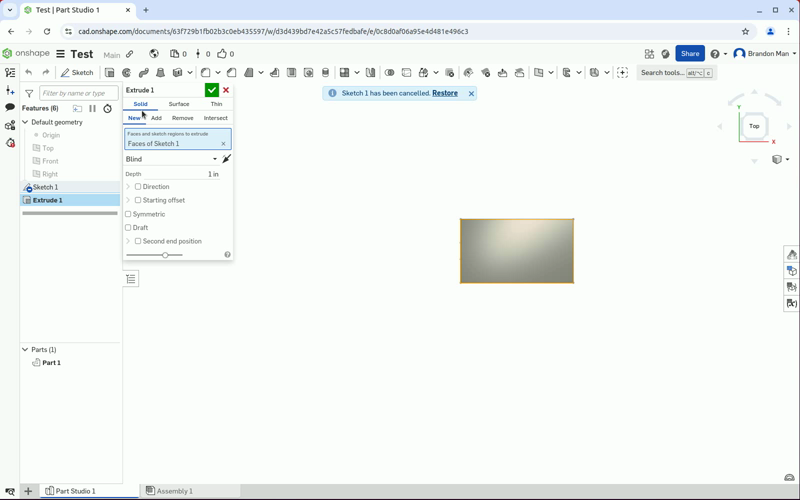
mouse_move(137, 120)
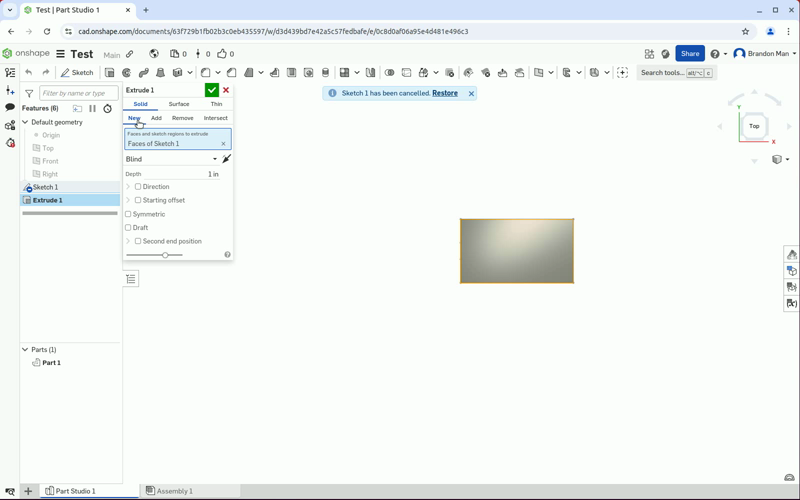
click(137, 120)
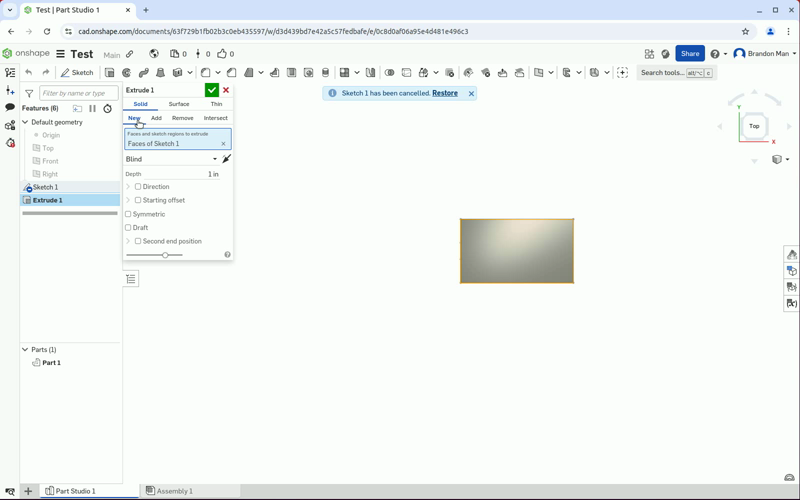
key(tab, 4)
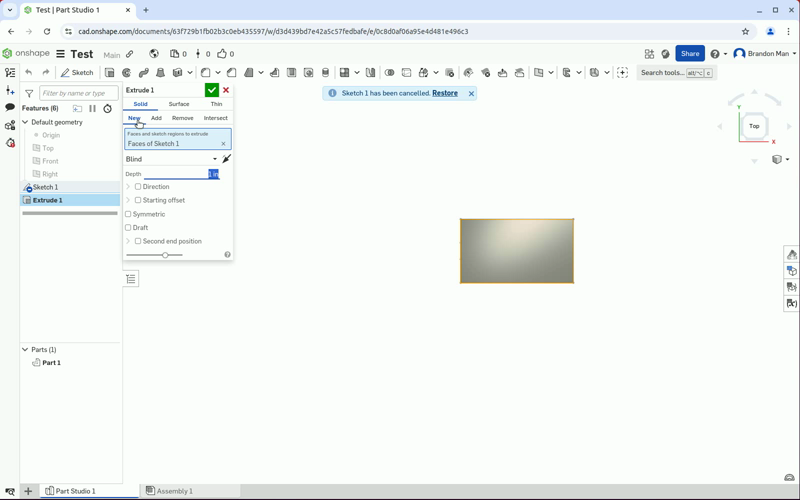
text(1.685)
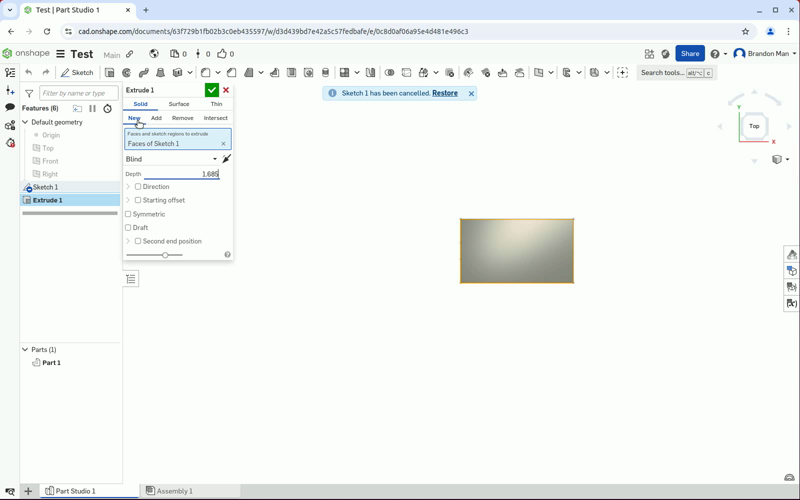
key(enter)
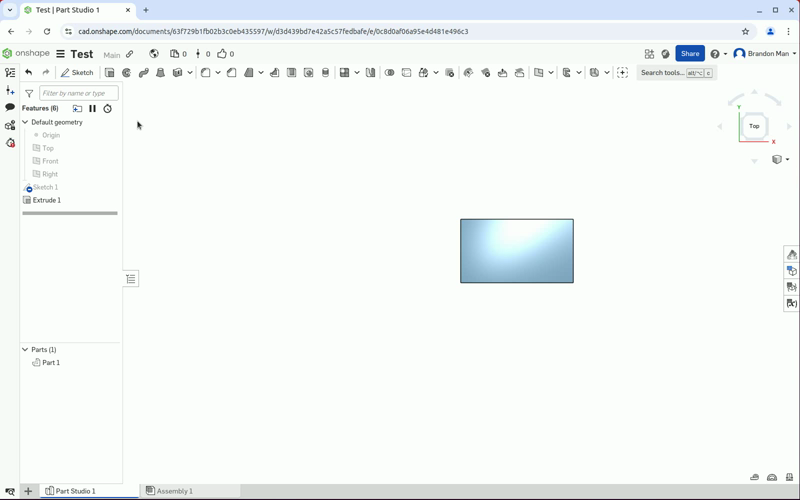
key(shift+h)
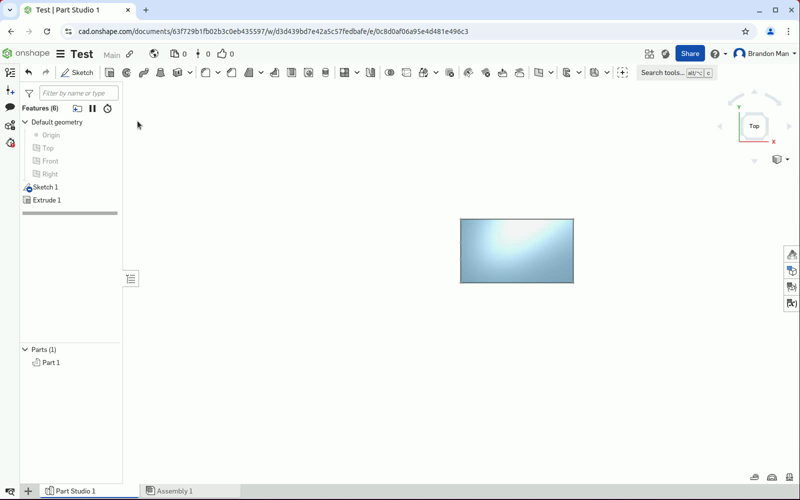
key(shift+h)
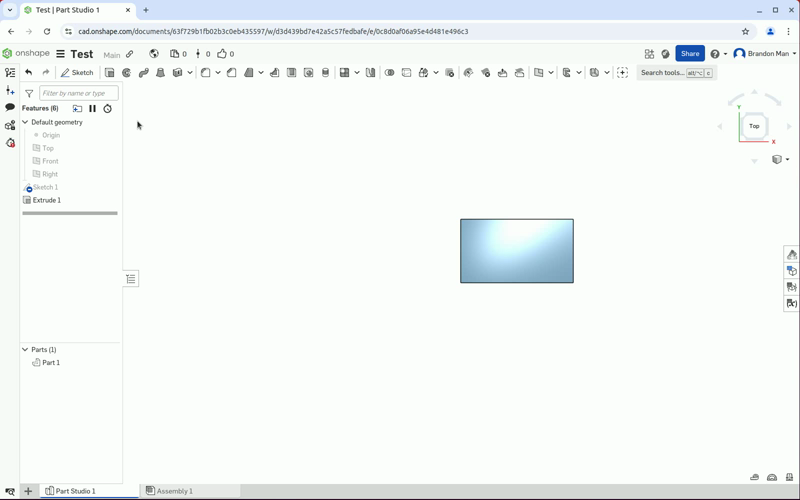
mouse_move(73, 189)
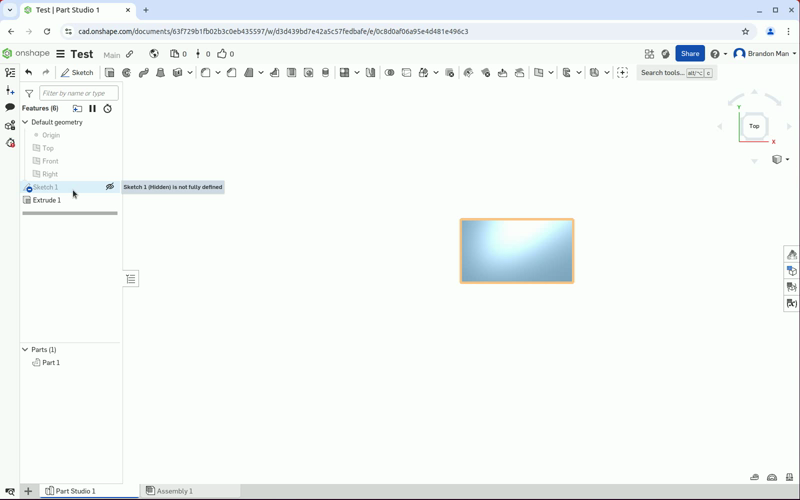
click(73, 189)
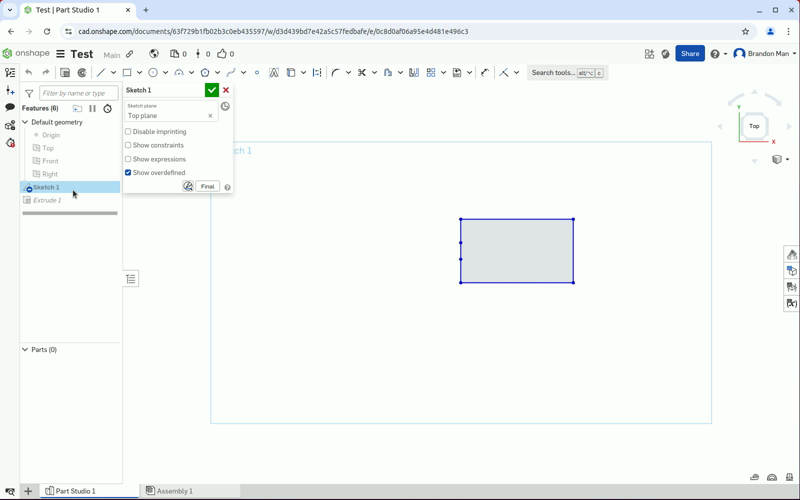
mouse_move(229, 92)
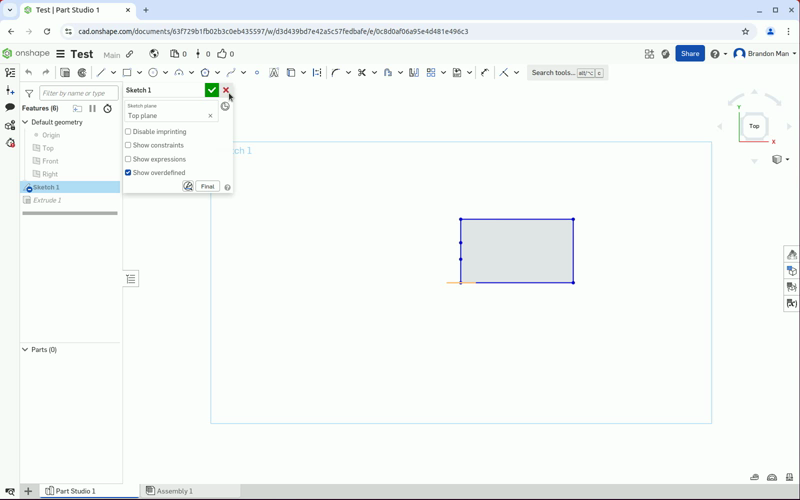
click(229, 92)
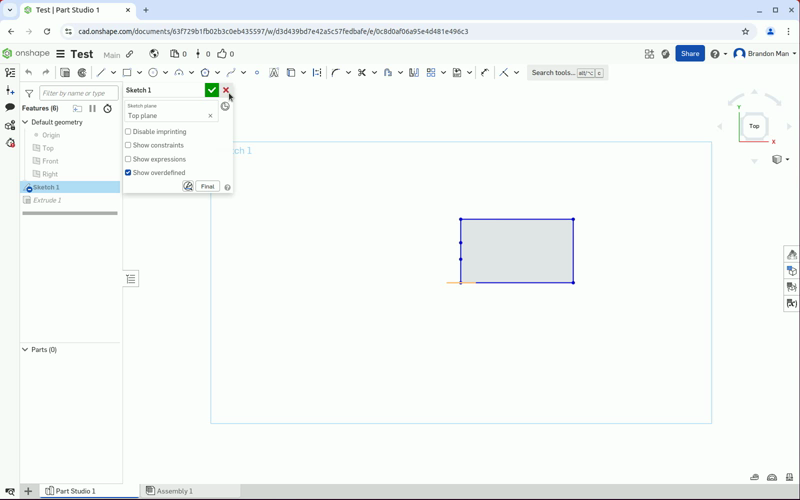
key(shift+s)
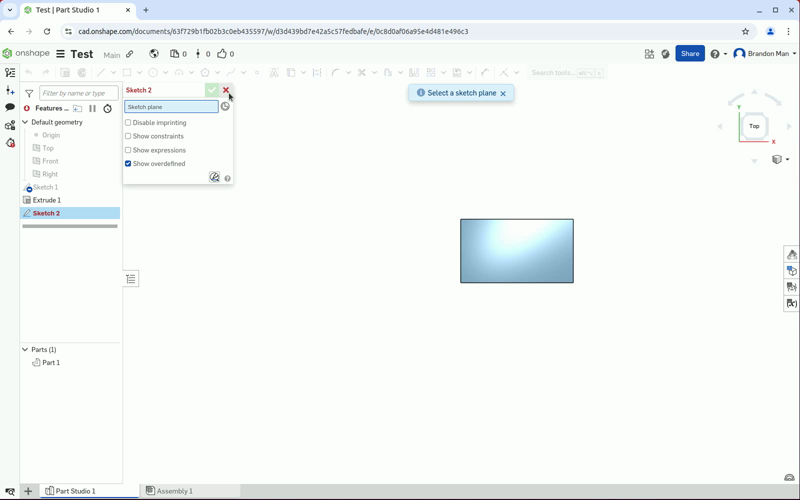
mouse_move(73, 150)
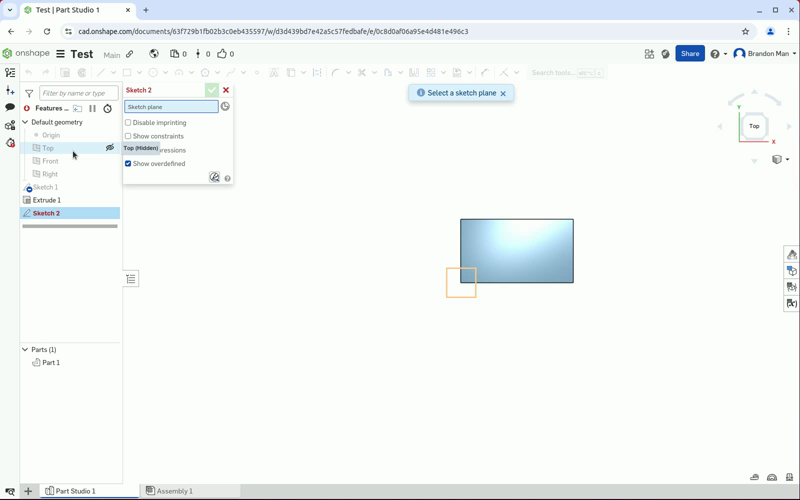
click(73, 150)
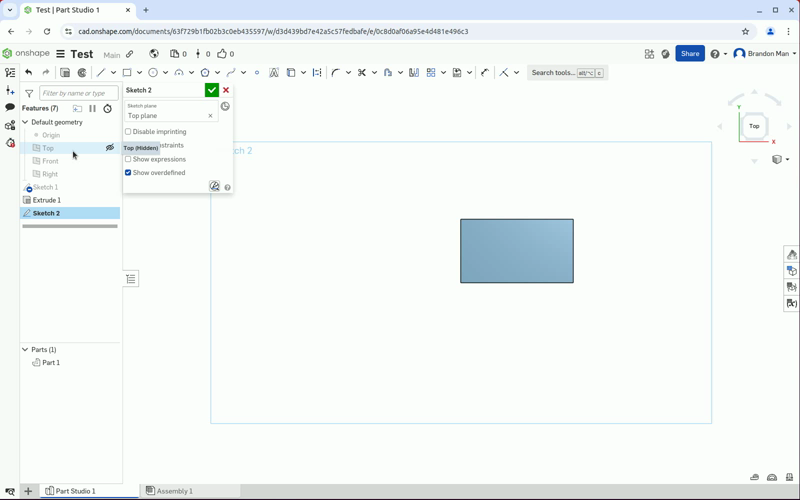
mouse_move(73, 352)
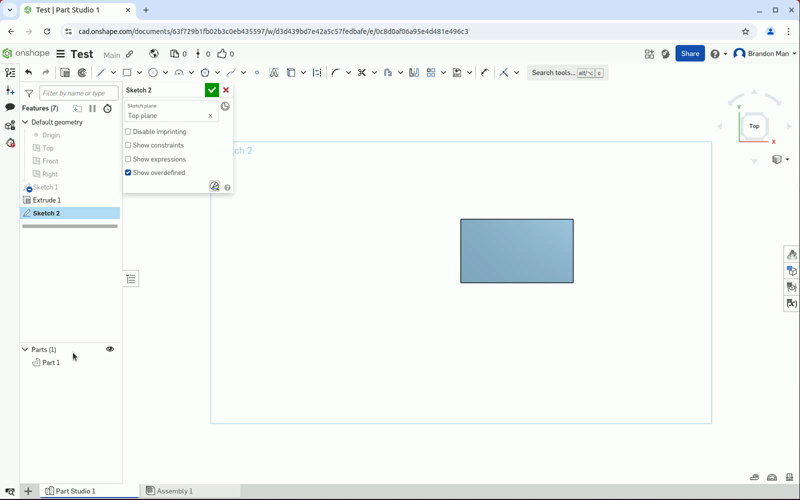
key(y)
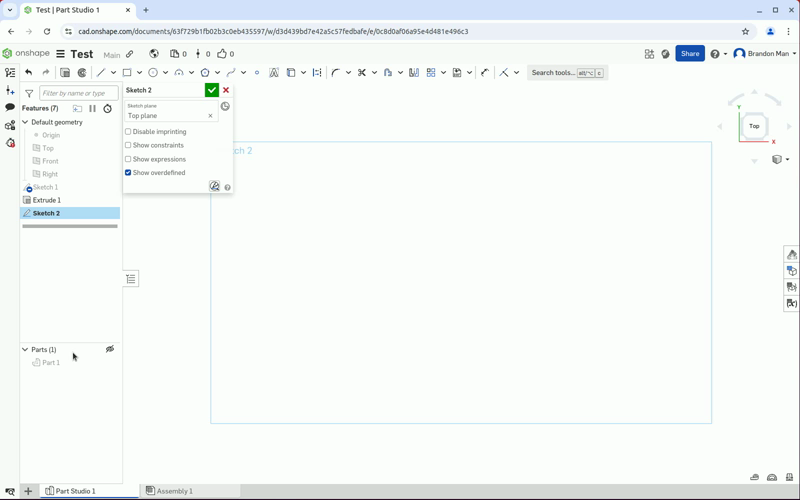
key(l)
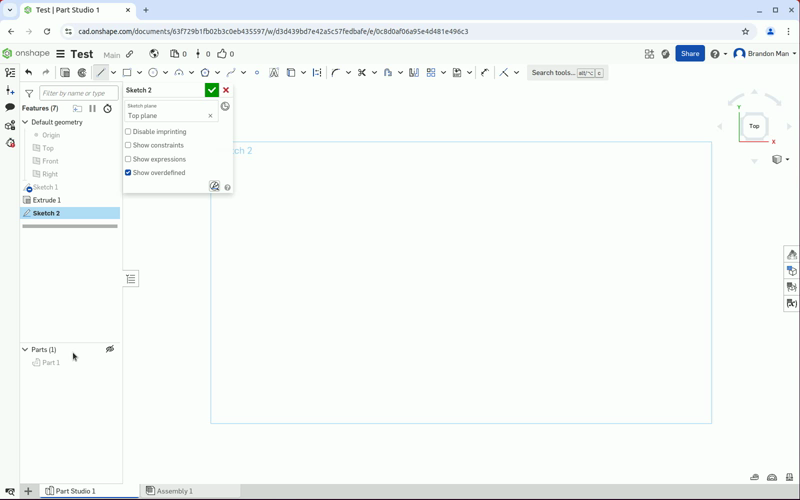
key_down(shift)
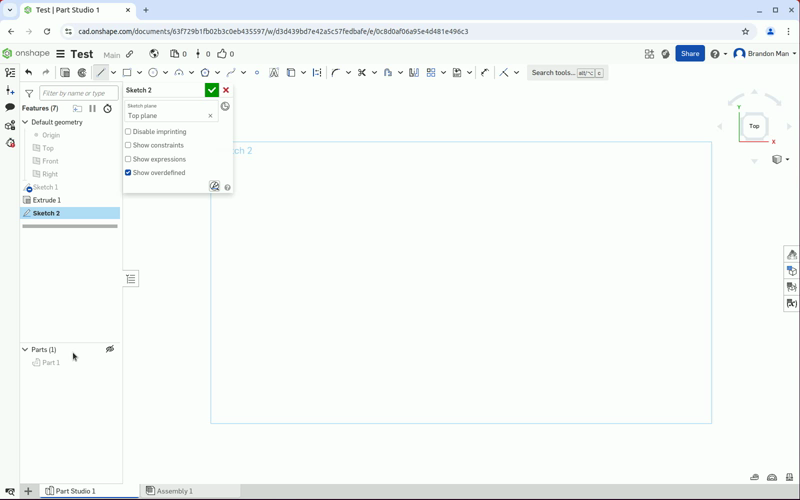
mouse_move(412, 258)
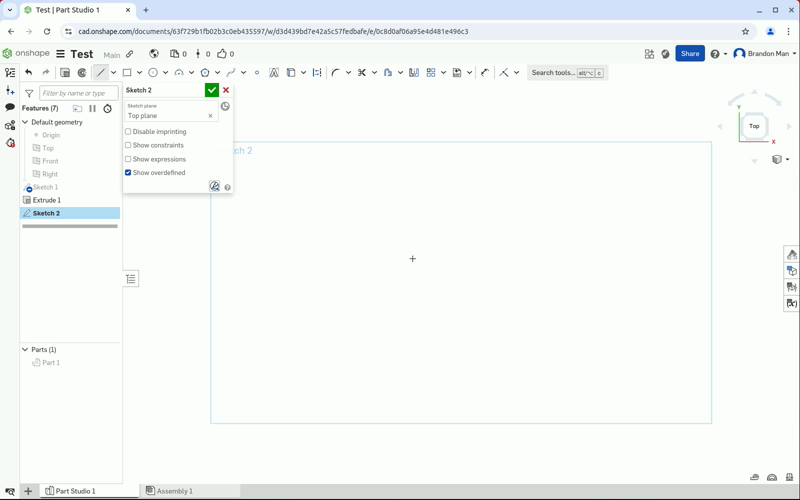
click(412, 258)
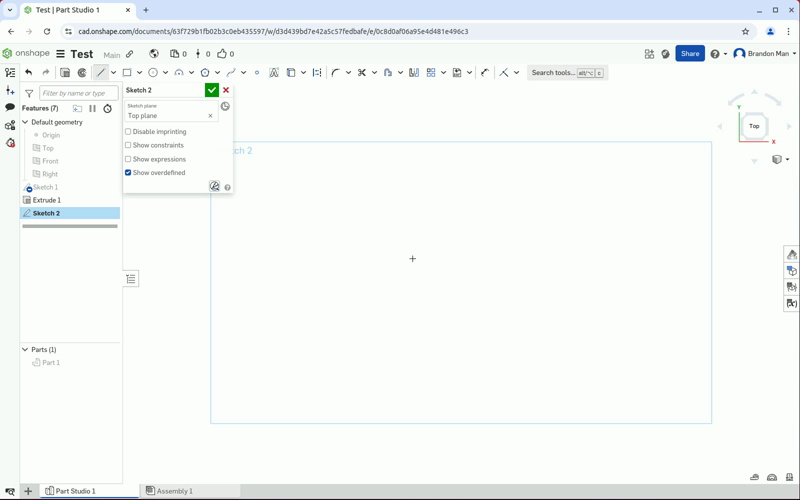
key_up(shift)
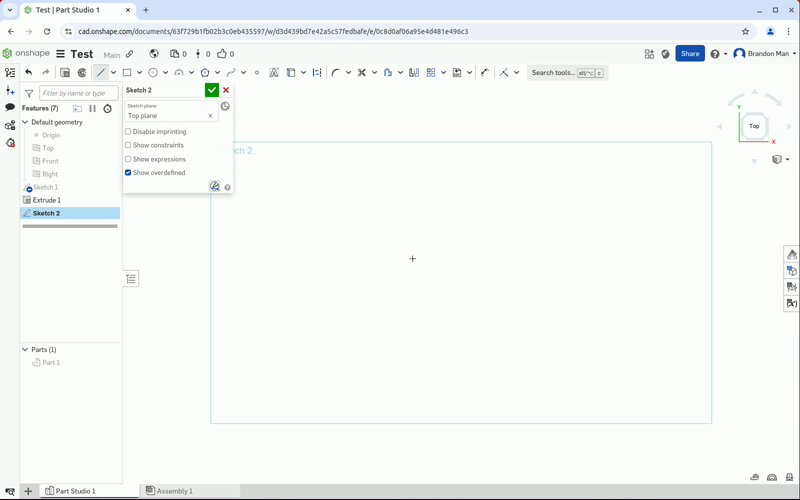
key_down(shift)
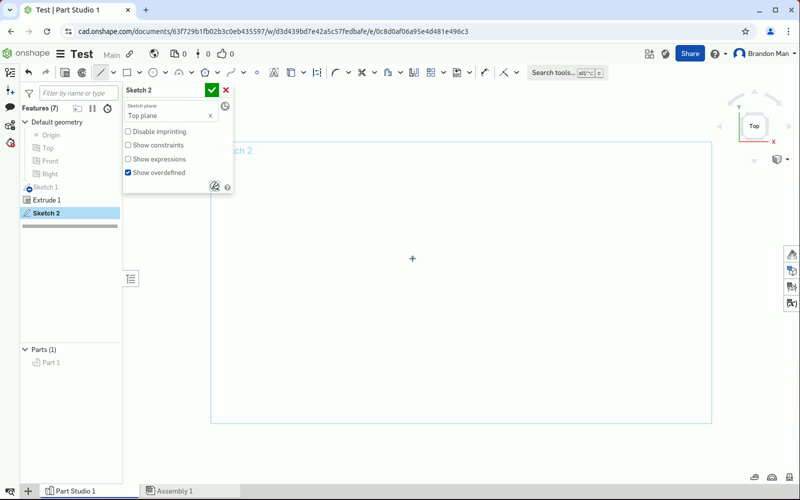
mouse_move(442, 258)
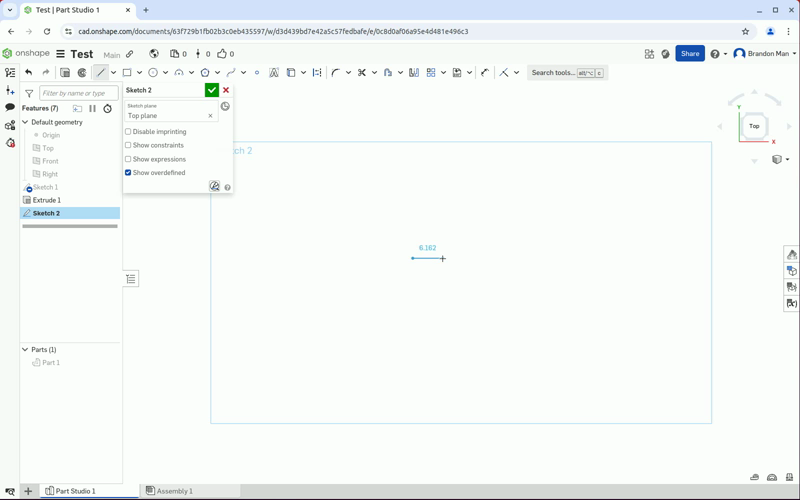
mouse_move(461, 258)
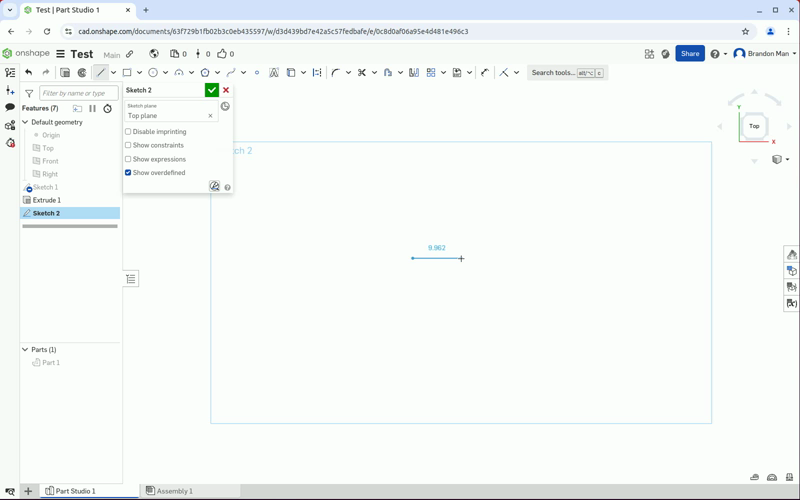
click(461, 258)
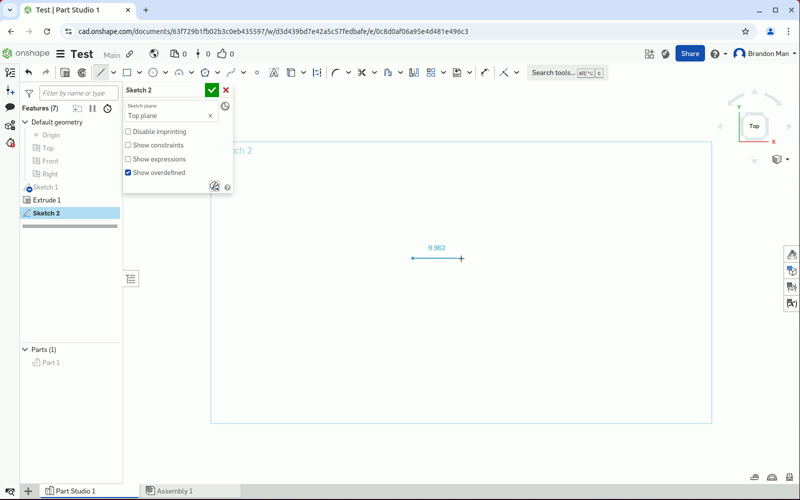
key_up(shift)
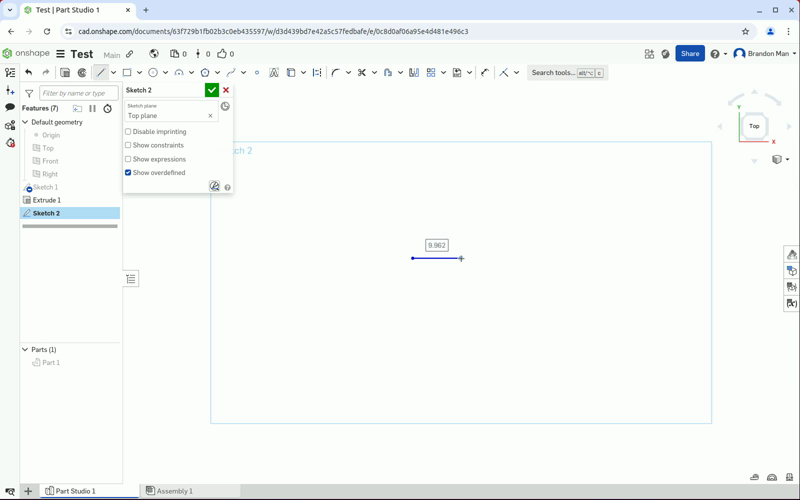
key_down(shift)
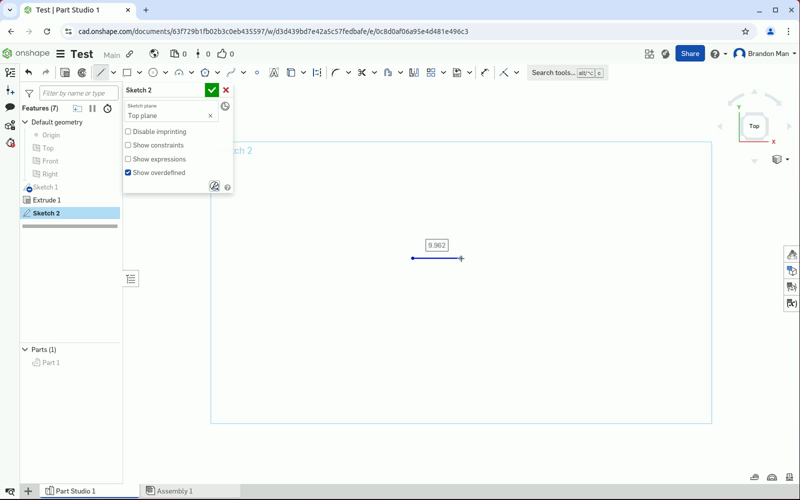
mouse_move(491, 258)
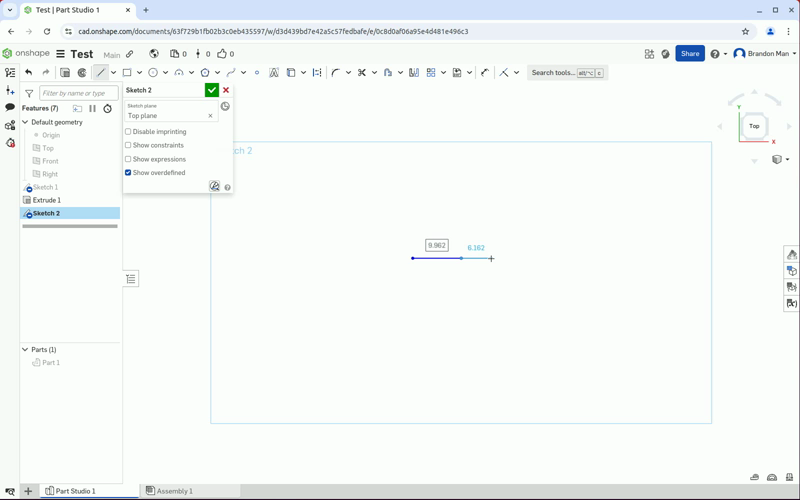
mouse_move(461, 241)
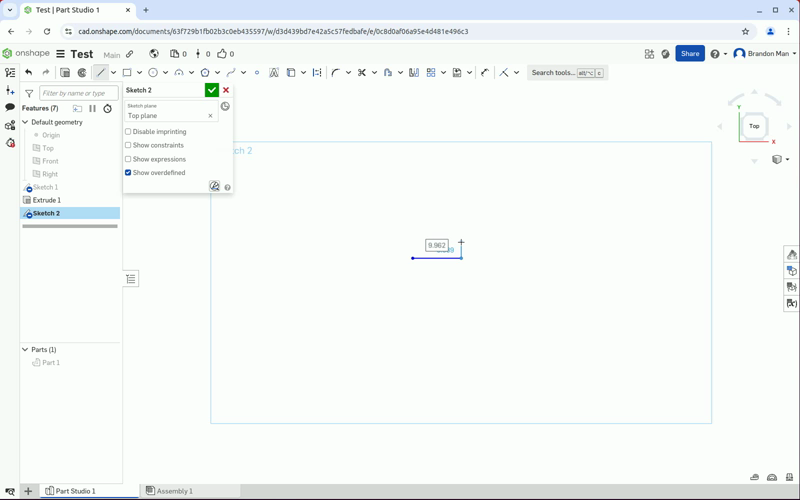
click(461, 241)
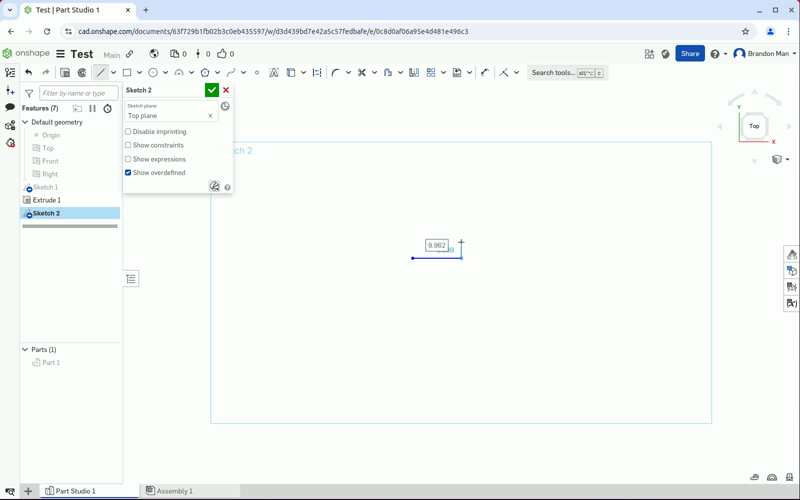
key_up(shift)
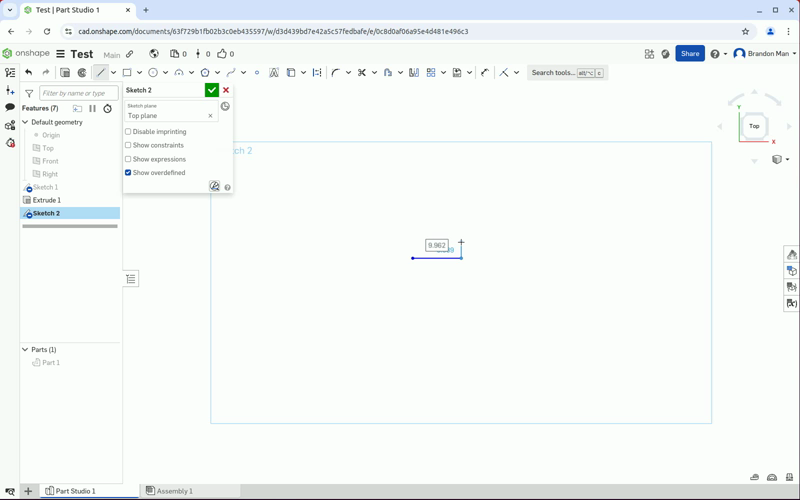
key_down(shift)
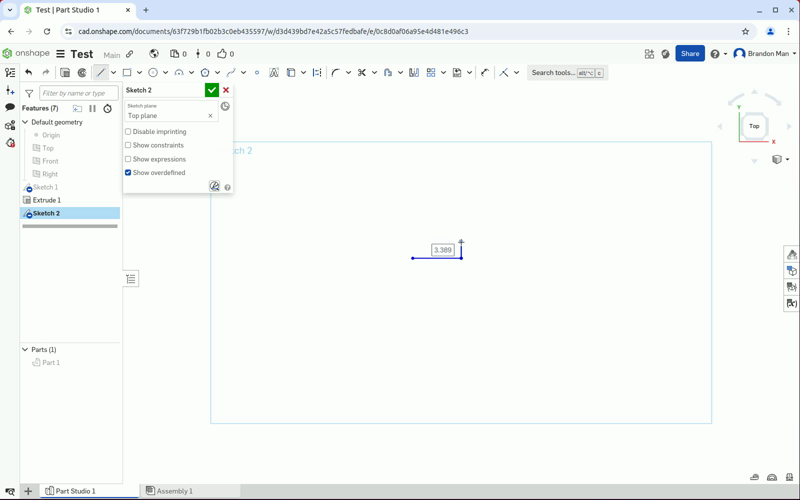
mouse_move(491, 241)
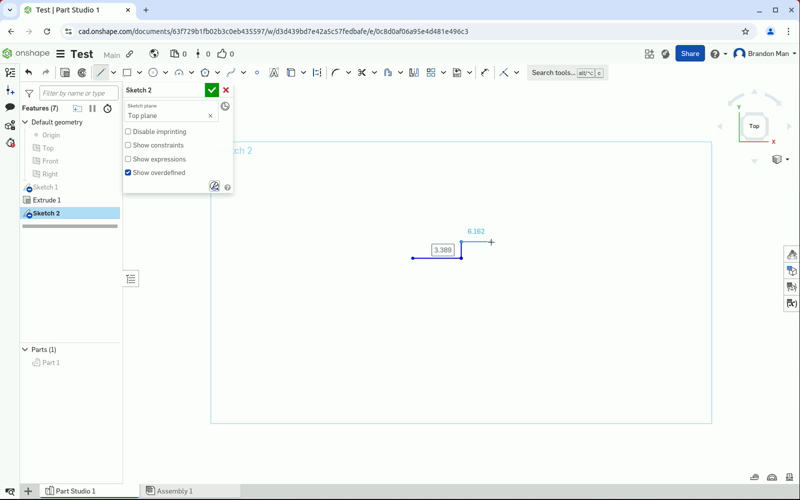
mouse_move(412, 241)
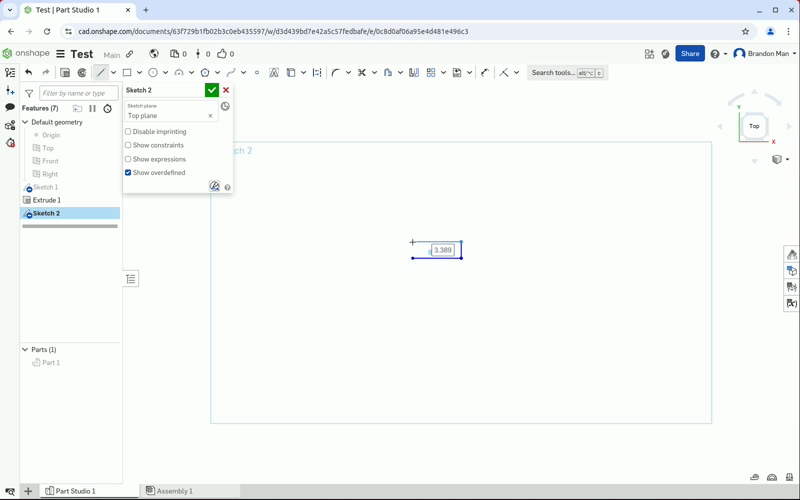
click(412, 241)
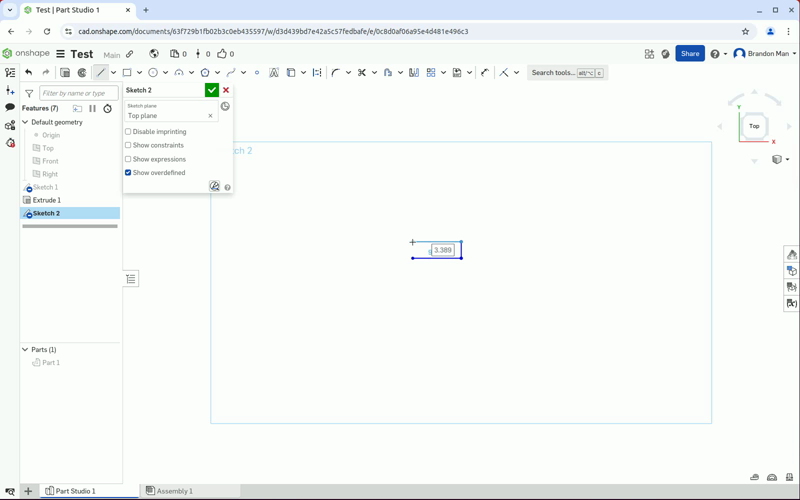
key_up(shift)
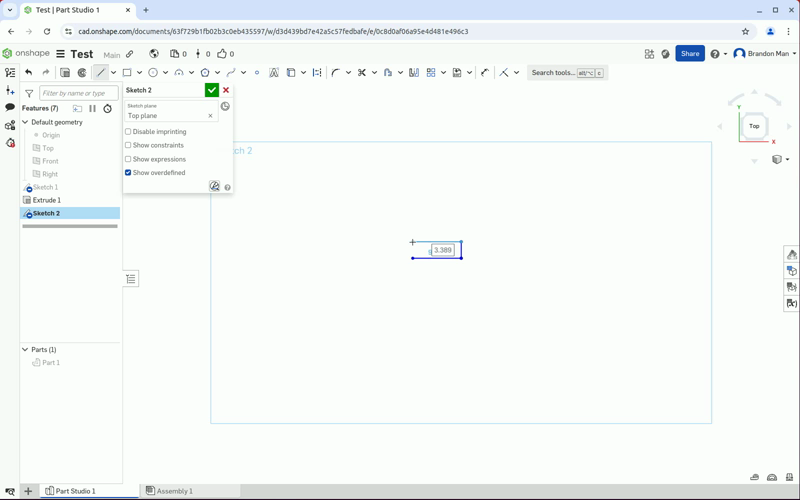
mouse_move(442, 241)
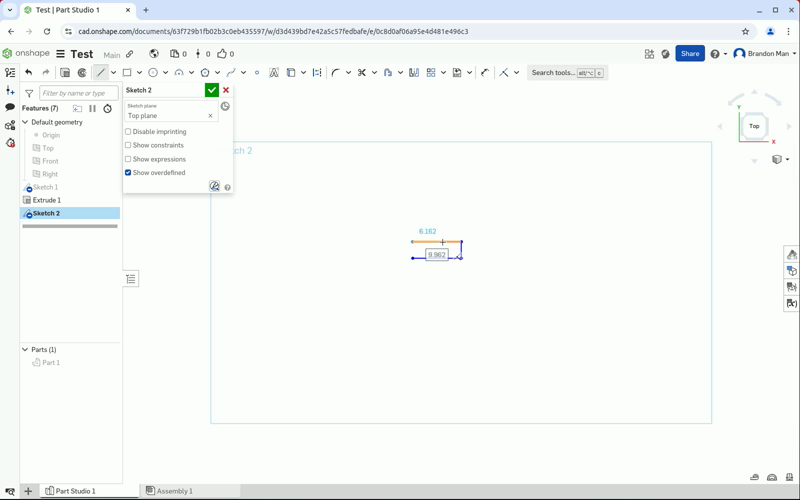
key_down(shift)
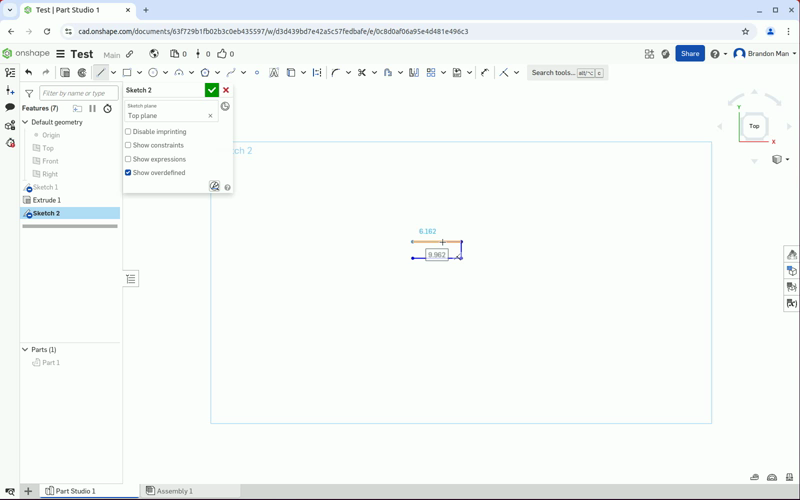
mouse_move(412, 258)
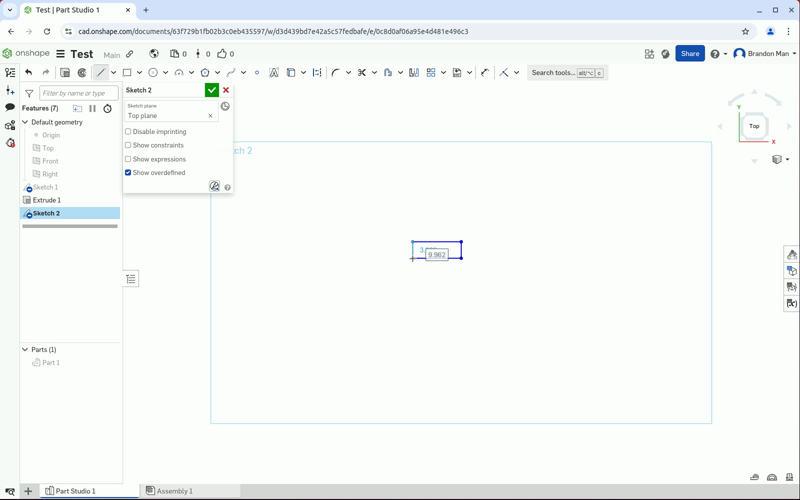
key_up(shift)
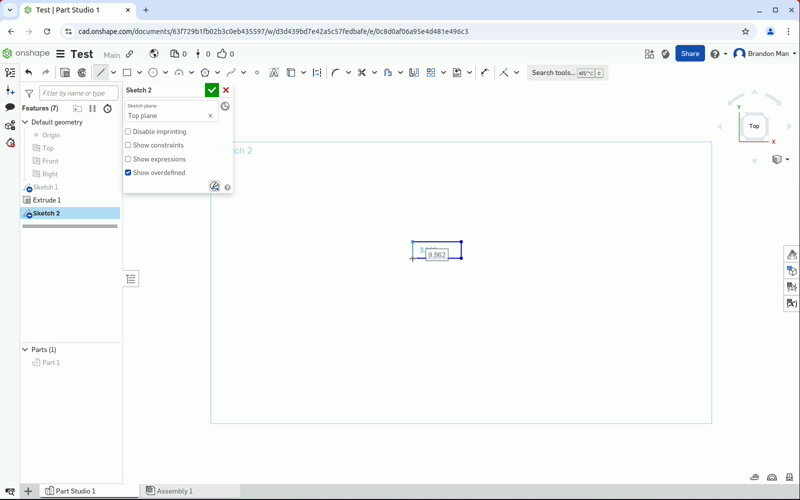
click(412, 258)
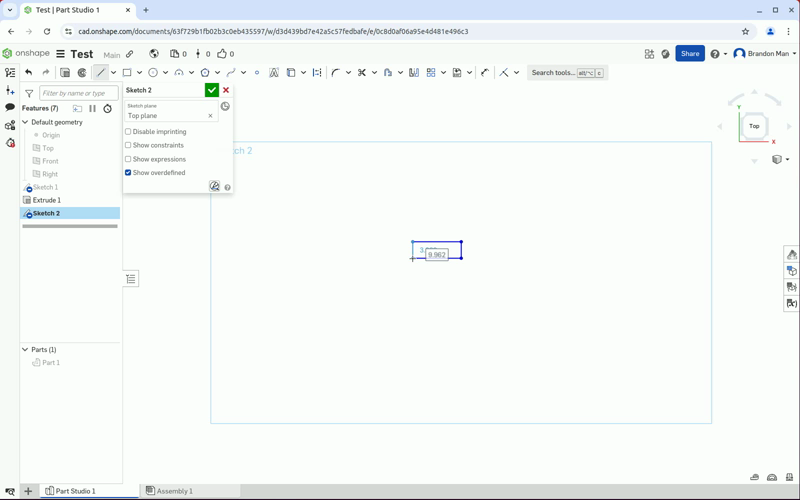
key(esc)
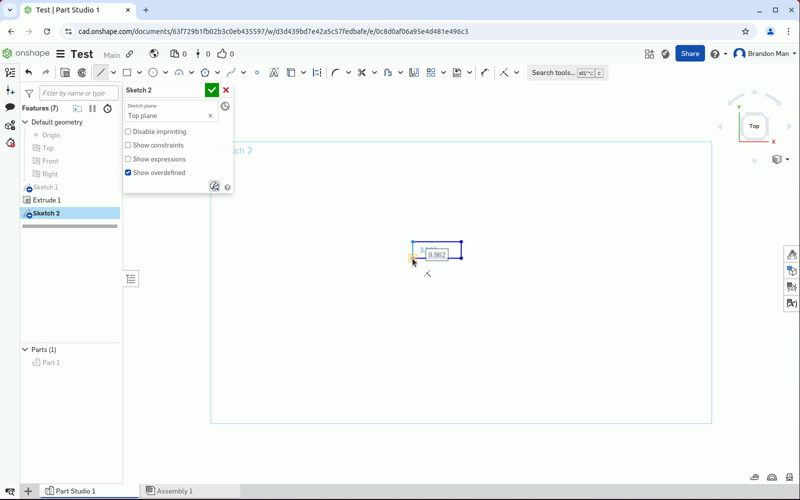
mouse_move(459, 252)
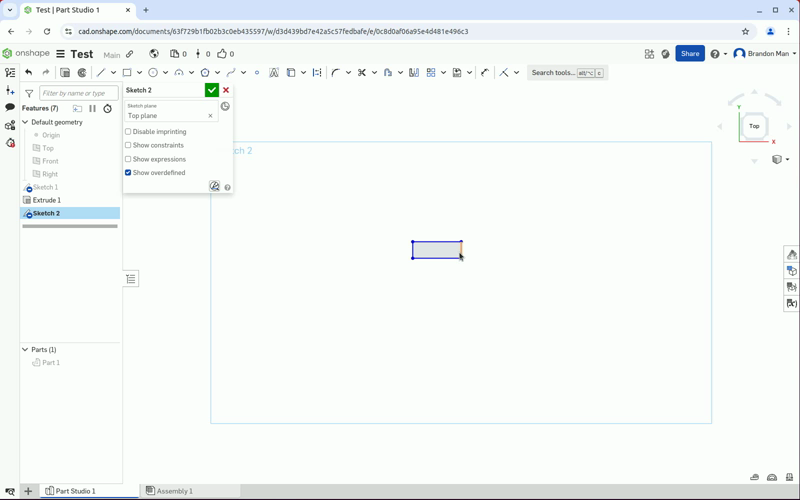
scroll(6)
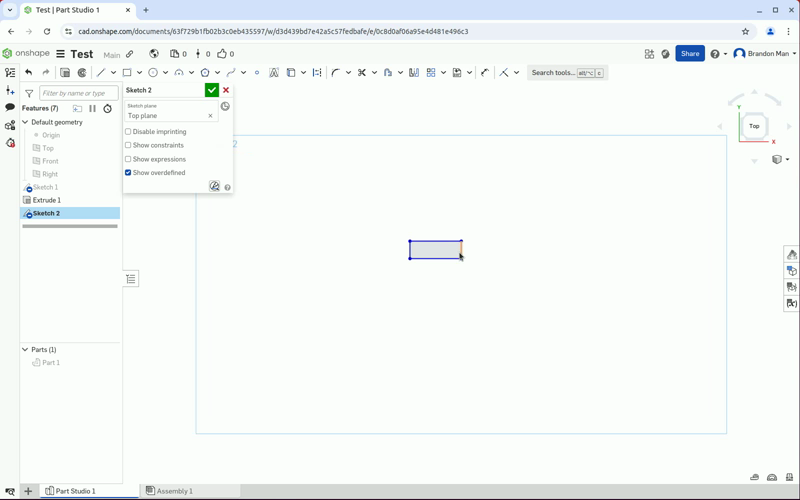
scroll(6)
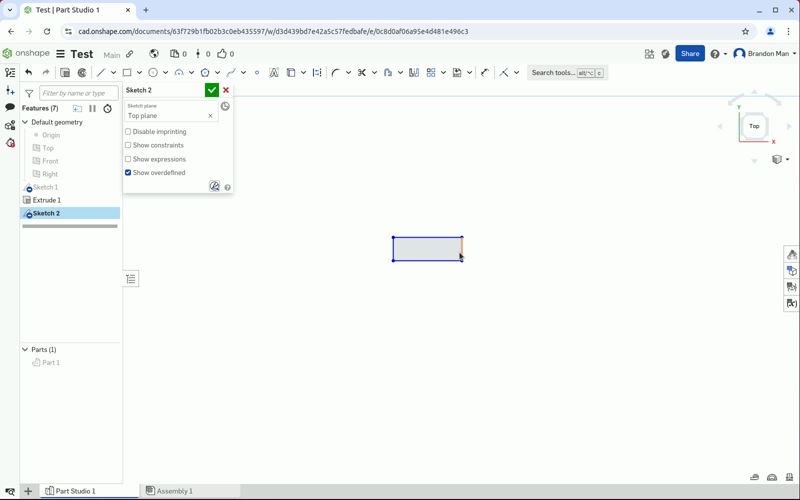
scroll(6)
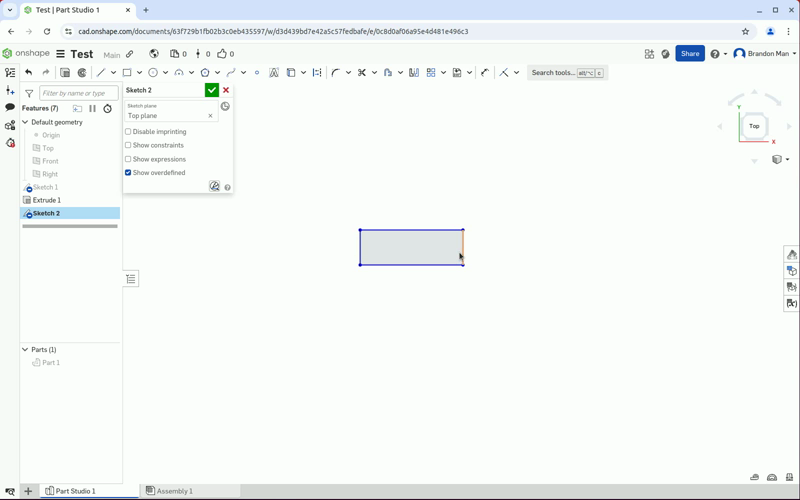
scroll(6)
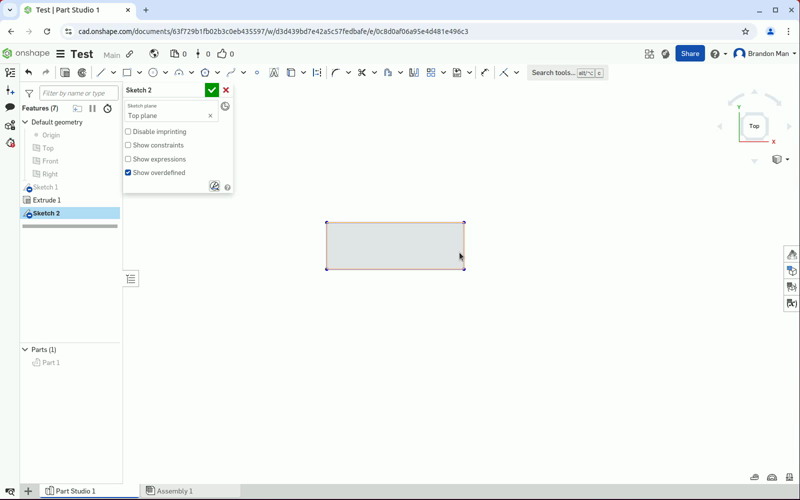
scroll(6)
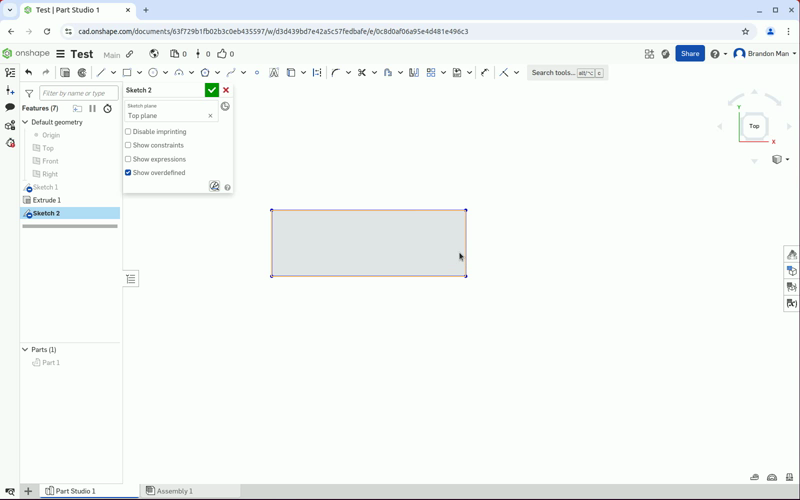
scroll(6)
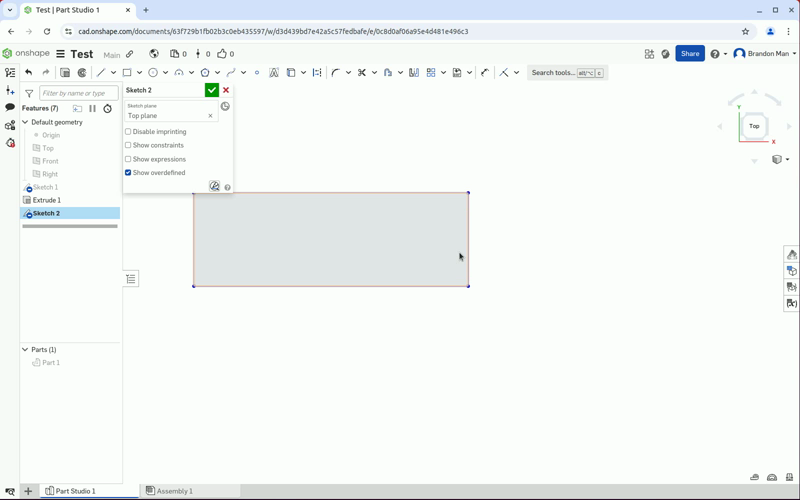
scroll(6)
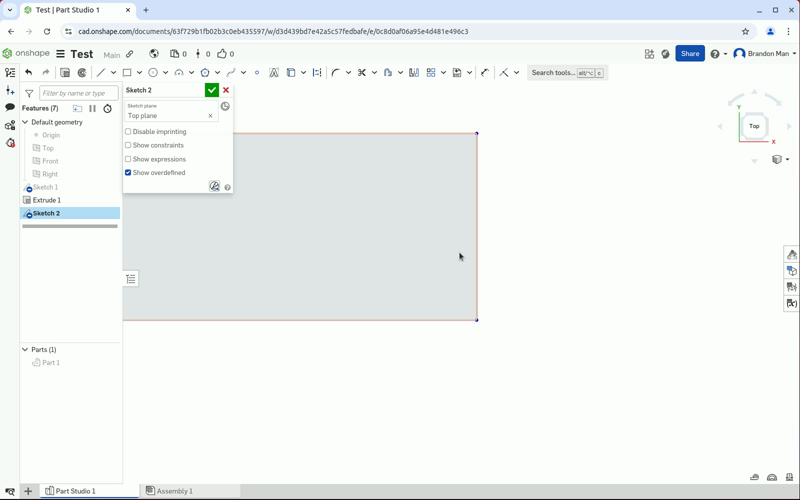
click(459, 252)
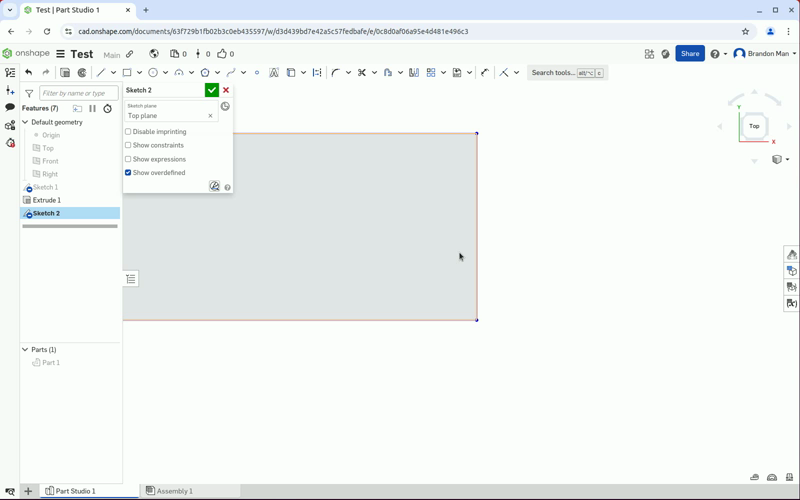
scroll(-6)
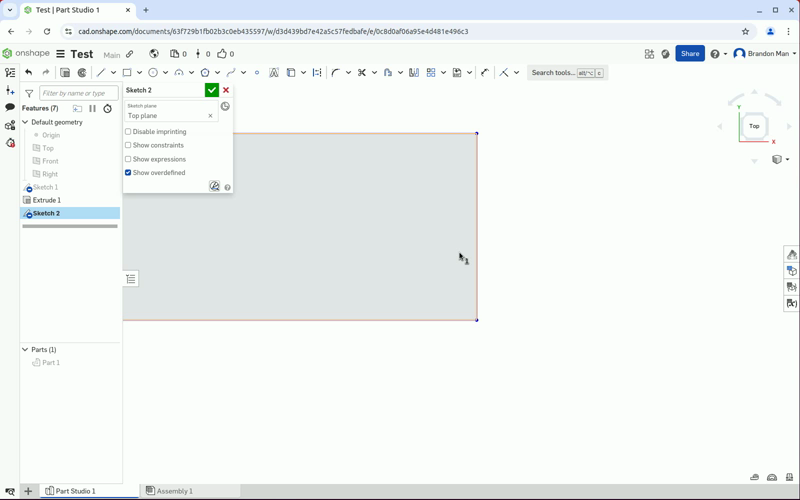
scroll(-6)
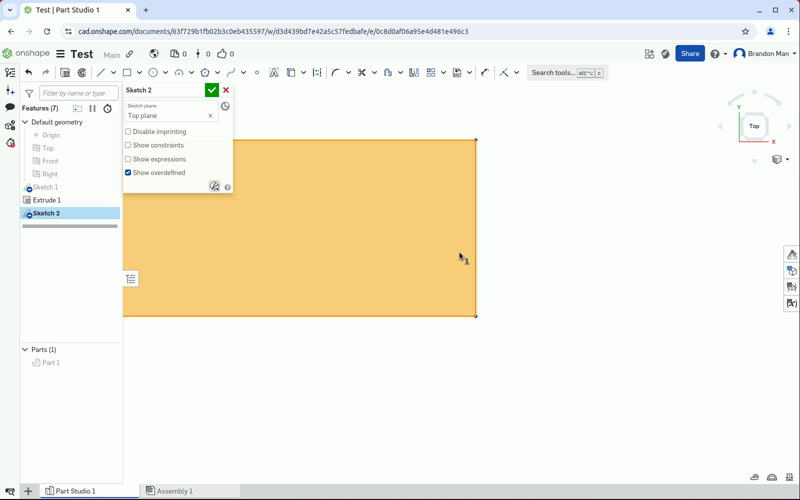
scroll(-6)
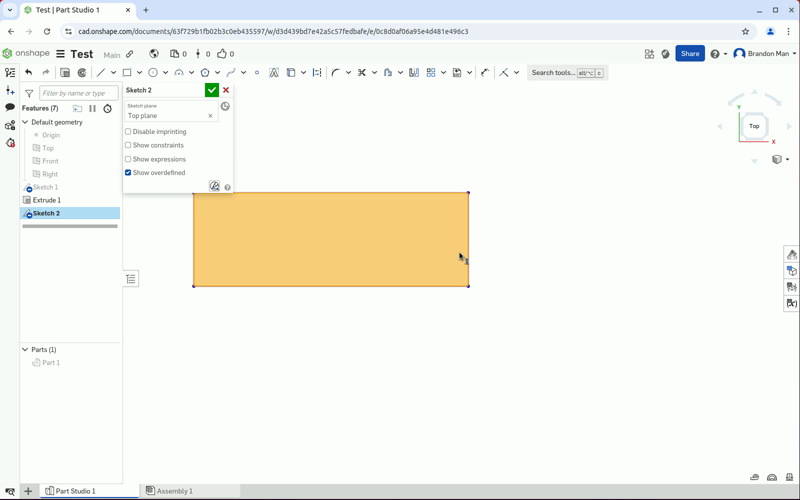
scroll(-6)
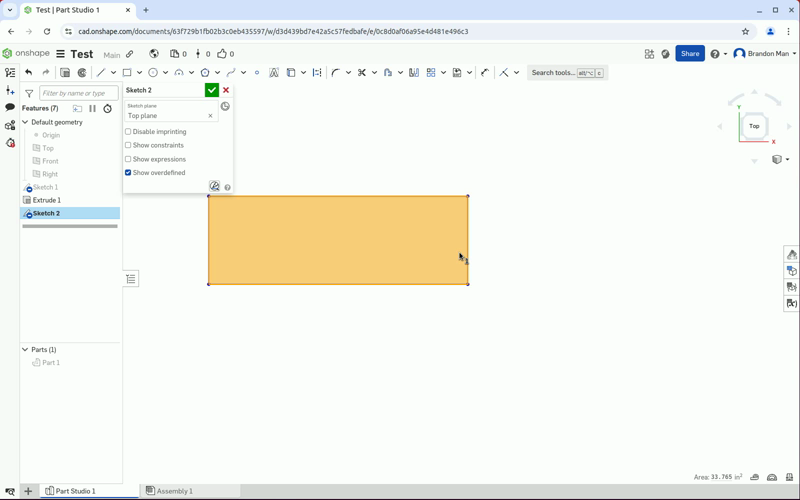
scroll(-6)
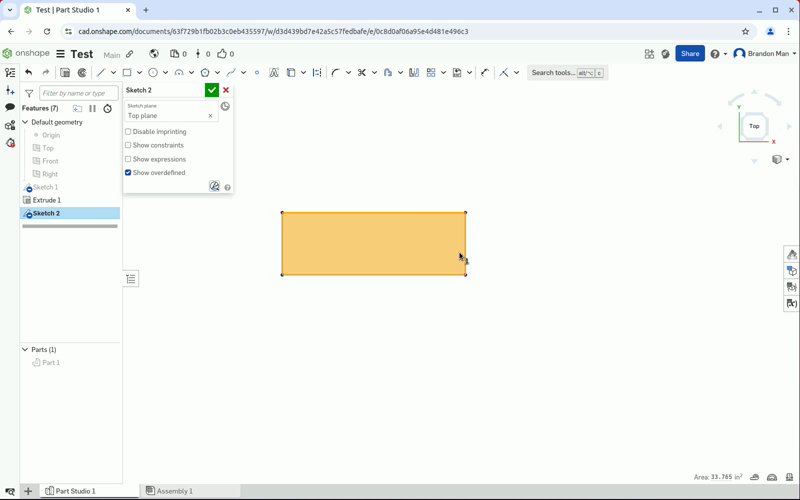
scroll(-6)
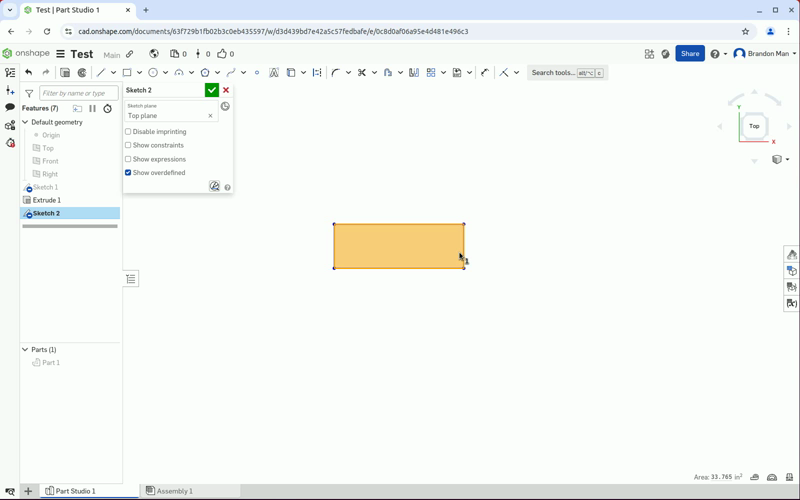
scroll(-6)
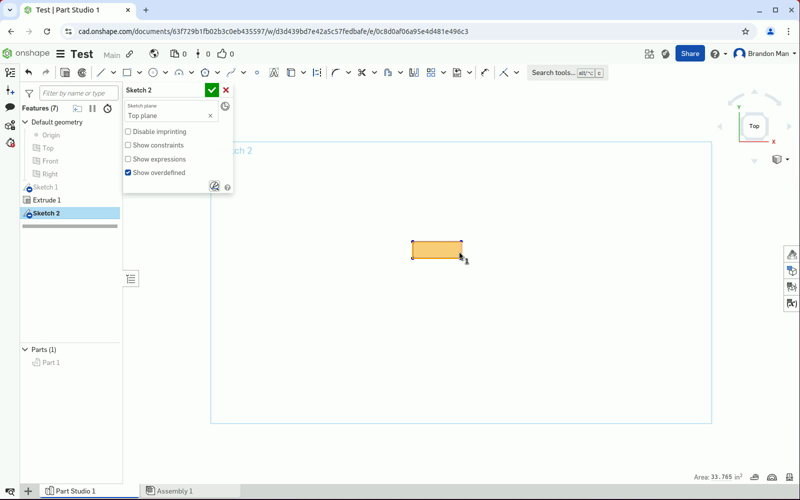
mouse_move(73, 352)
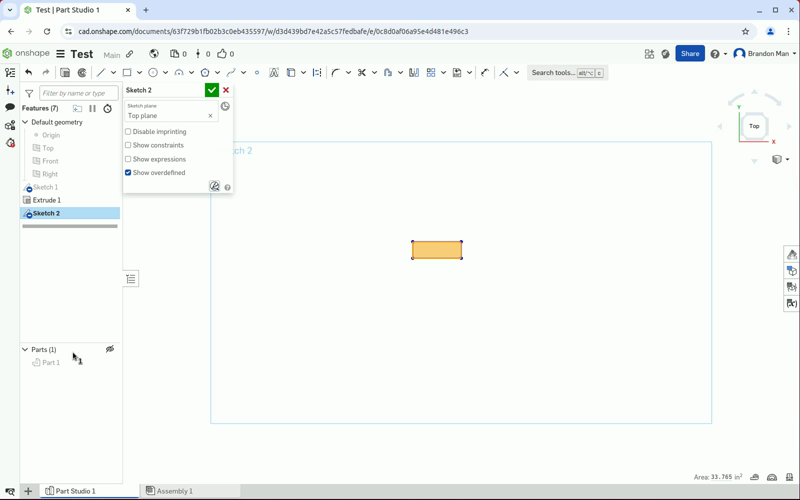
key(shift+y)
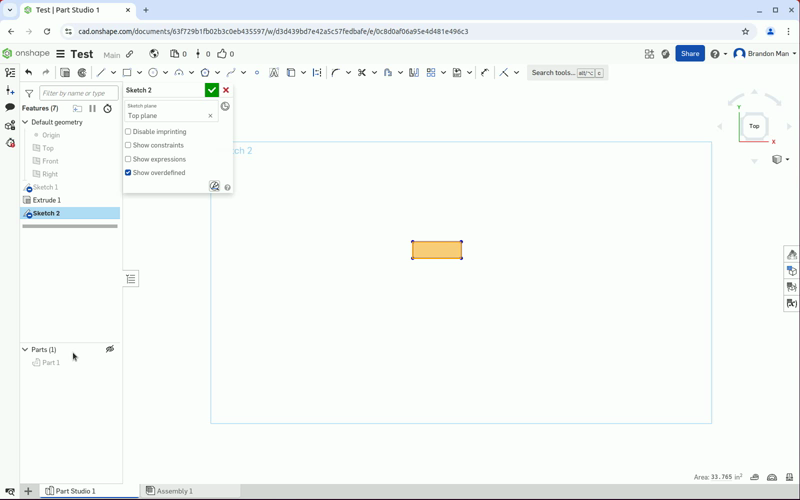
key(shift+e)
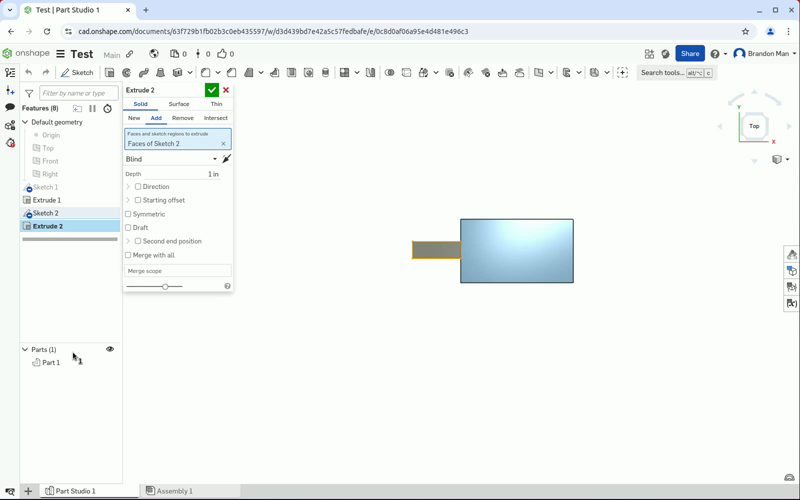
mouse_move(143, 106)
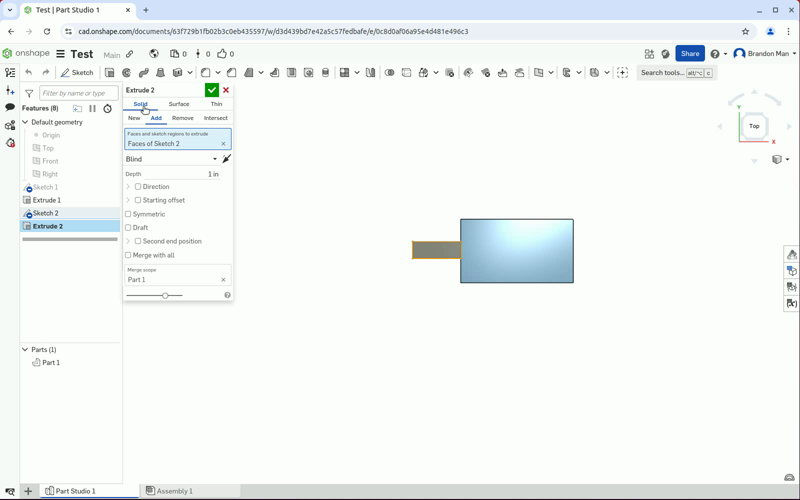
click(143, 106)
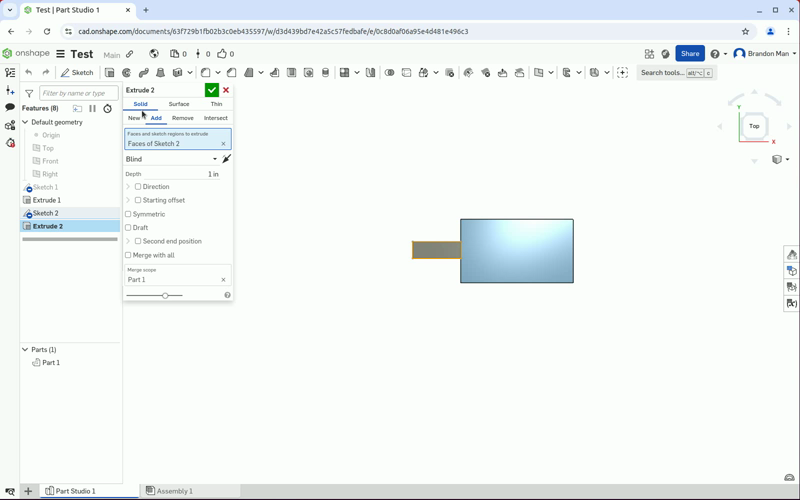
mouse_move(137, 120)
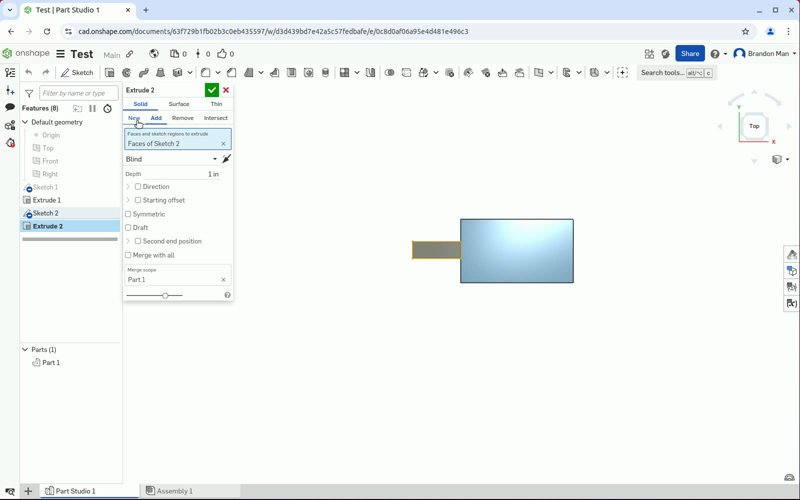
click(137, 120)
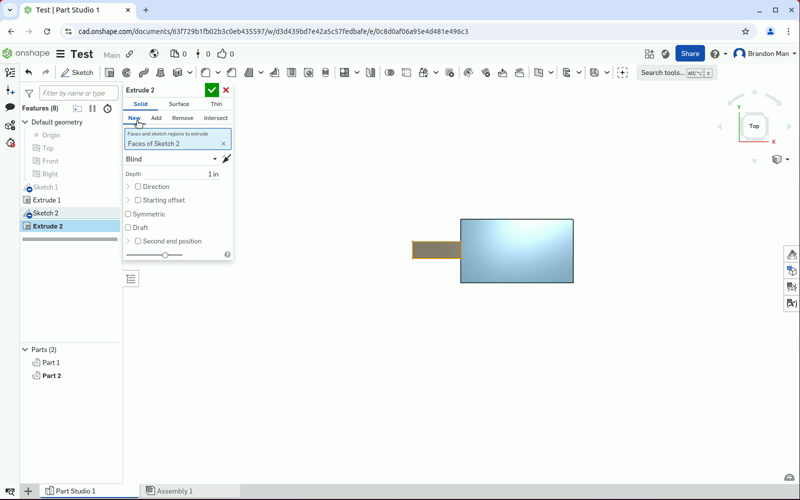
key(tab, 4)
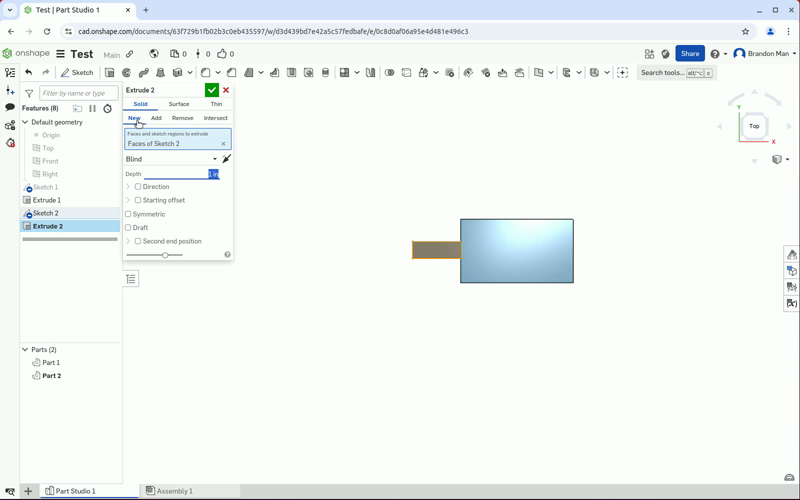
text(1.685)
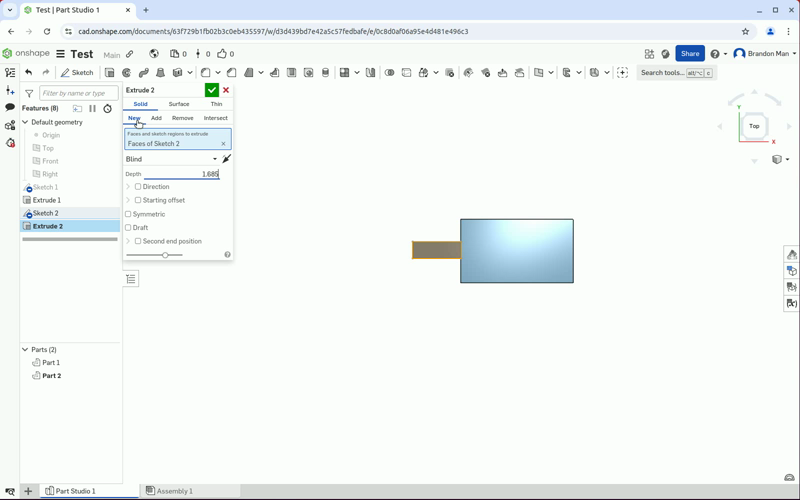
key(enter)
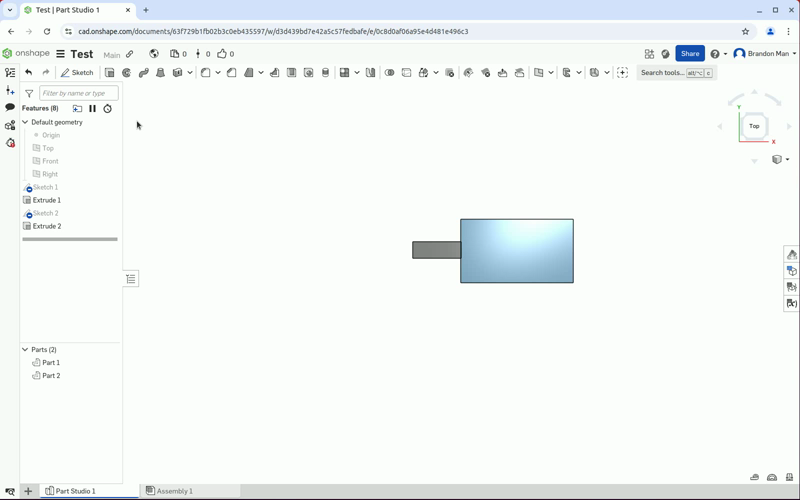
key(shift+h)
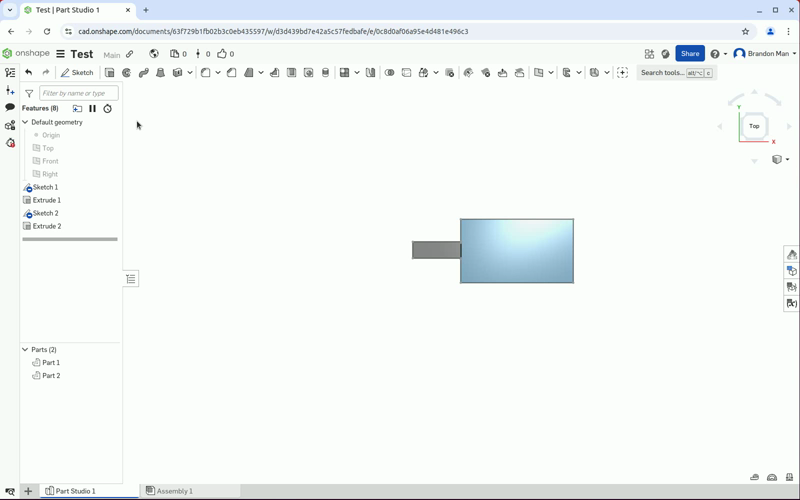
key(shift+h)
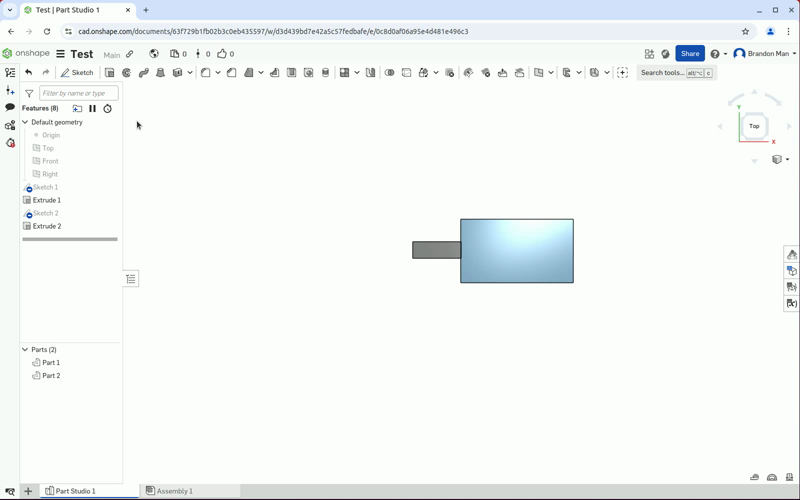
mouse_move(73, 189)
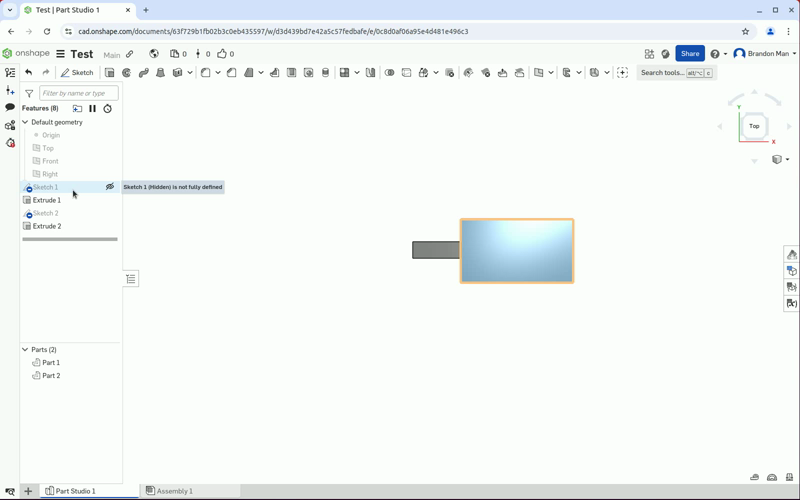
click(73, 189)
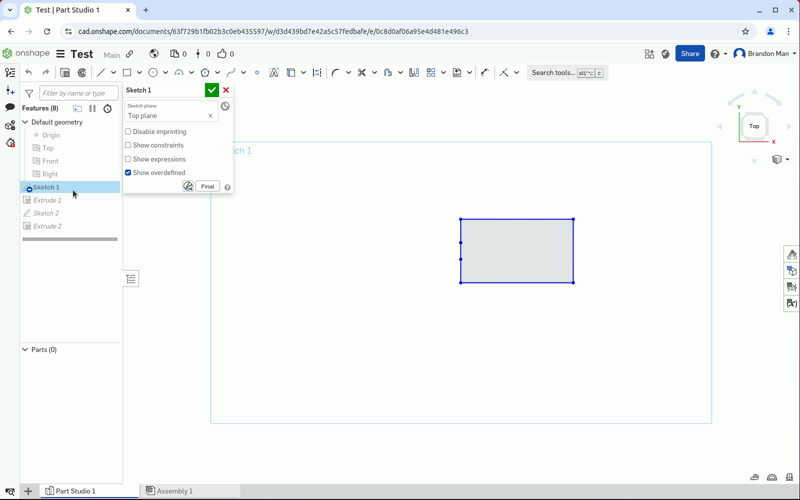
mouse_move(229, 92)
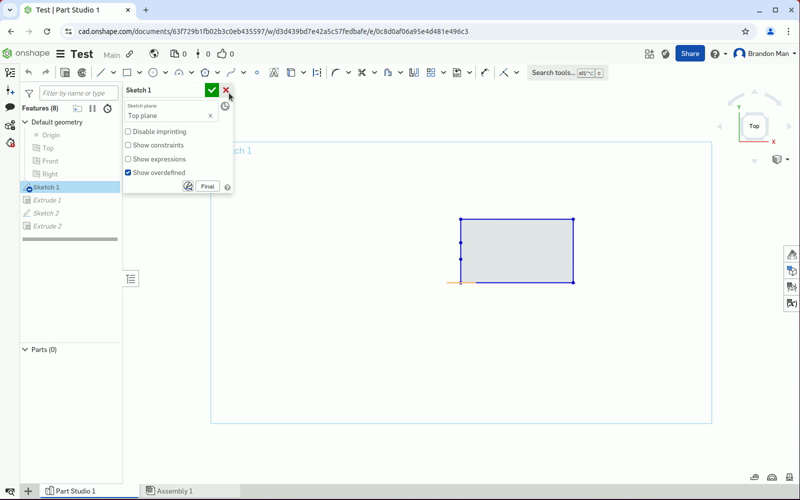
click(229, 92)
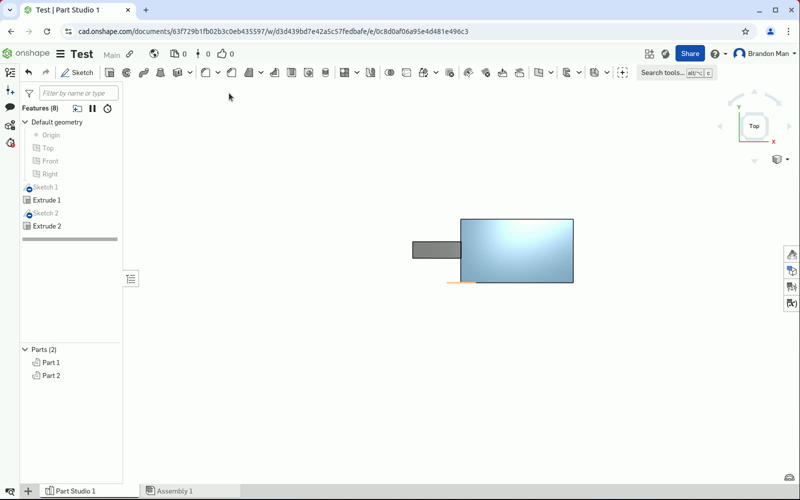
mouse_move(541, 75)
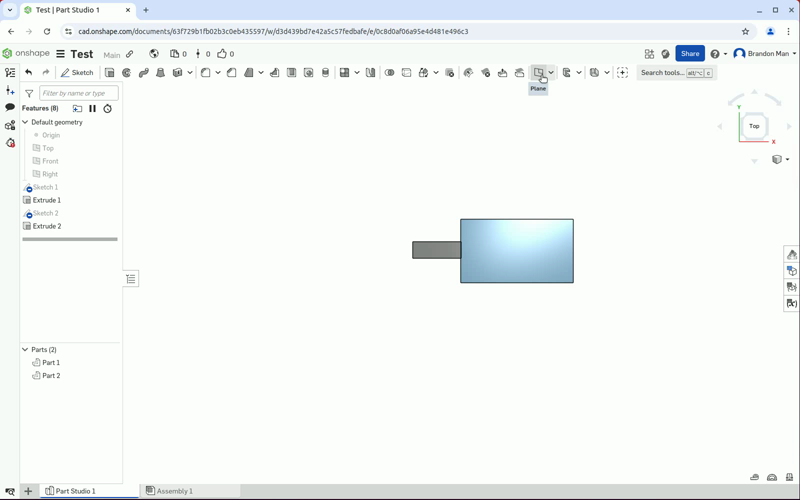
click(541, 75)
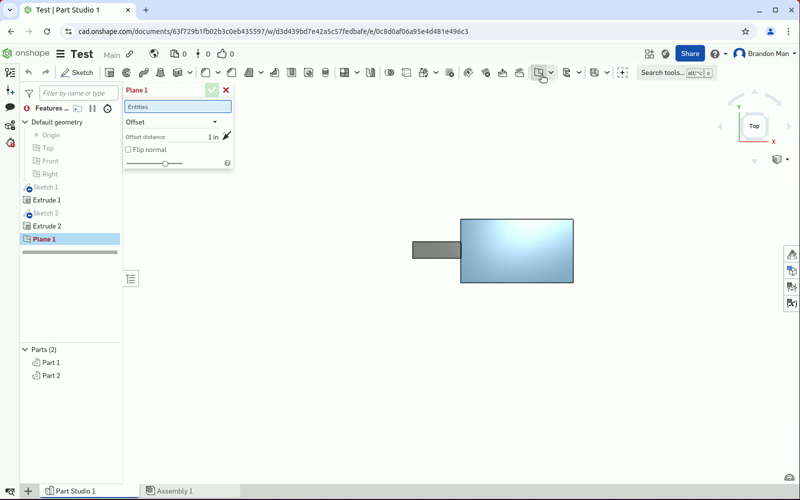
mouse_move(73, 150)
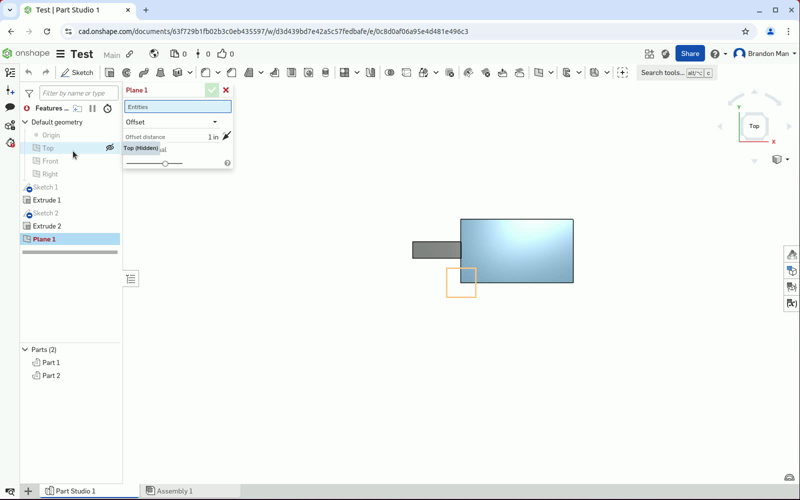
click(73, 150)
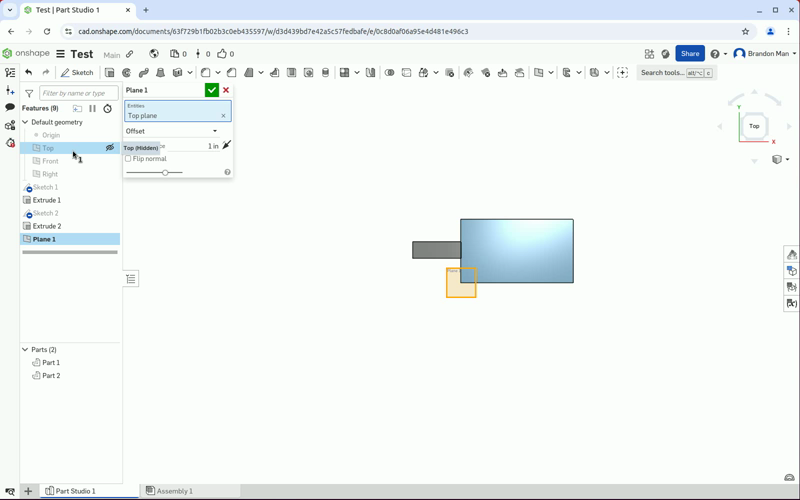
key(tab, 2)
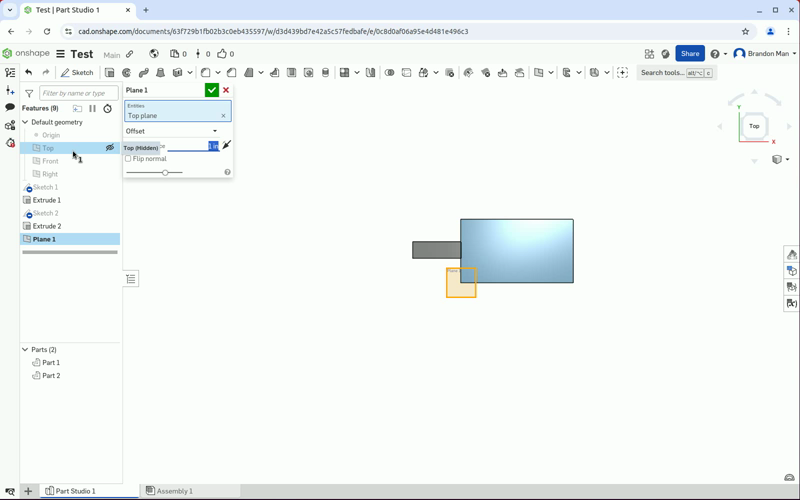
text(1.695)
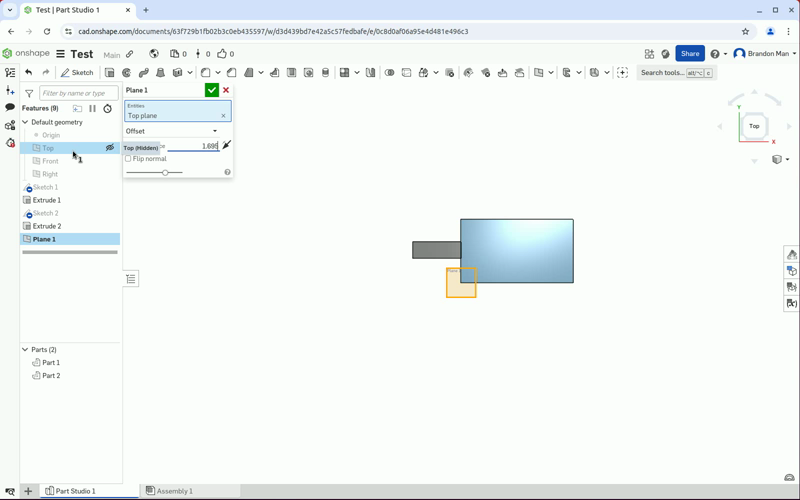
key(enter, 2)
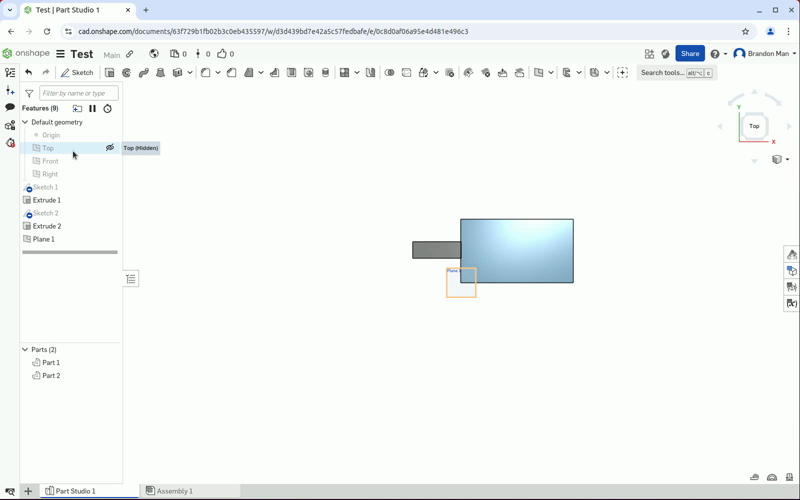
key(shift+s)
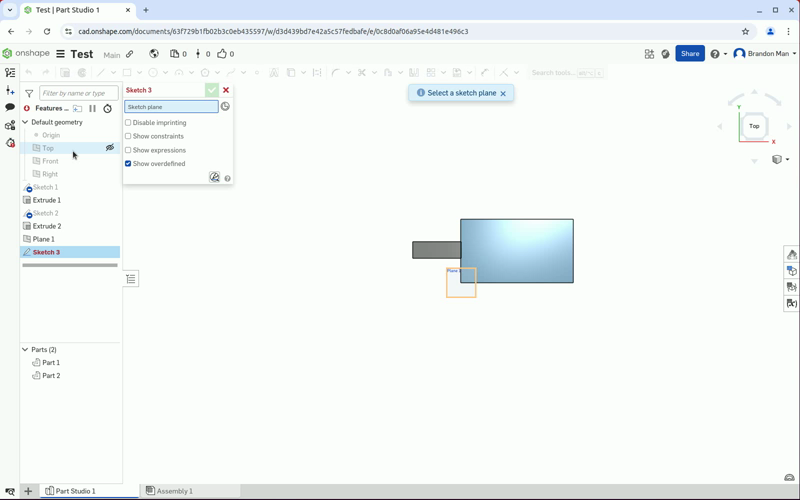
mouse_move(73, 241)
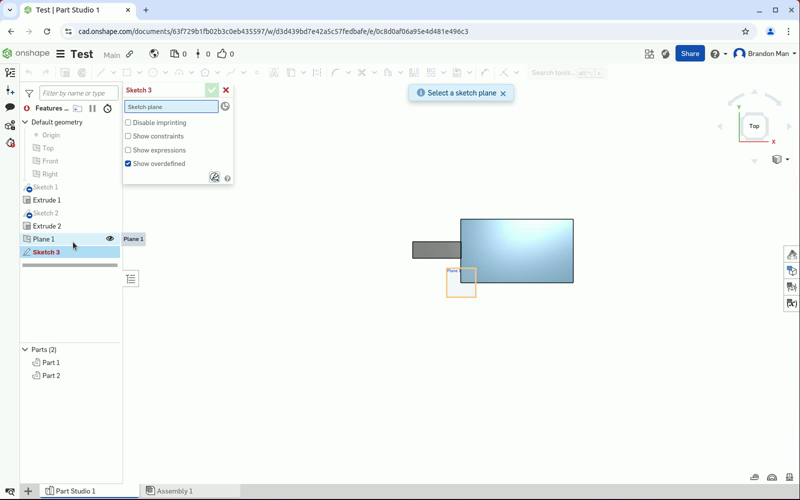
click(73, 241)
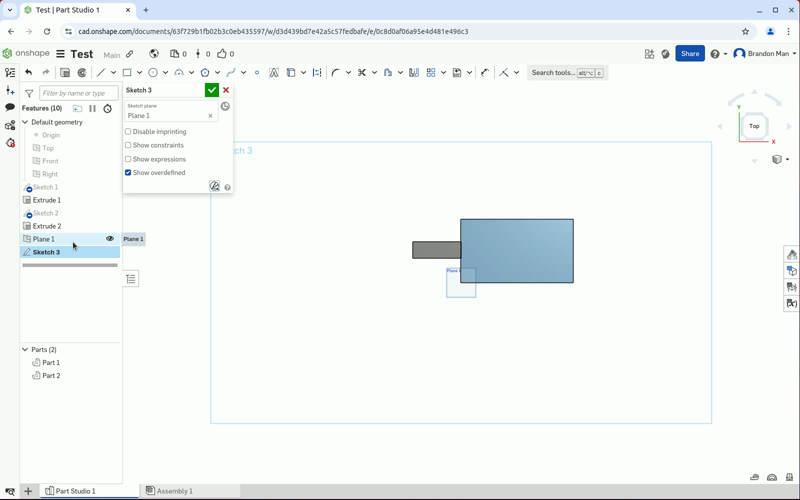
mouse_move(73, 352)
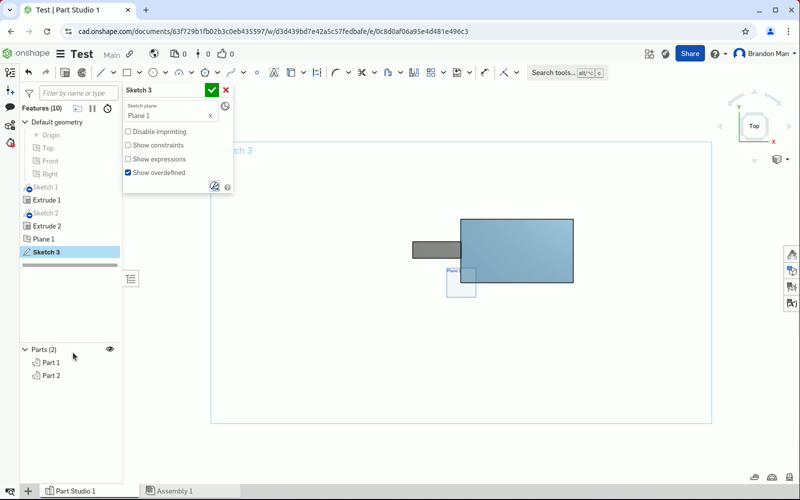
key(y)
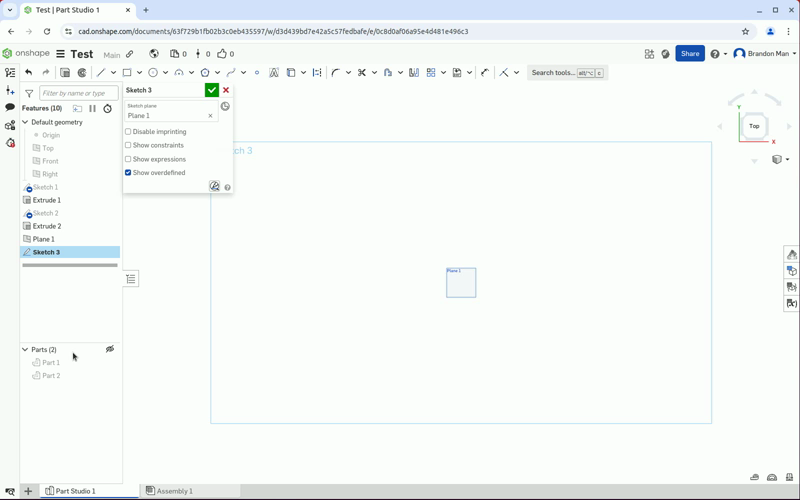
key(l)
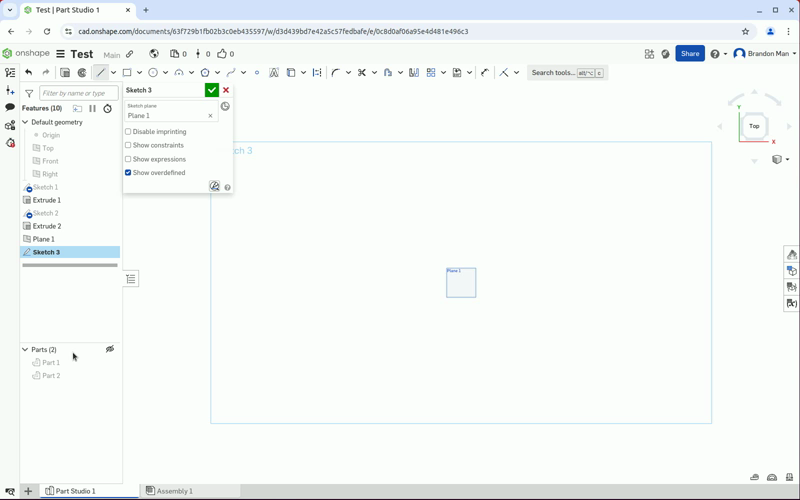
key_down(shift)
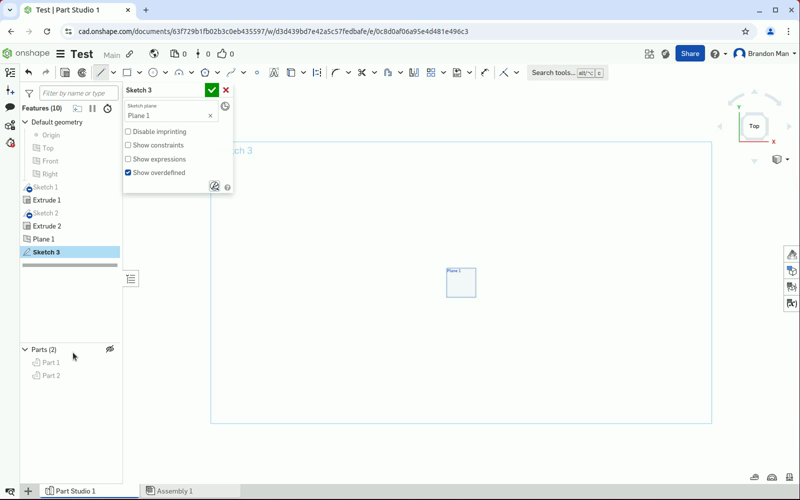
mouse_move(464, 280)
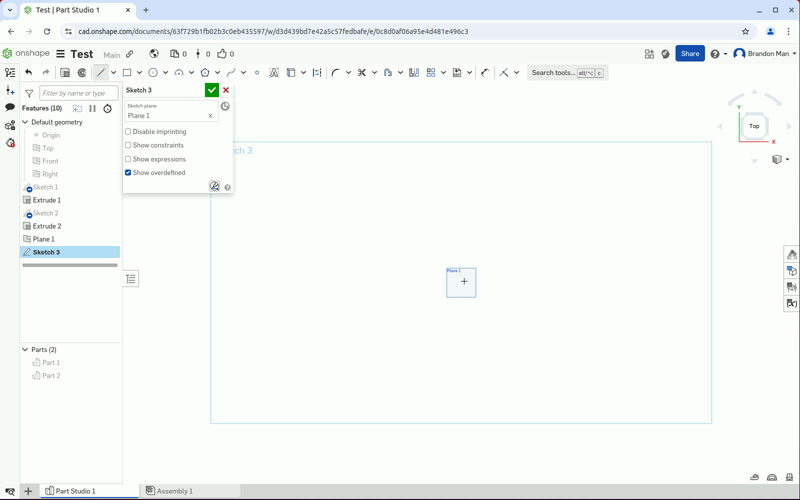
click(464, 280)
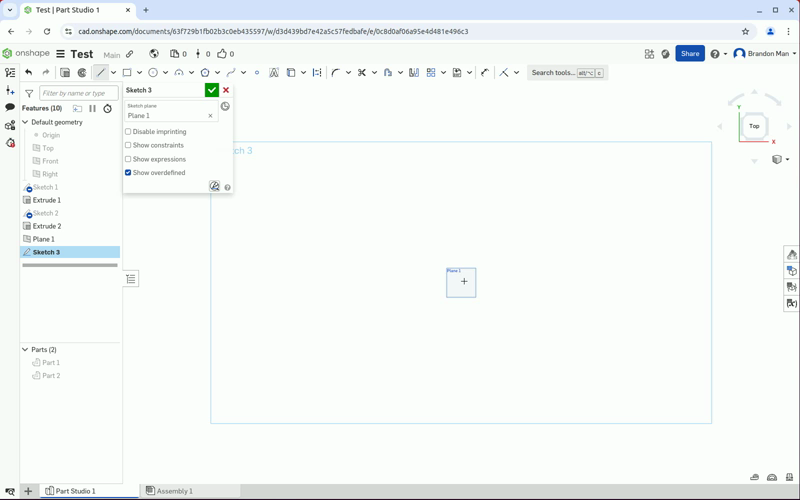
key_up(shift)
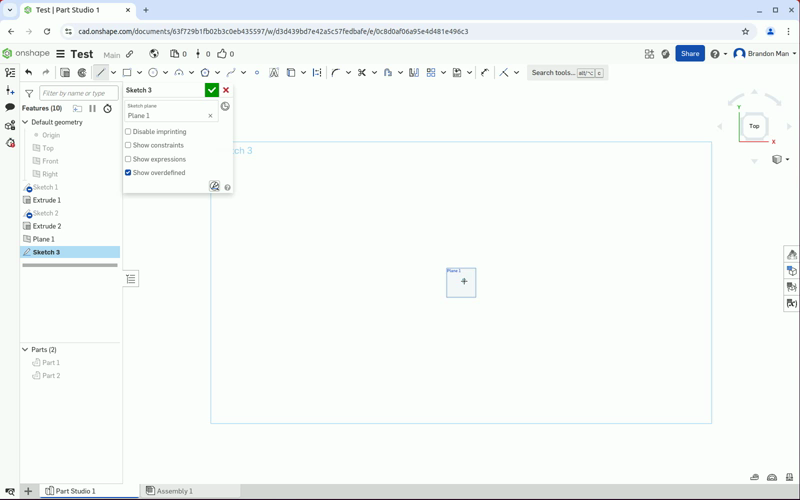
key_down(shift)
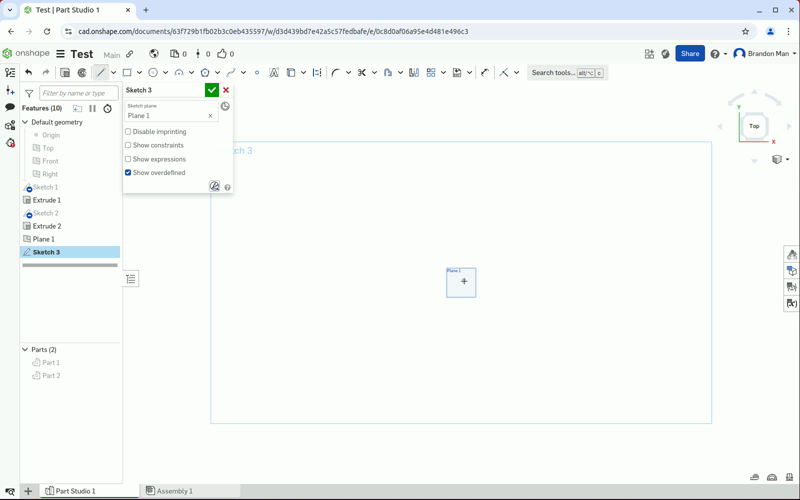
mouse_move(570, 280)
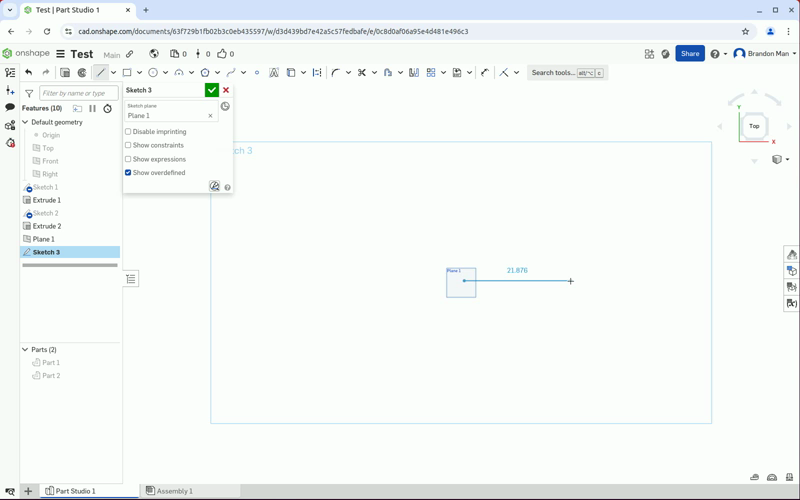
click(570, 280)
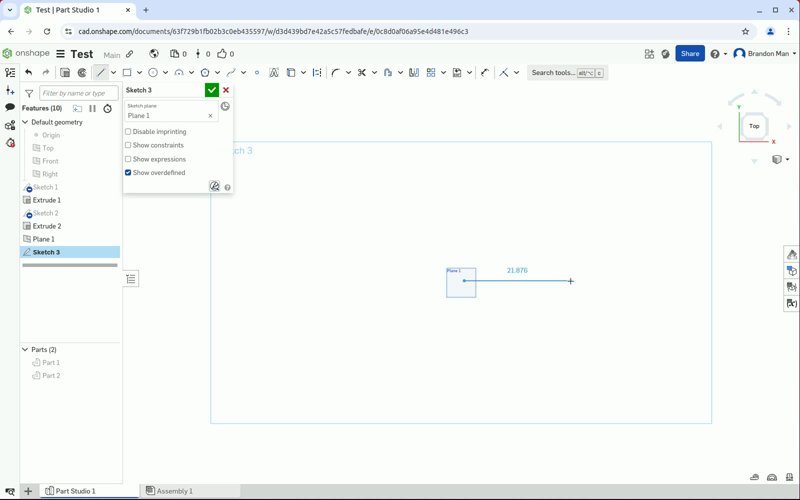
key_up(shift)
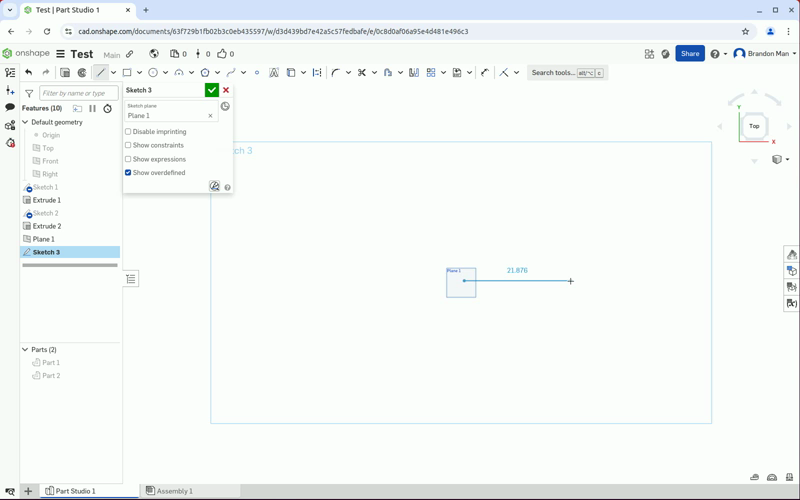
key_down(shift)
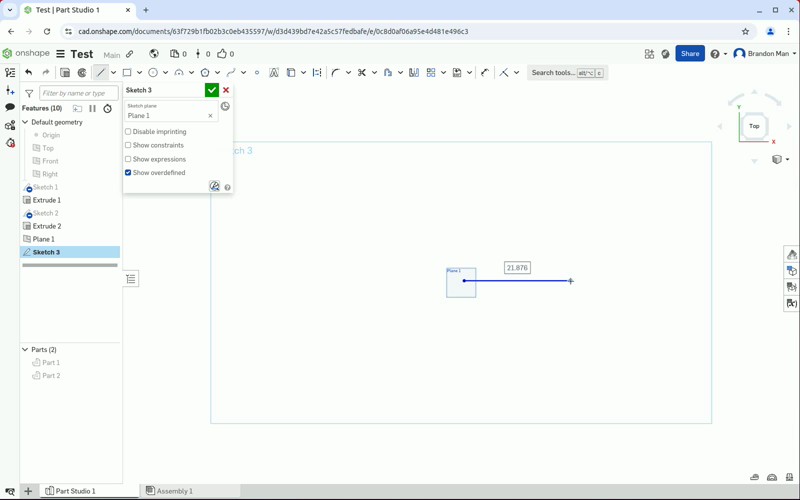
mouse_move(589, 280)
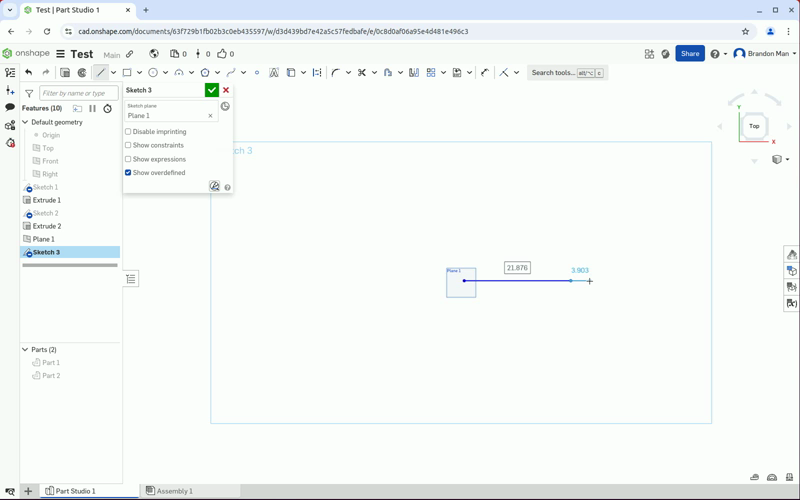
mouse_move(570, 223)
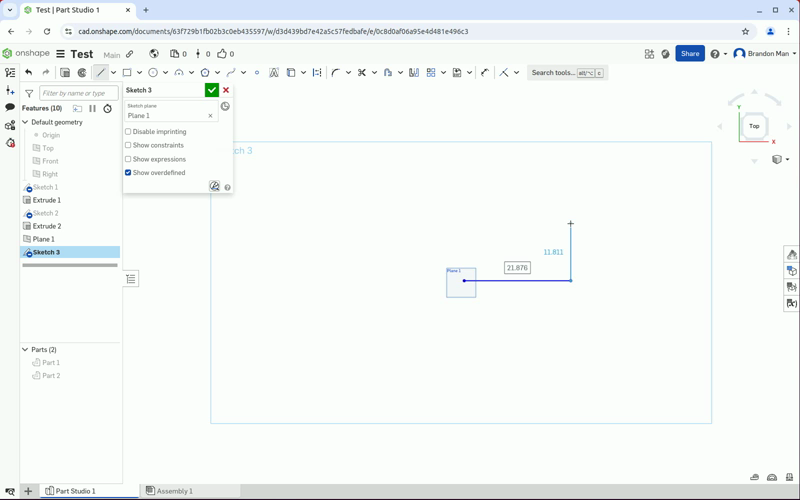
click(570, 223)
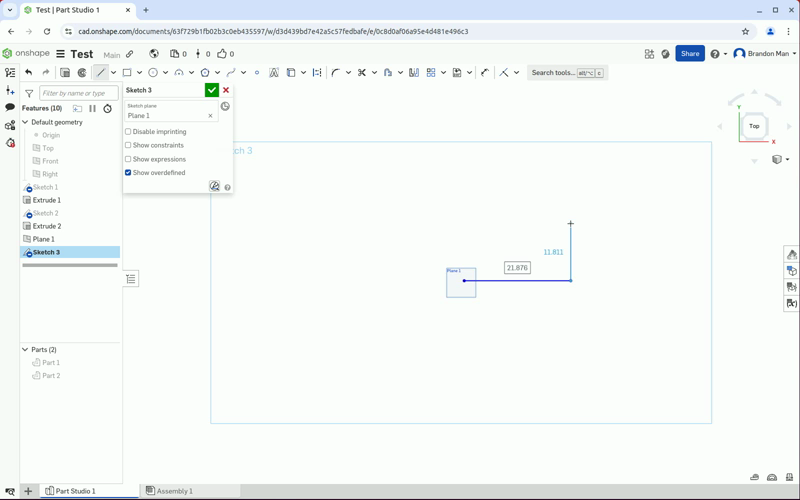
key_up(shift)
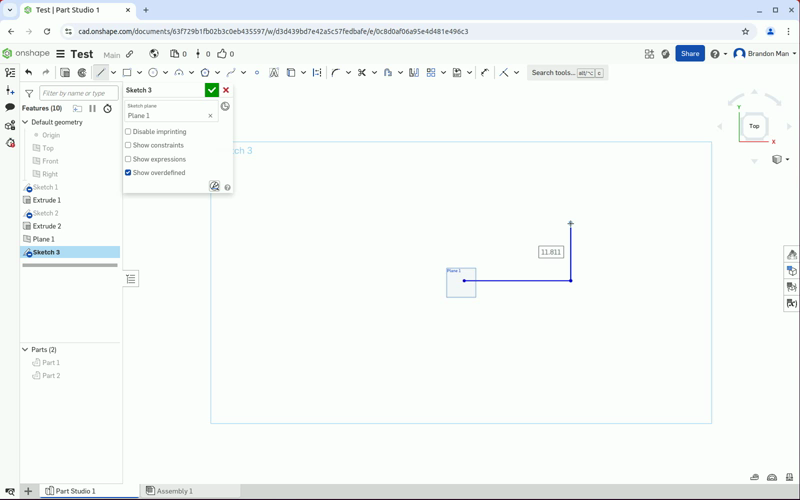
key_down(shift)
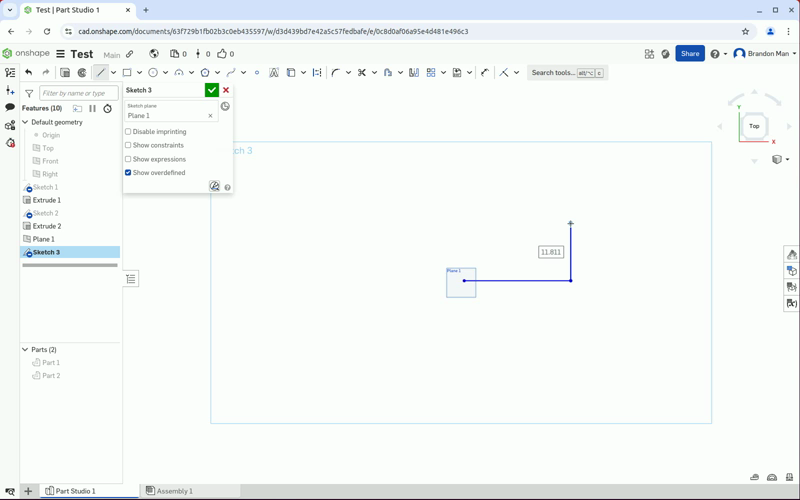
mouse_move(464, 223)
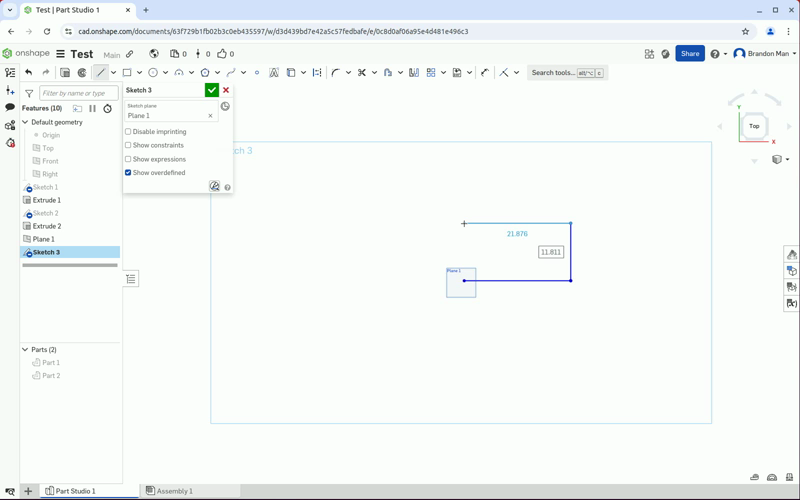
click(464, 223)
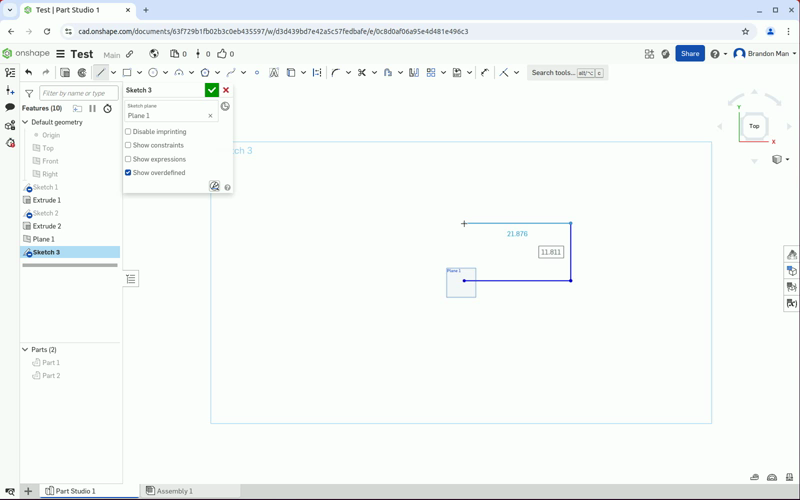
key_up(shift)
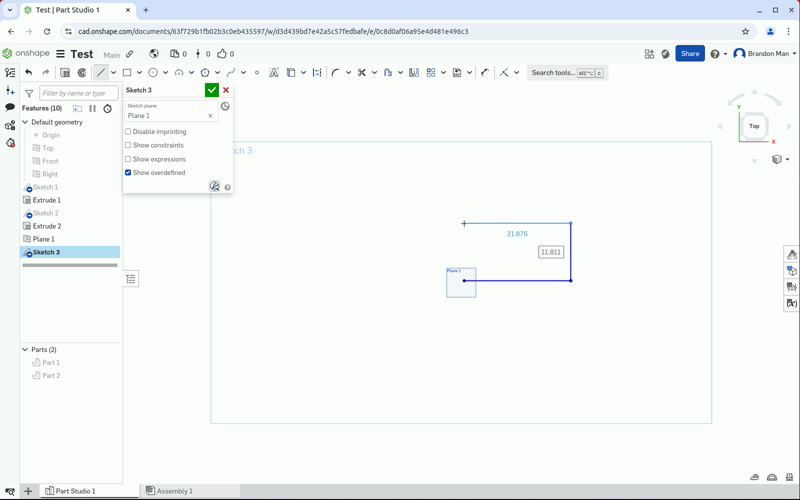
mouse_move(494, 223)
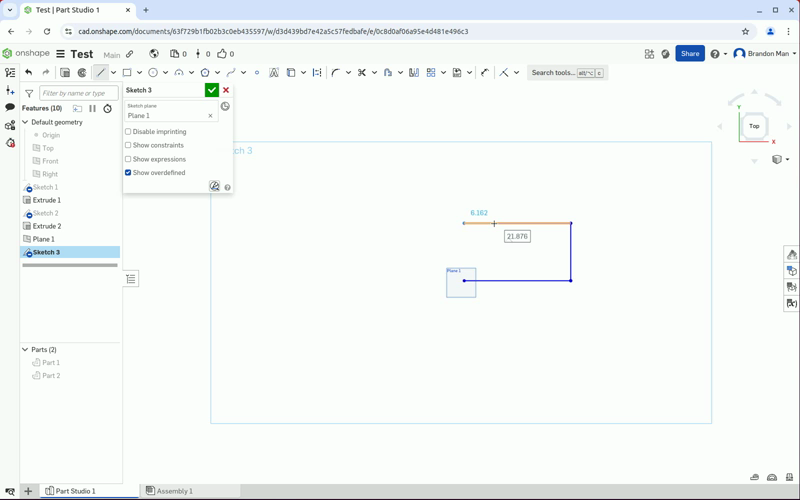
key_down(shift)
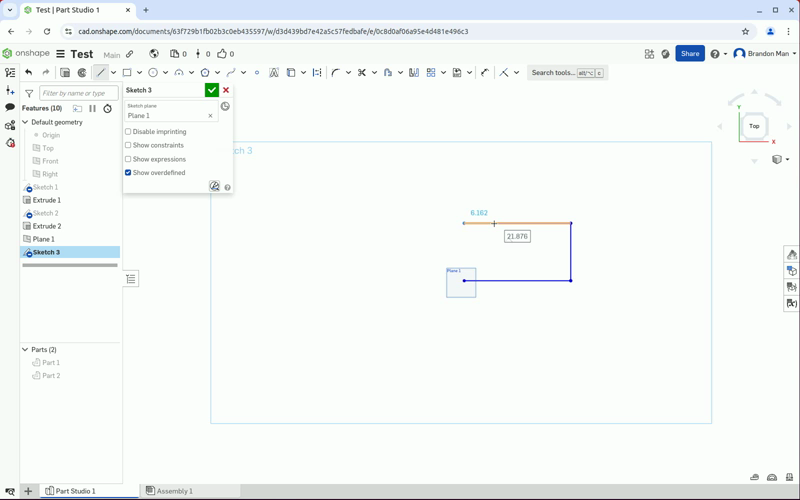
mouse_move(464, 280)
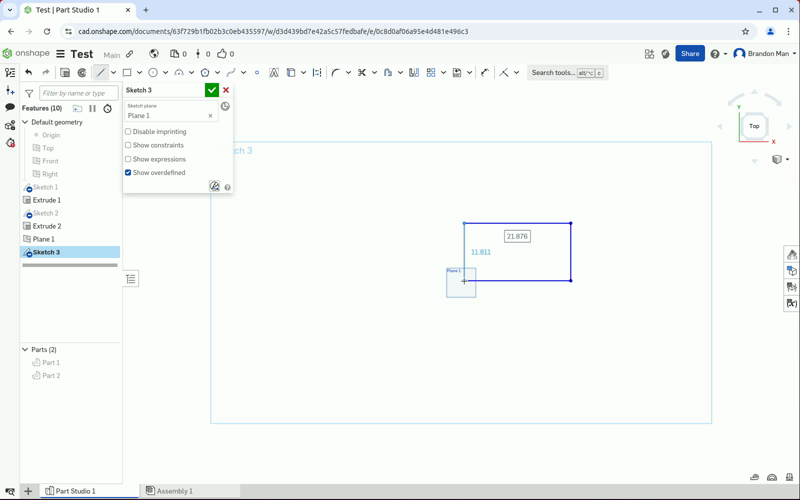
key_up(shift)
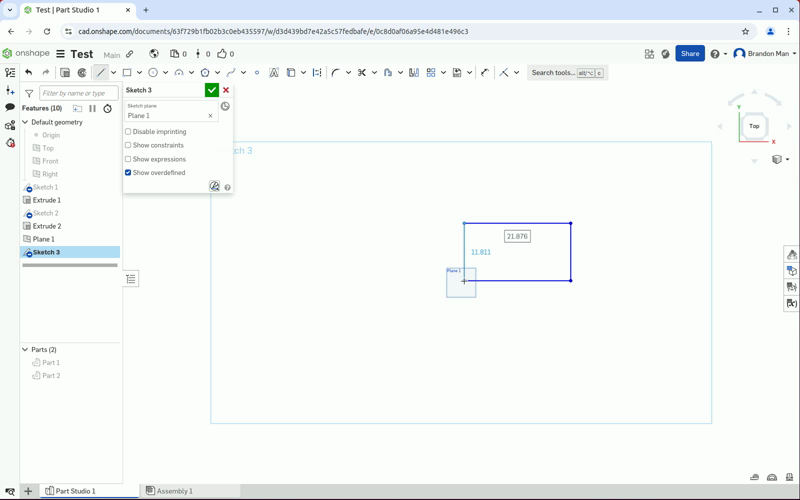
click(464, 280)
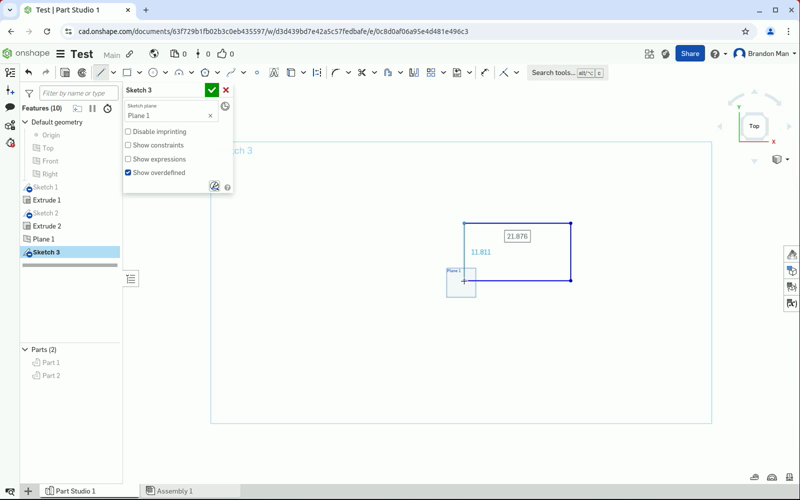
key(esc)
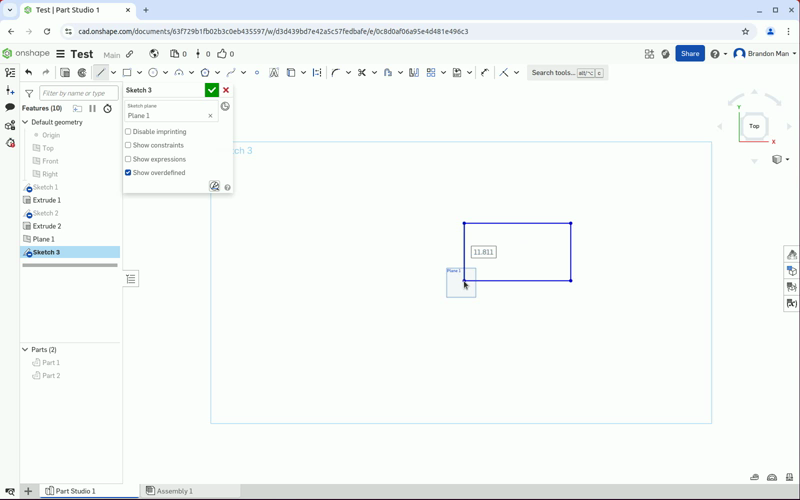
key(l)
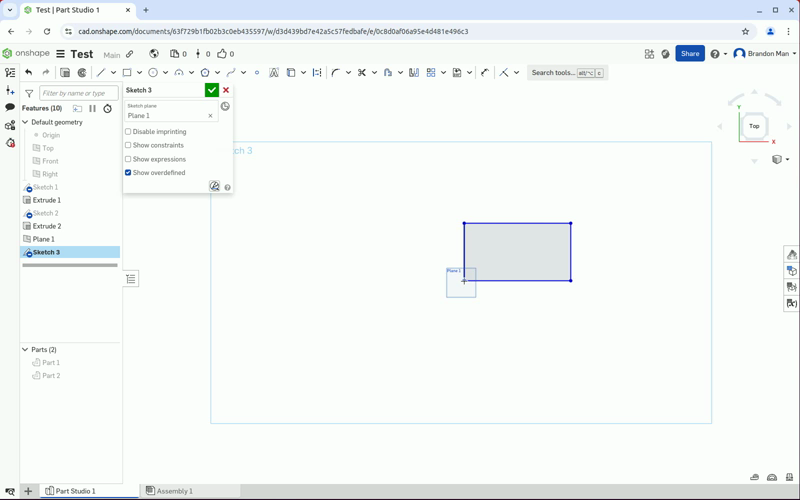
key_down(shift)
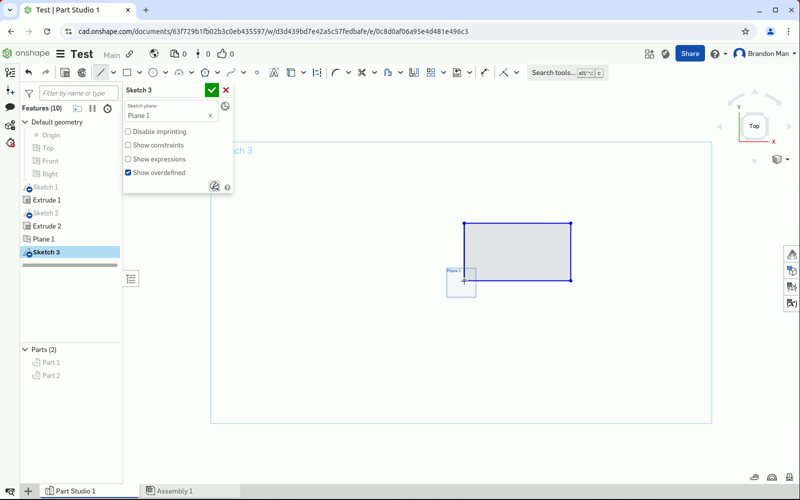
mouse_move(467, 276)
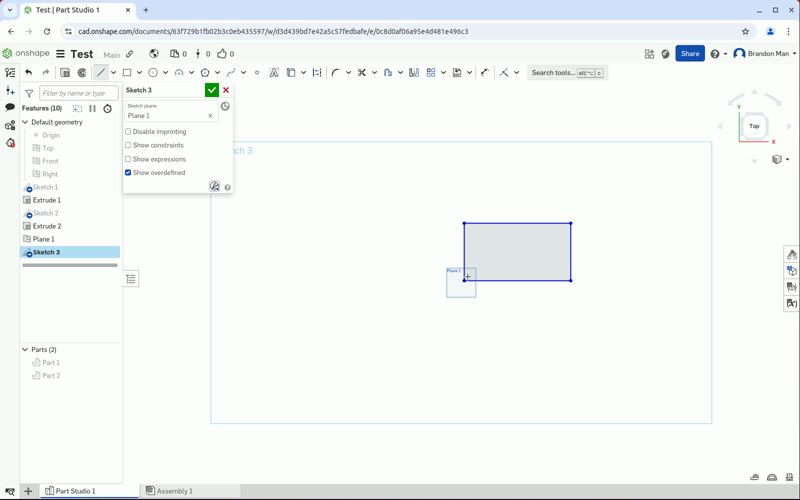
click(467, 276)
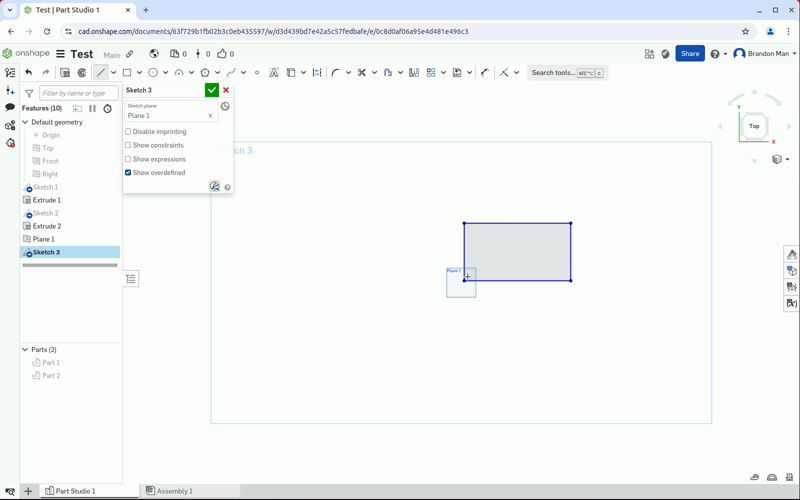
key_up(shift)
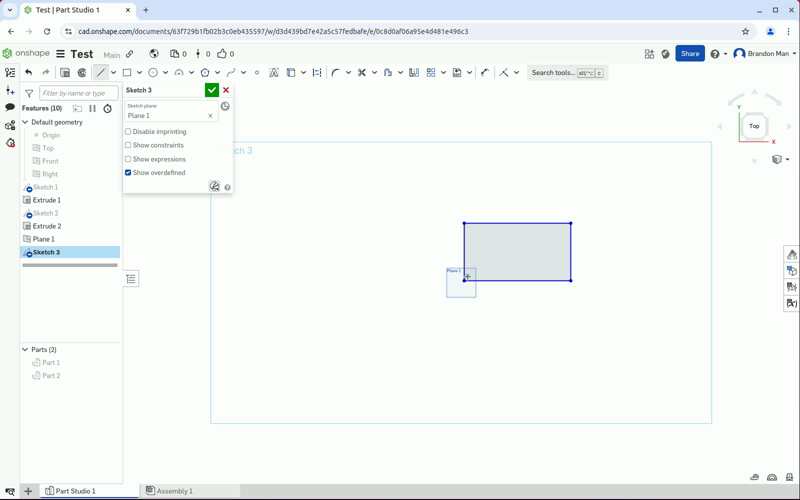
key_down(shift)
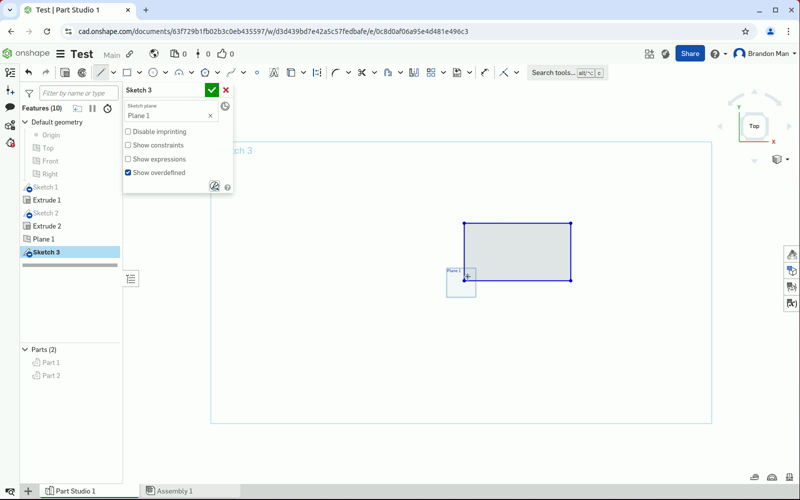
mouse_move(566, 276)
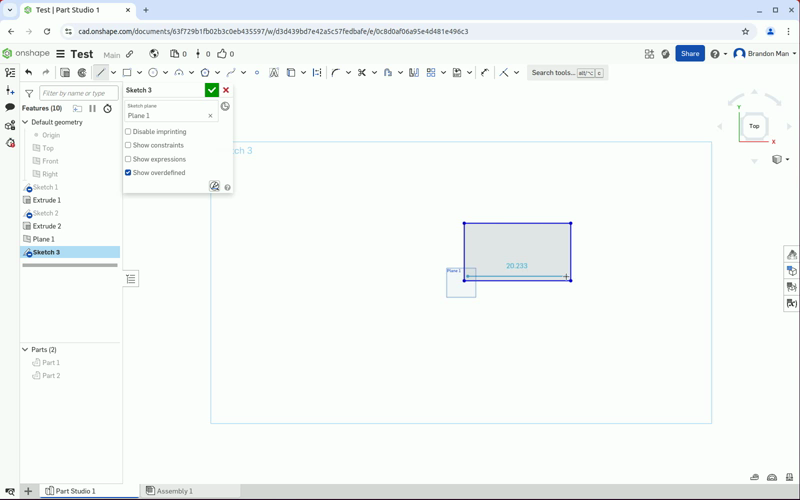
click(566, 276)
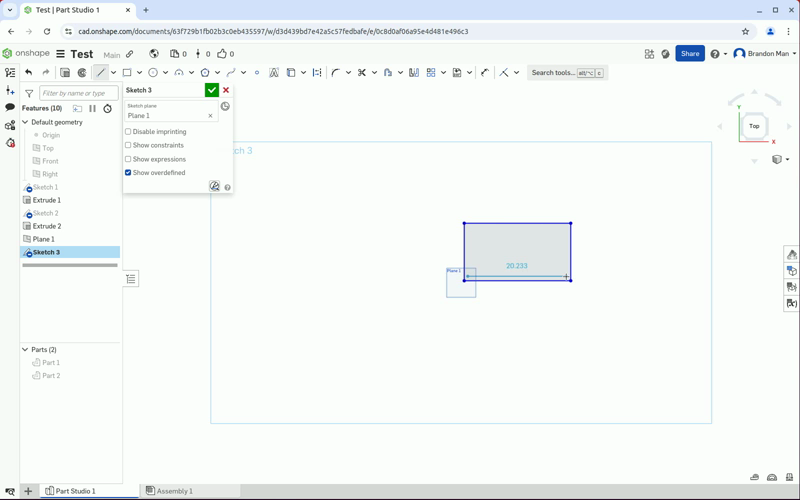
key_up(shift)
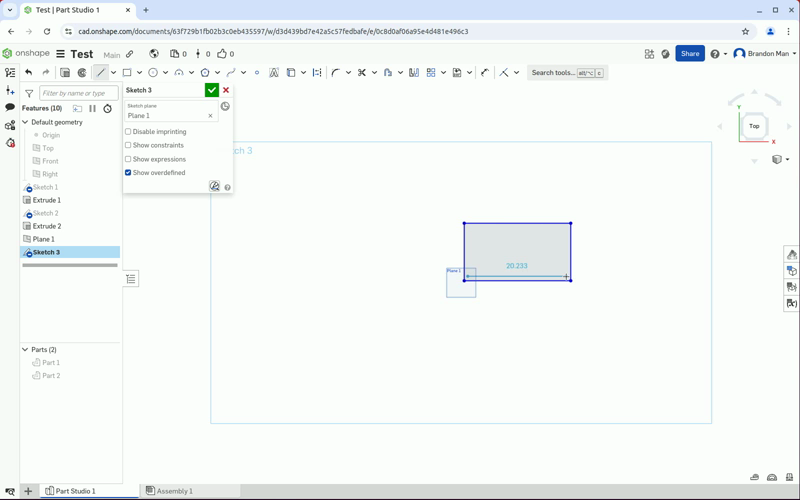
key_down(shift)
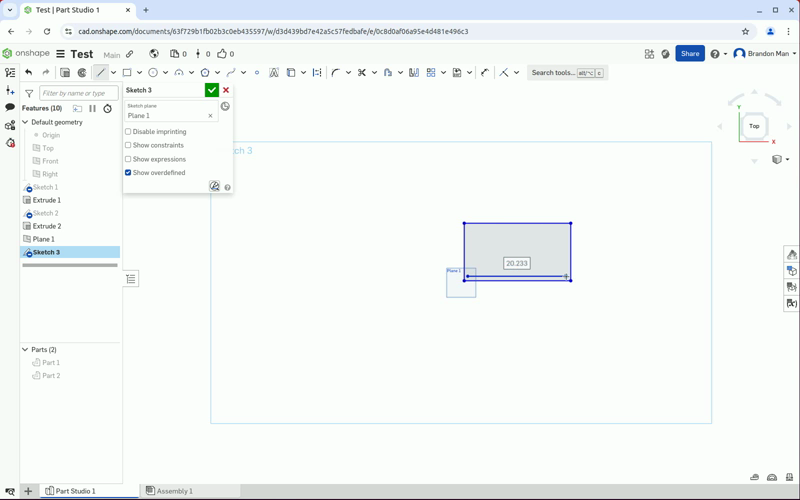
mouse_move(589, 276)
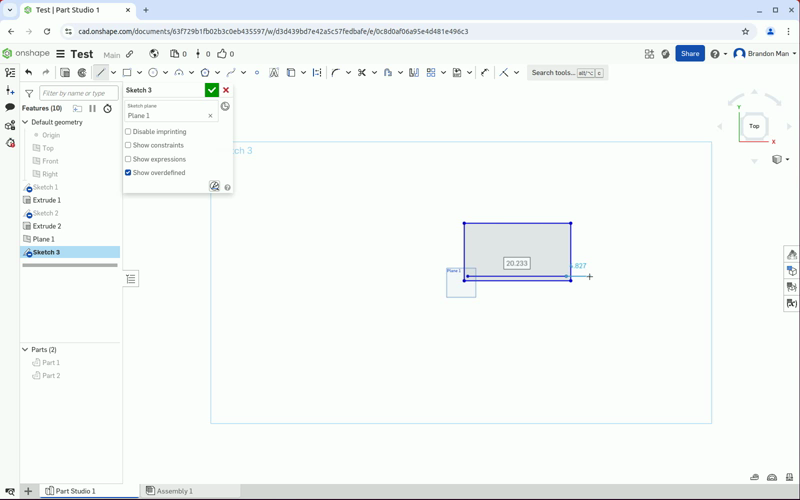
mouse_move(566, 227)
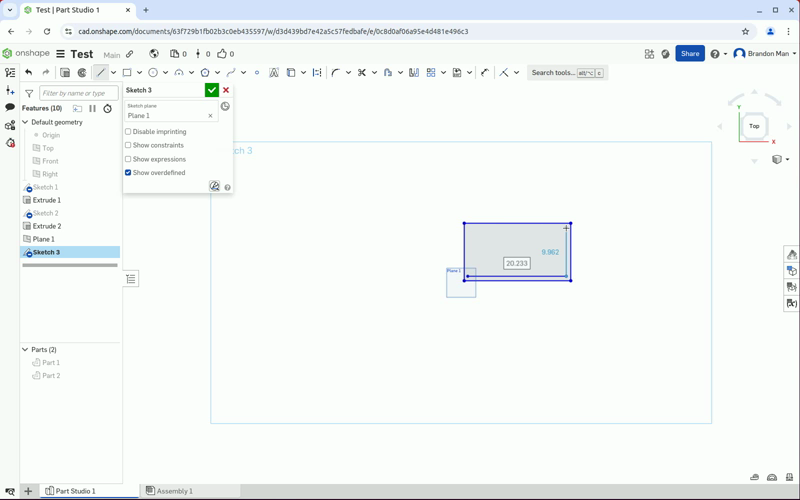
click(566, 227)
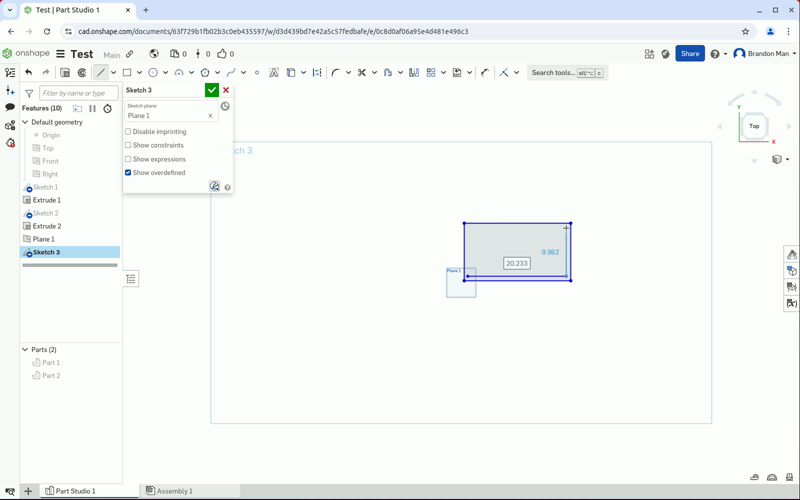
key_up(shift)
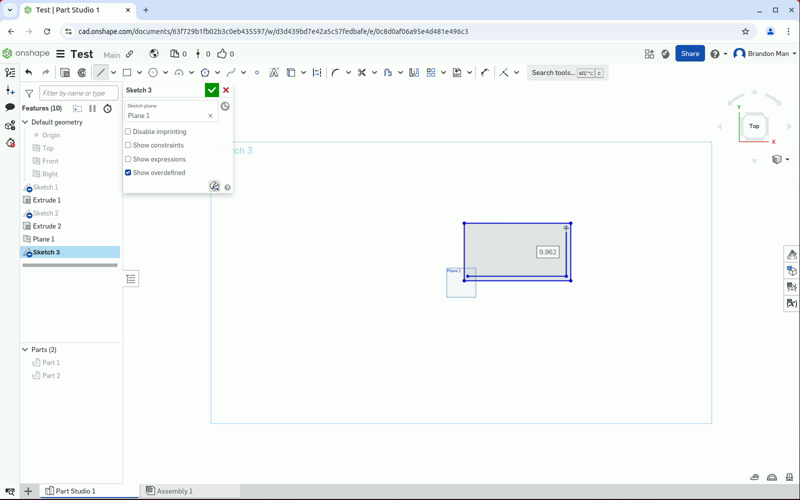
key_down(shift)
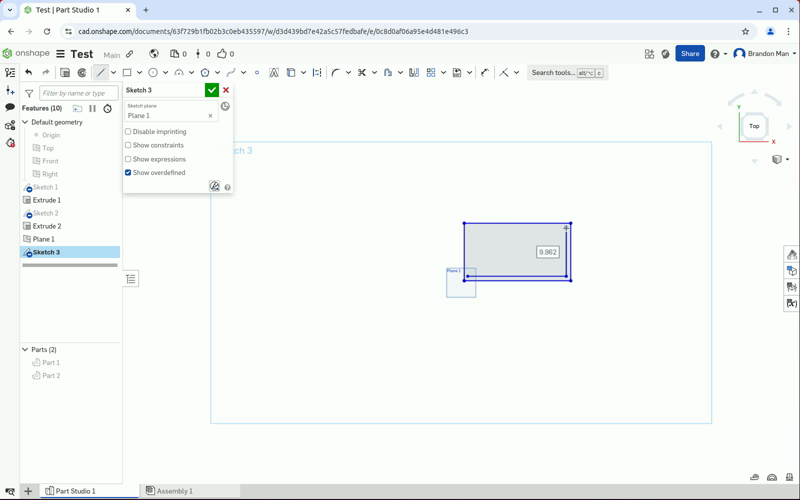
mouse_move(467, 227)
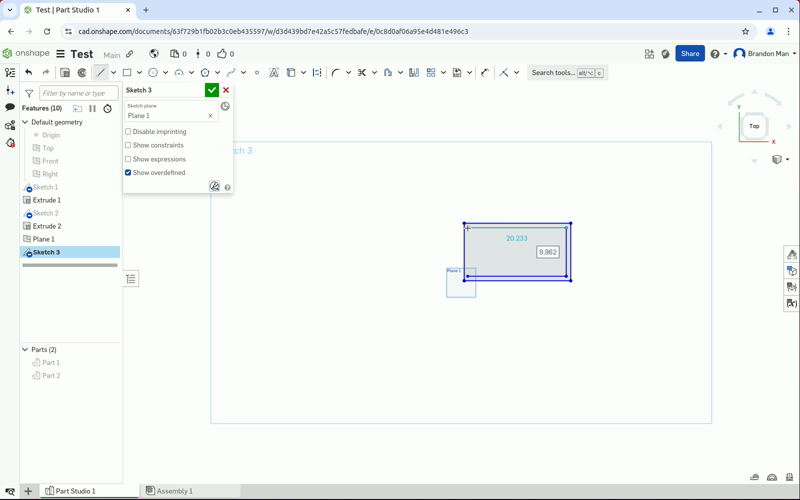
click(467, 227)
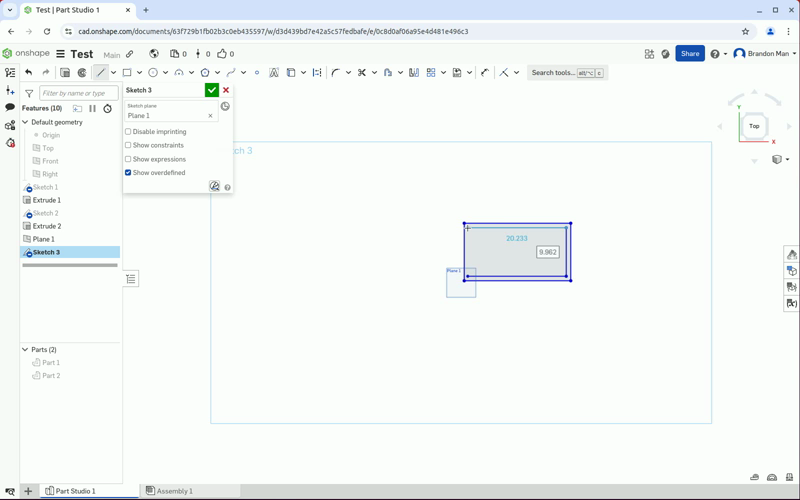
key_up(shift)
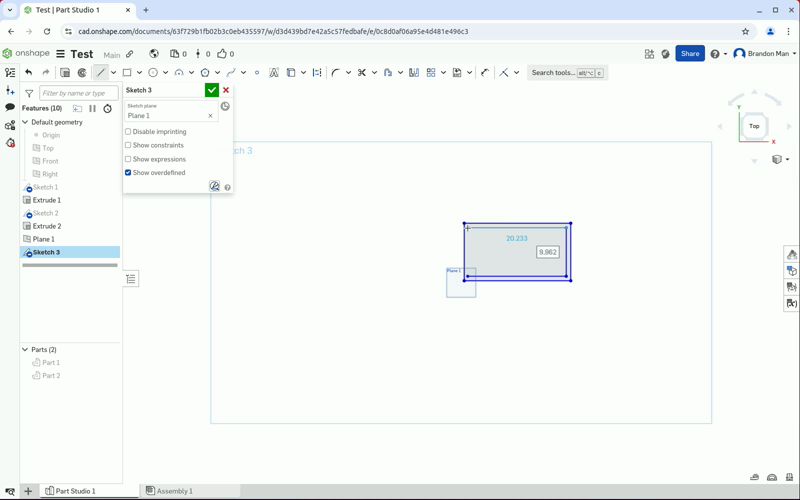
mouse_move(497, 227)
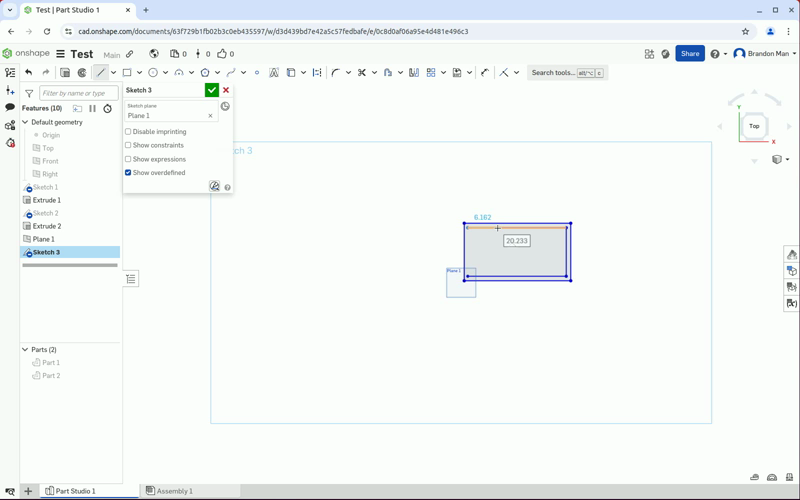
key_down(shift)
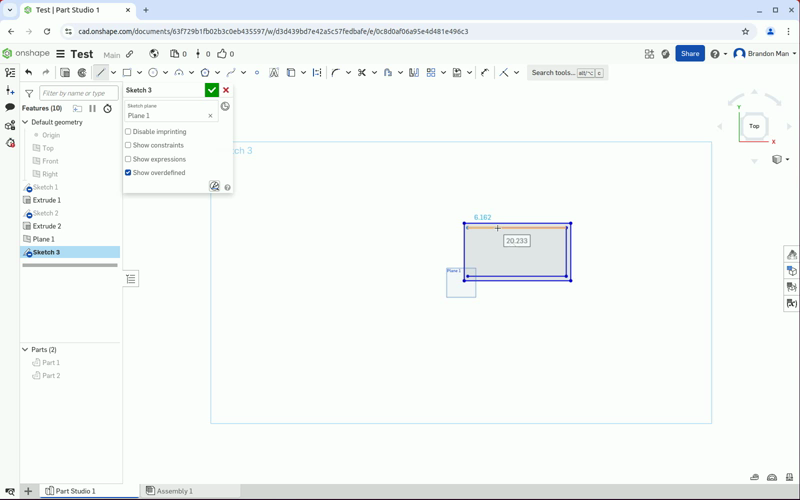
mouse_move(467, 276)
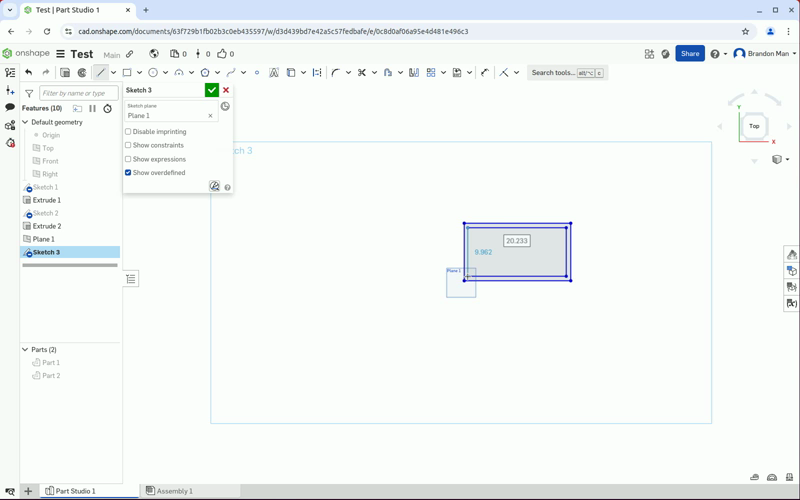
key_up(shift)
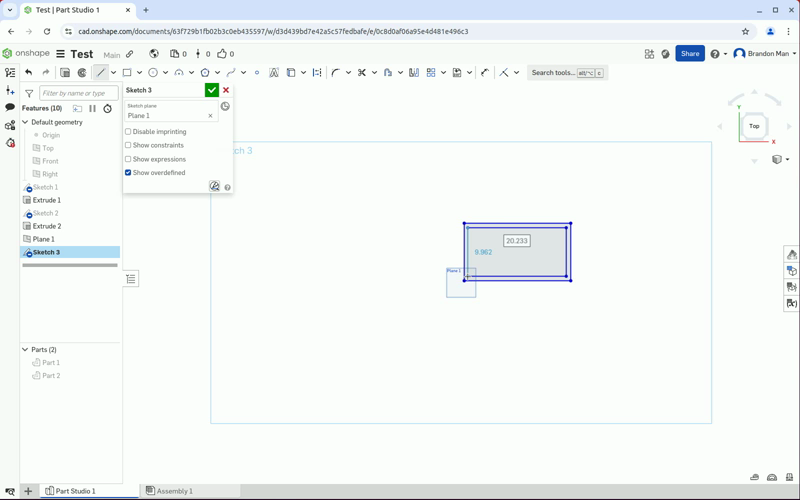
click(467, 276)
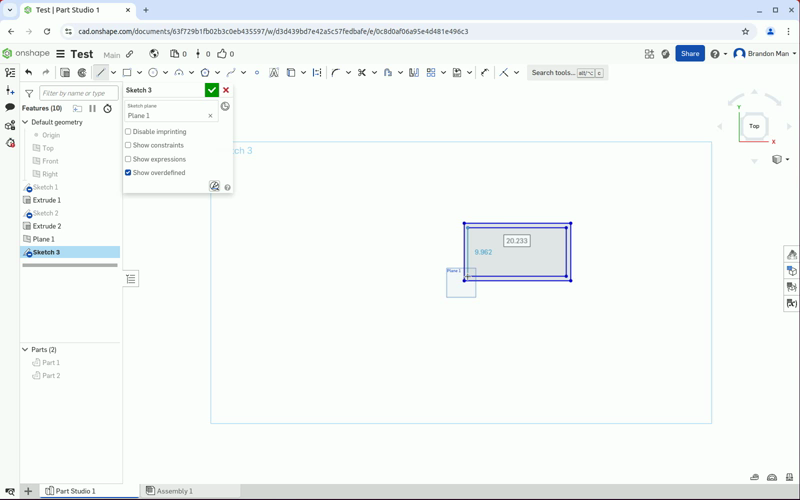
key(esc)
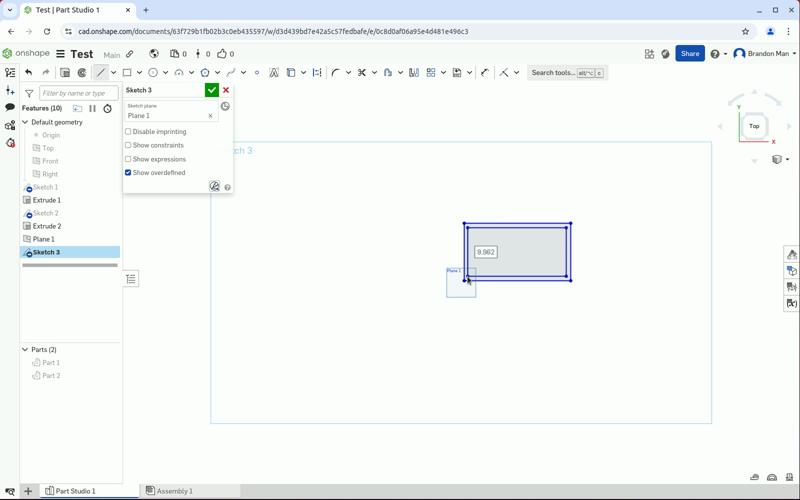
mouse_move(541, 278)
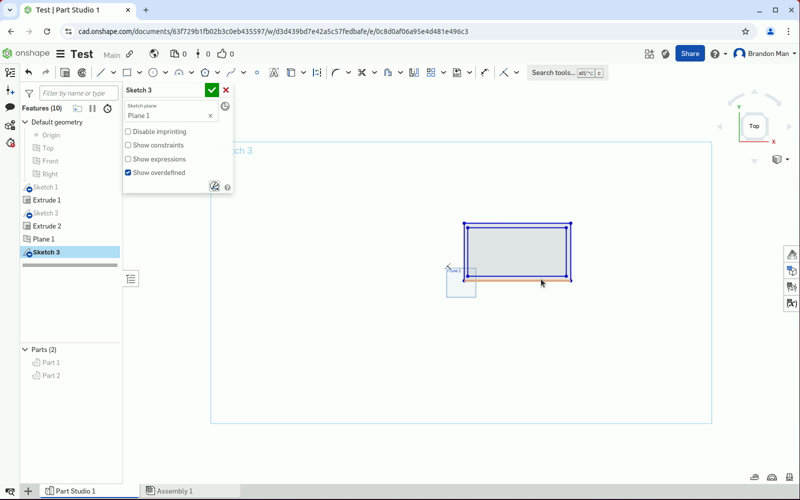
scroll(6)
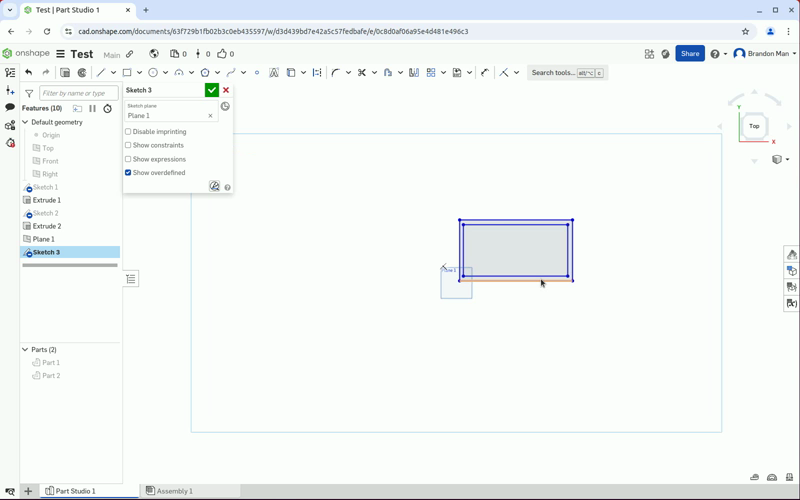
scroll(6)
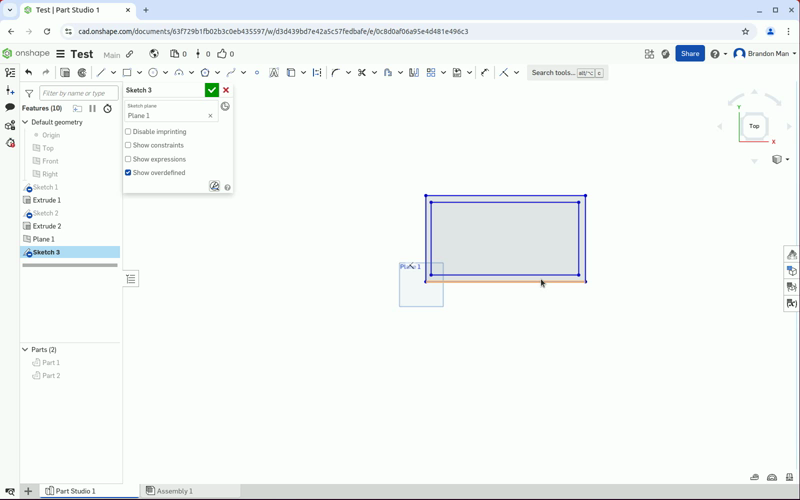
scroll(6)
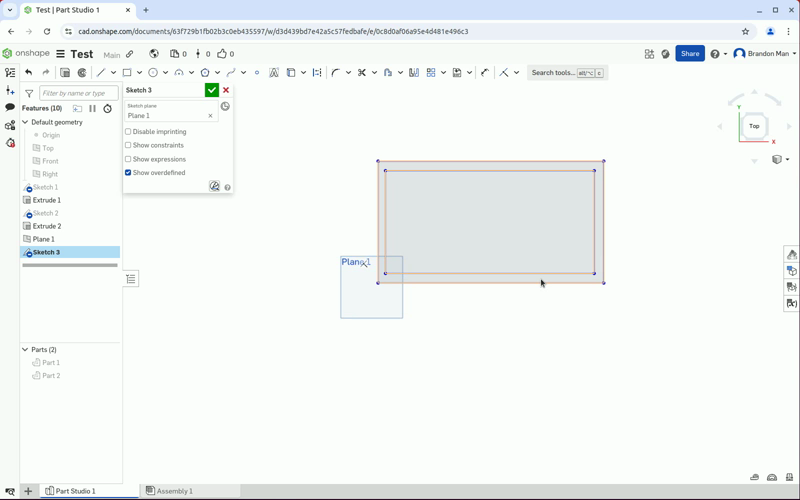
scroll(6)
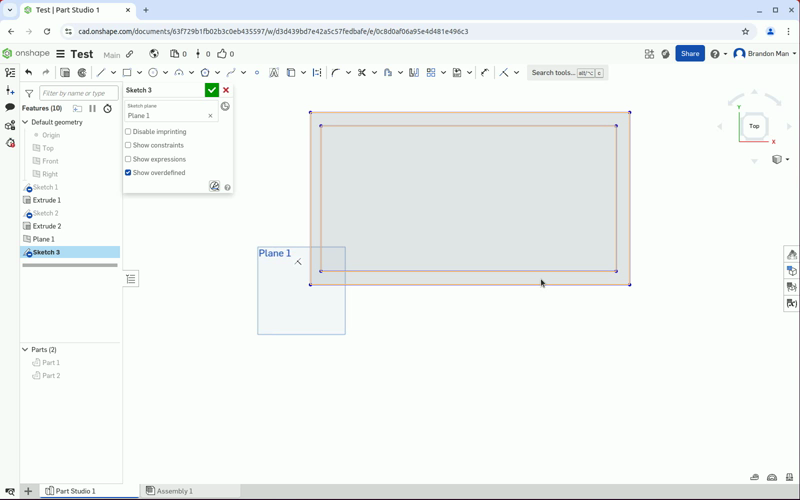
scroll(6)
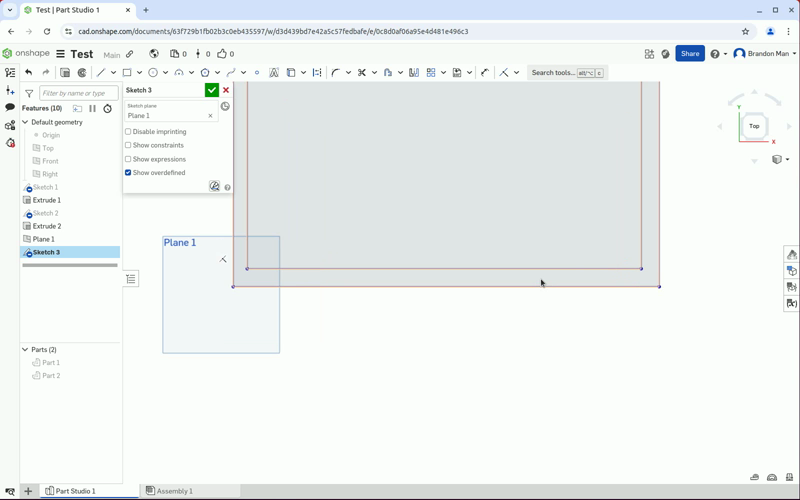
scroll(6)
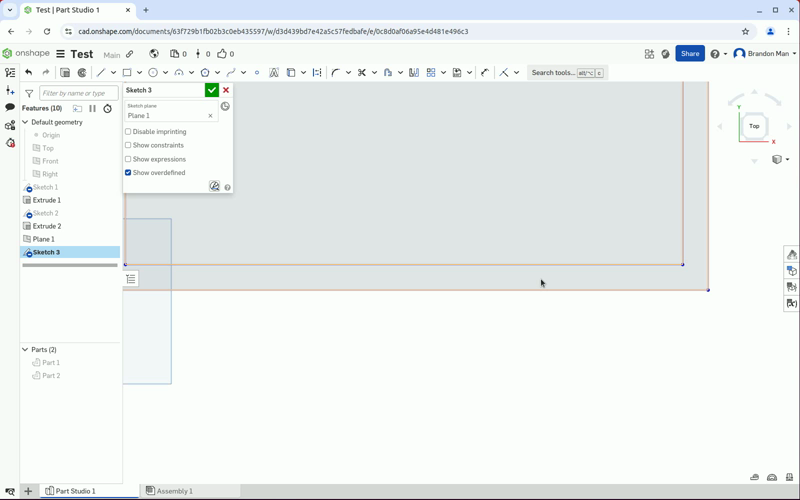
scroll(6)
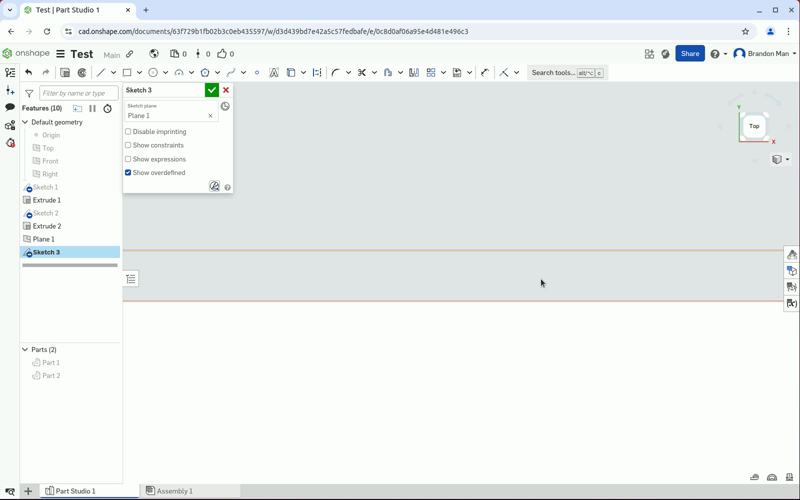
click(541, 278)
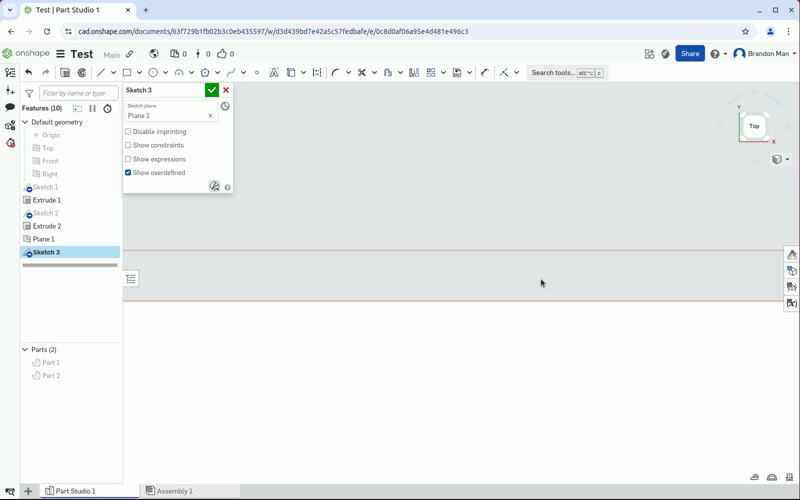
scroll(-6)
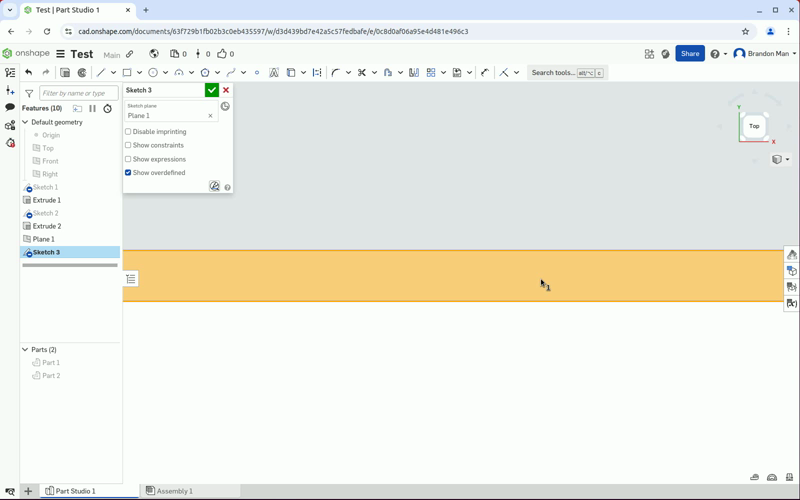
scroll(-6)
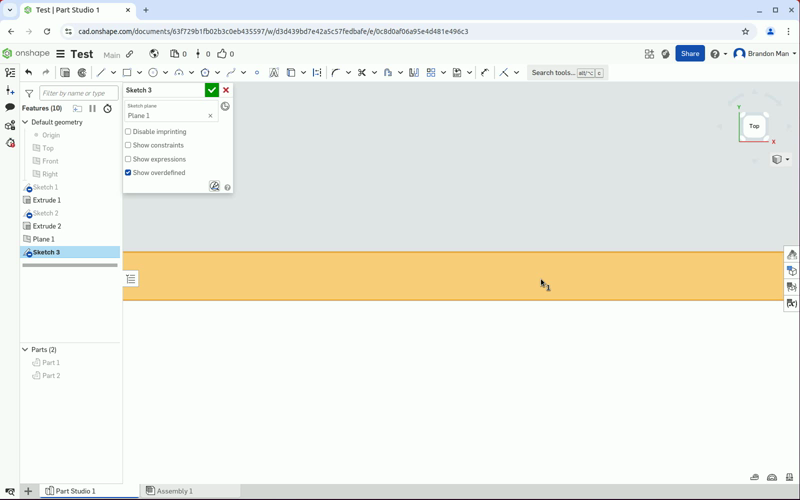
scroll(-6)
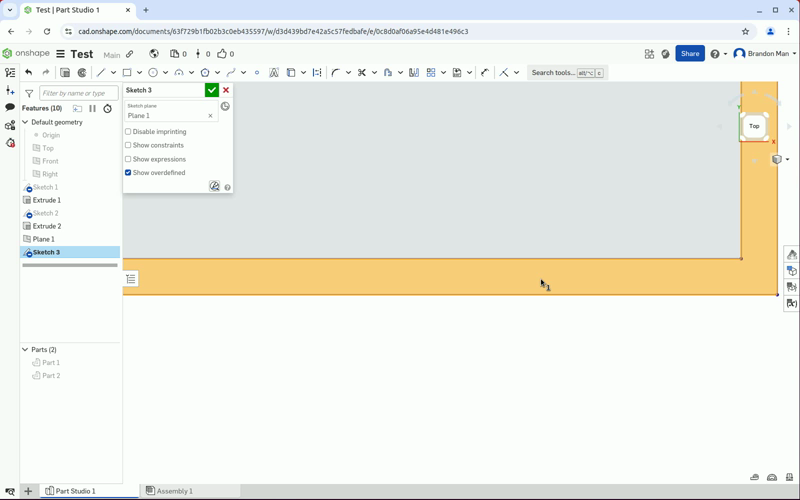
scroll(-6)
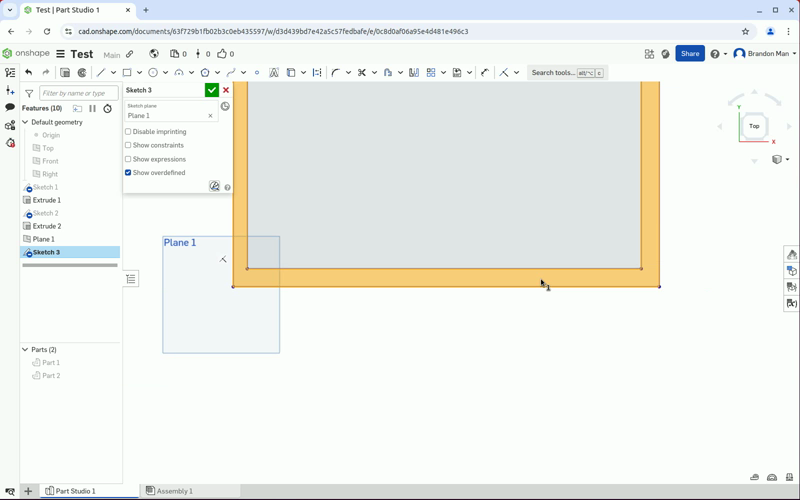
scroll(-6)
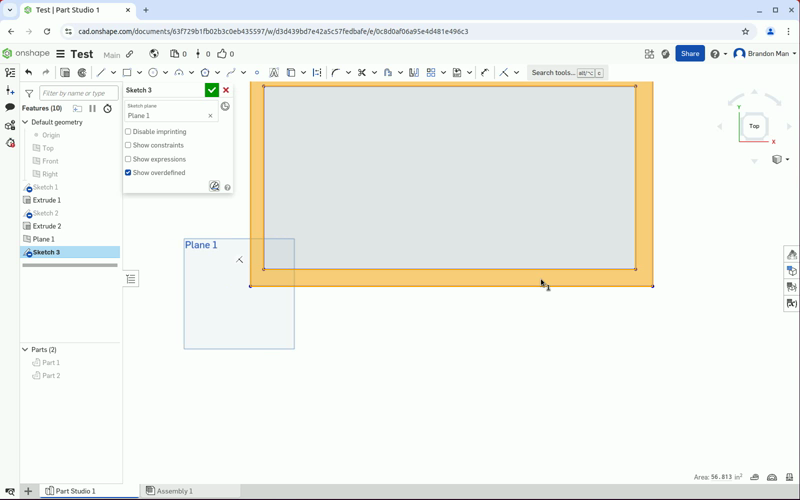
scroll(-6)
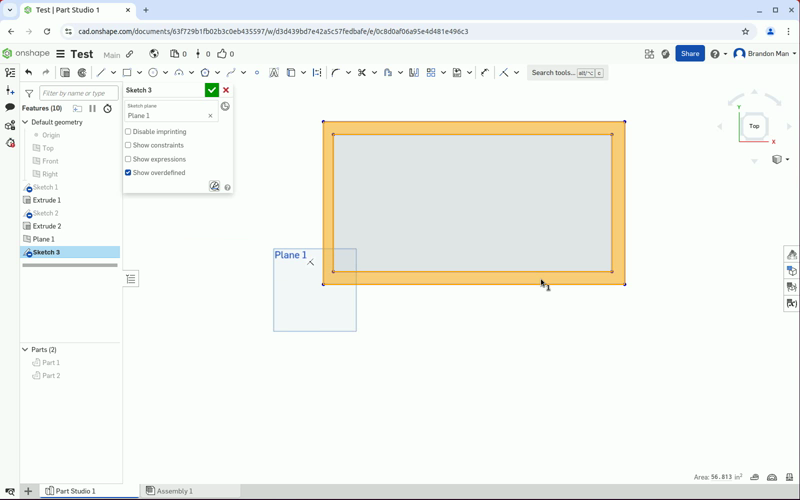
scroll(-6)
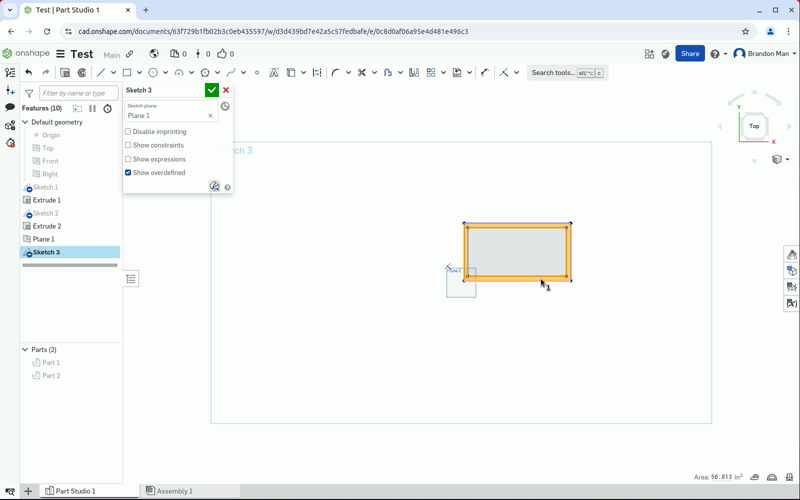
mouse_move(73, 352)
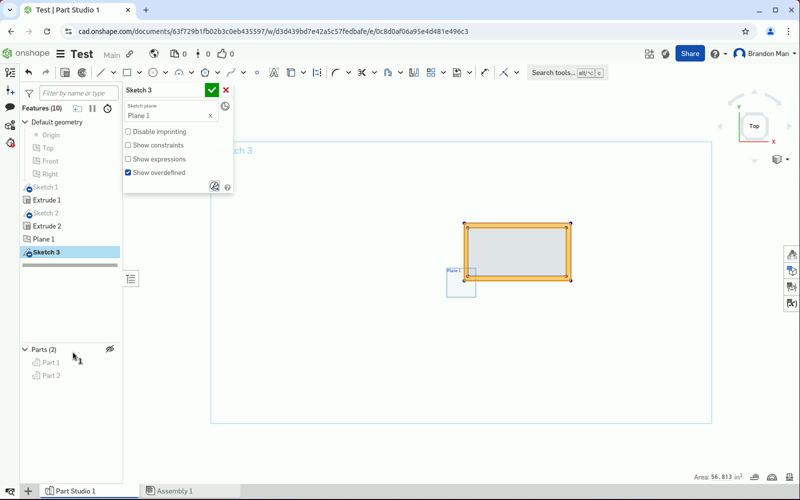
key(shift+y)
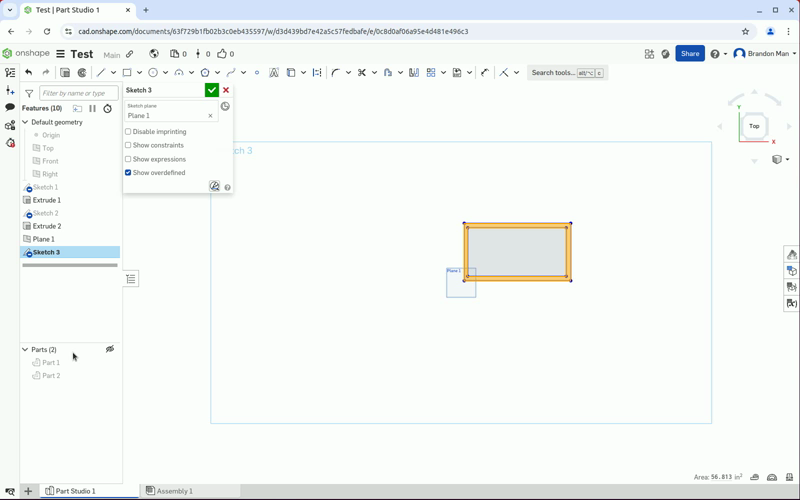
key(shift+e)
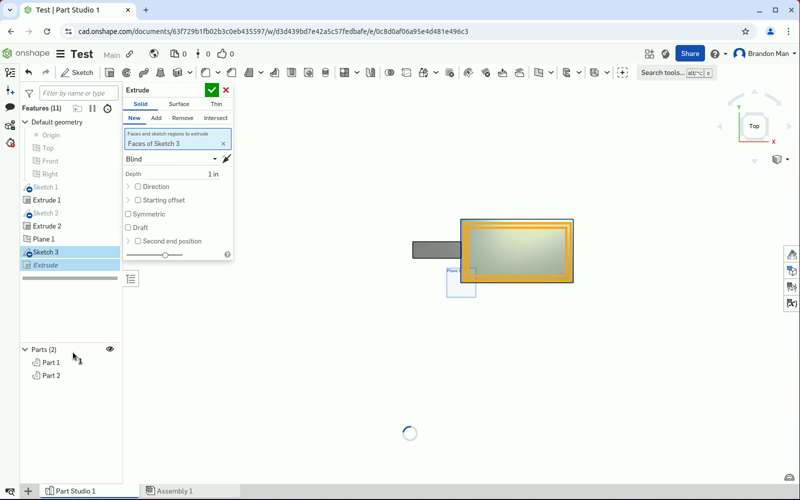
mouse_move(143, 106)
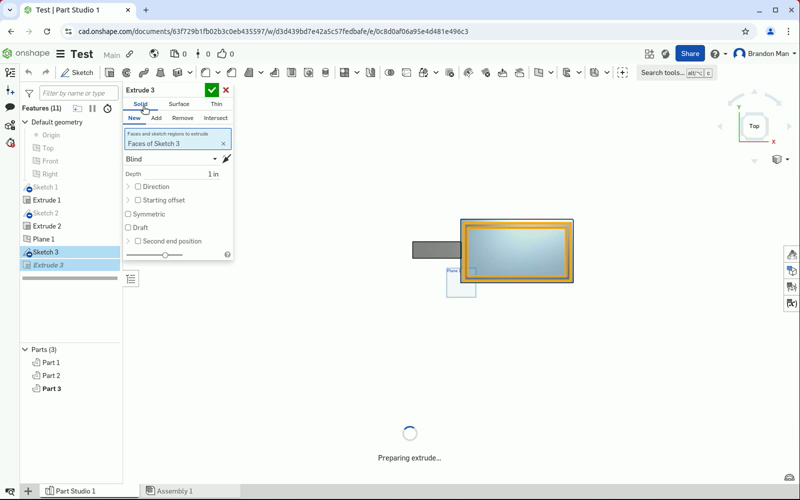
click(143, 106)
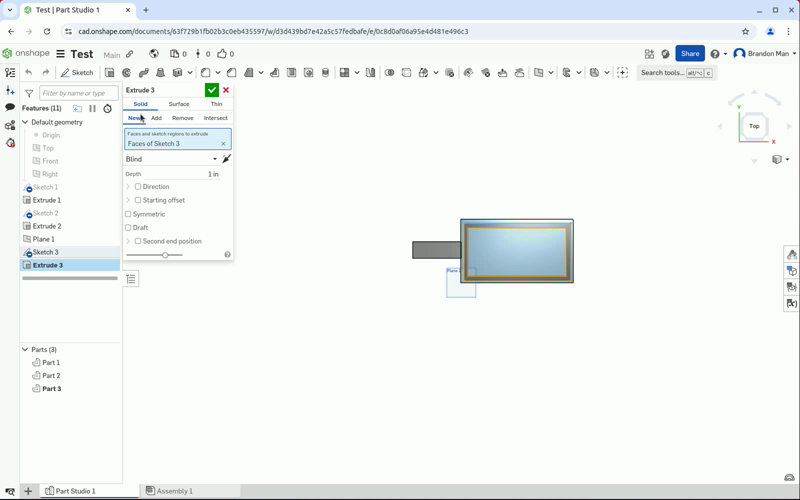
mouse_move(137, 120)
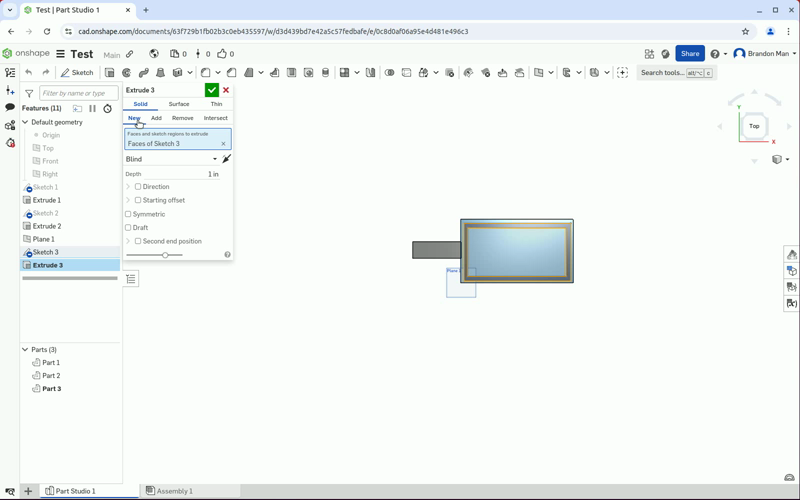
click(137, 120)
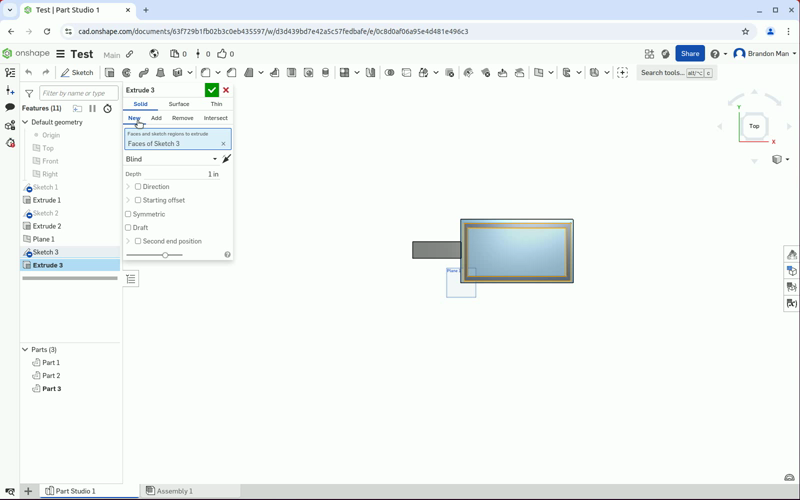
key(tab, 4)
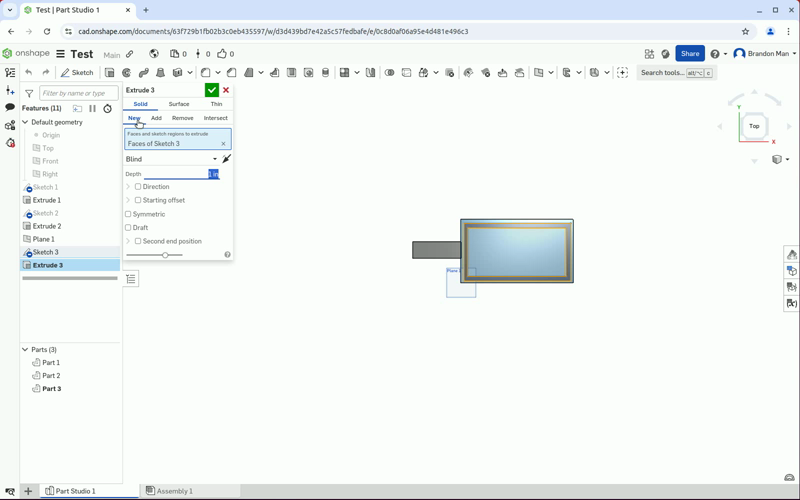
text(0.481)
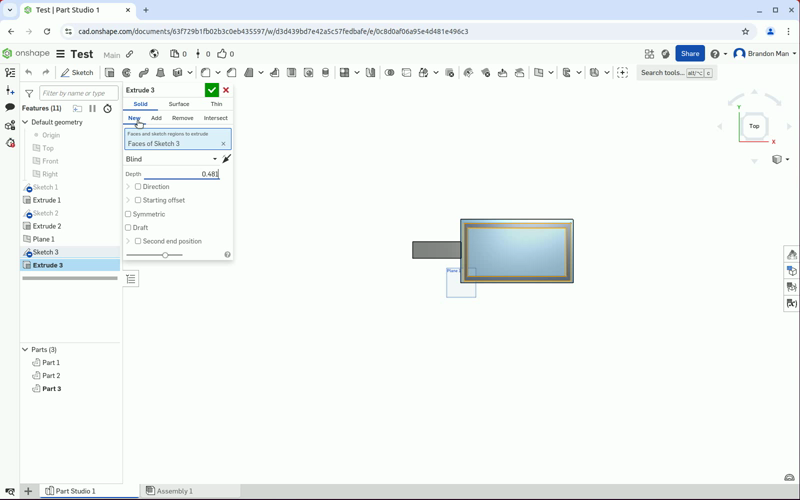
key(enter)
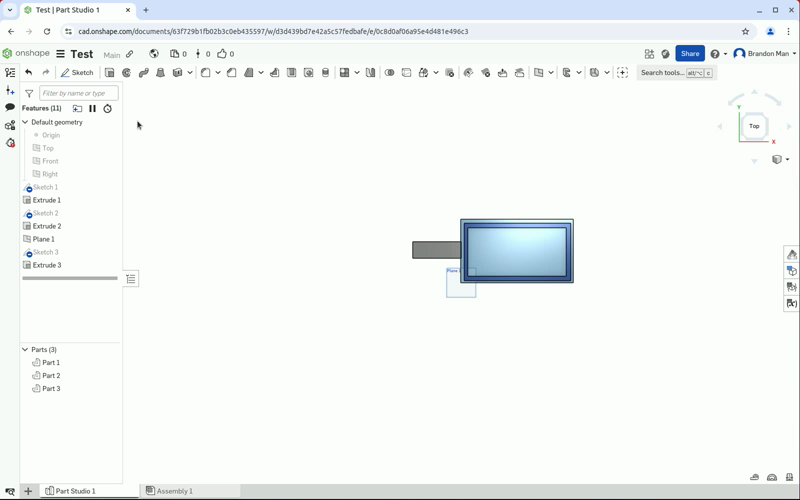
key(shift+h)
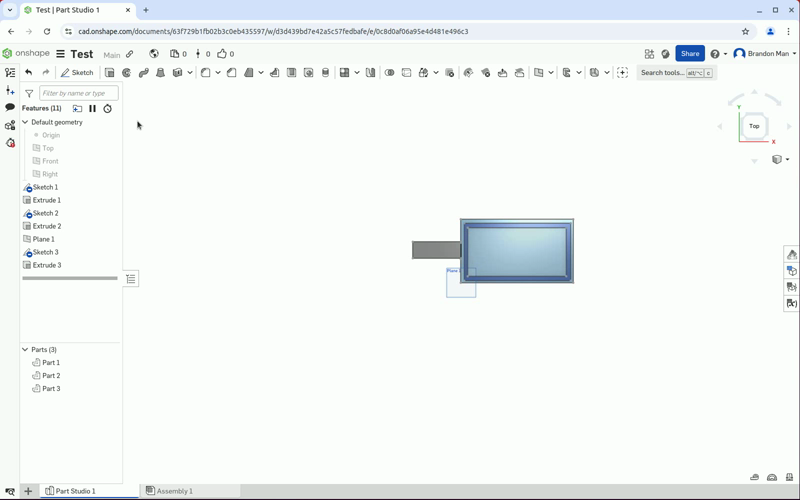
key(shift+h)
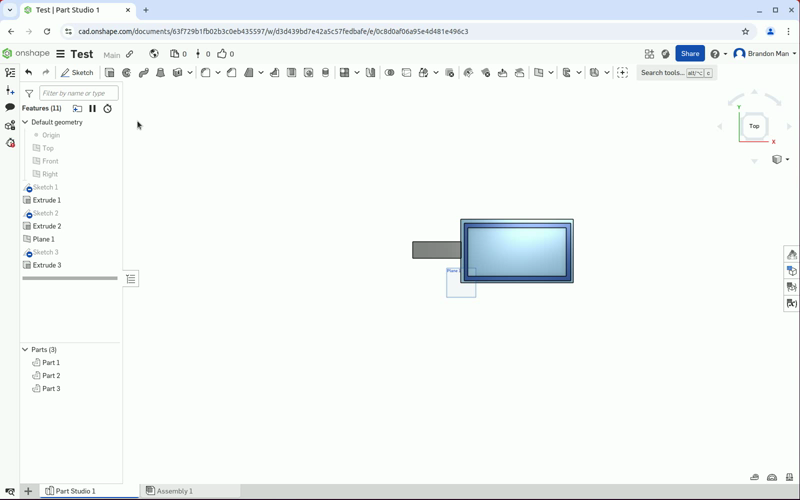
mouse_move(73, 189)
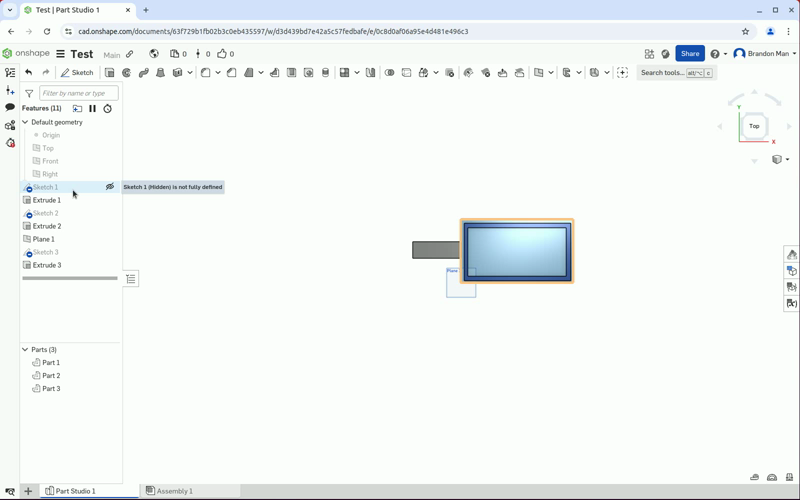
click(73, 189)
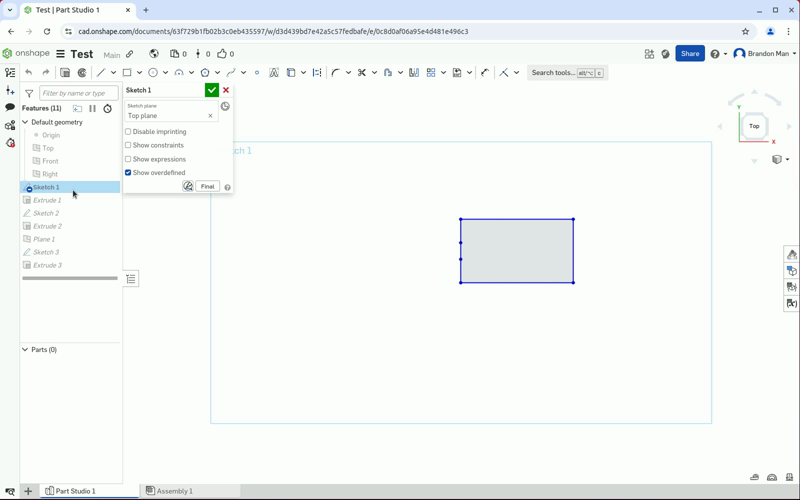
mouse_move(229, 92)
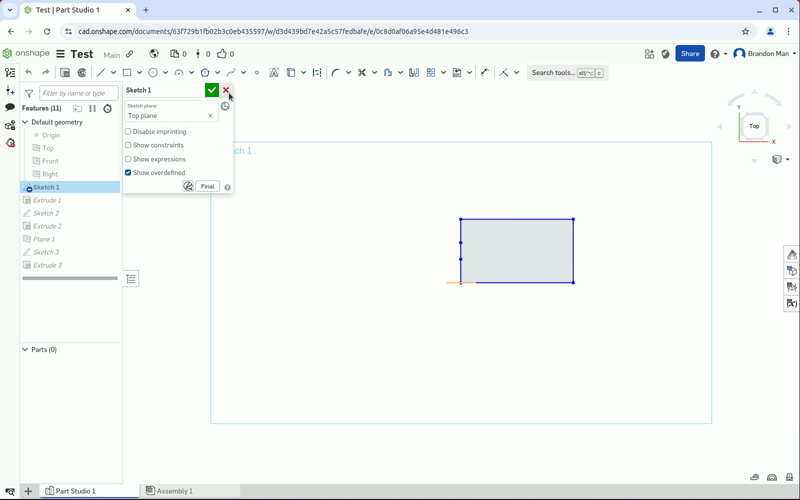
click(229, 92)
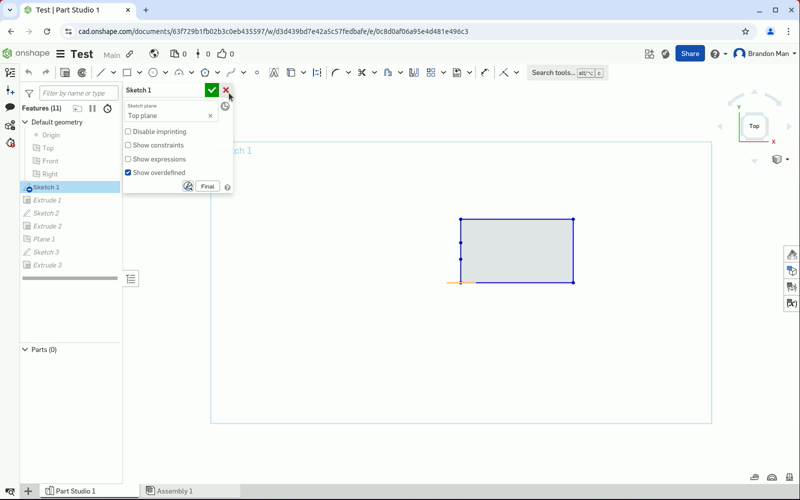
key(shift+s)
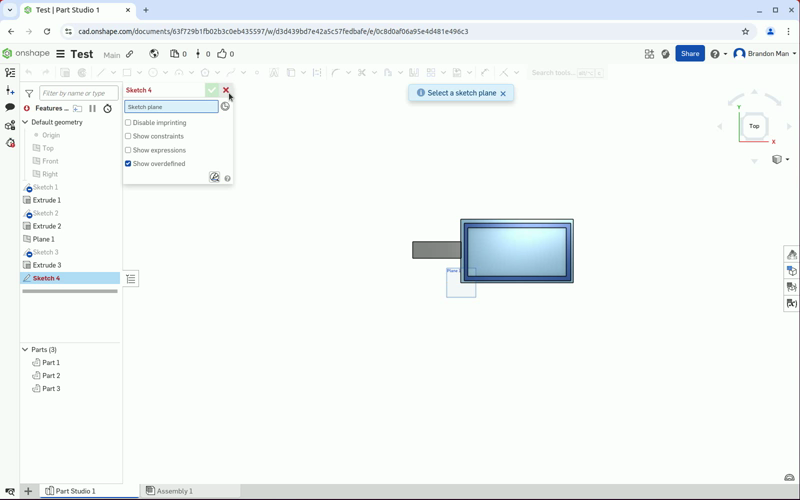
mouse_move(73, 241)
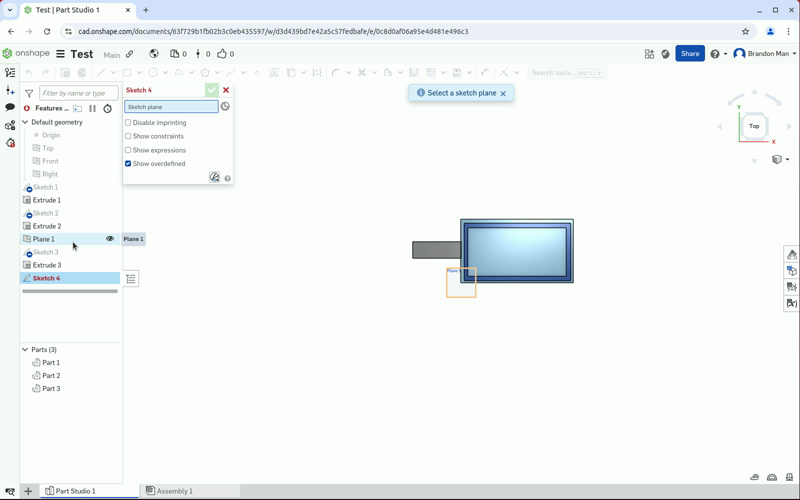
click(73, 241)
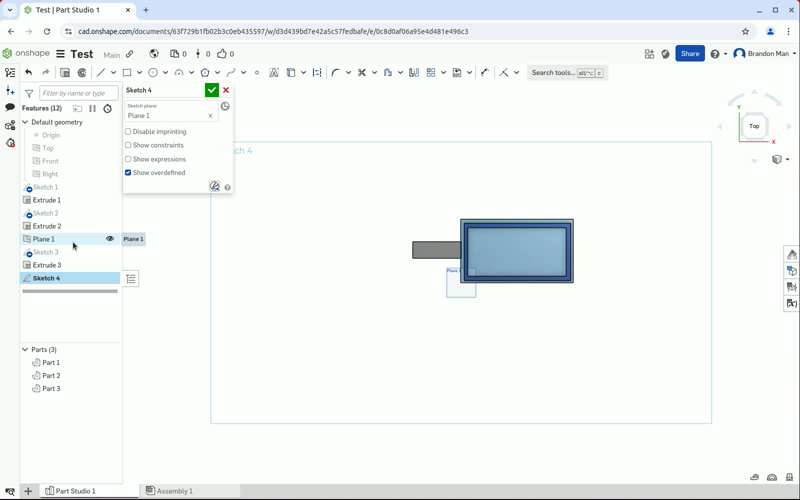
mouse_move(73, 352)
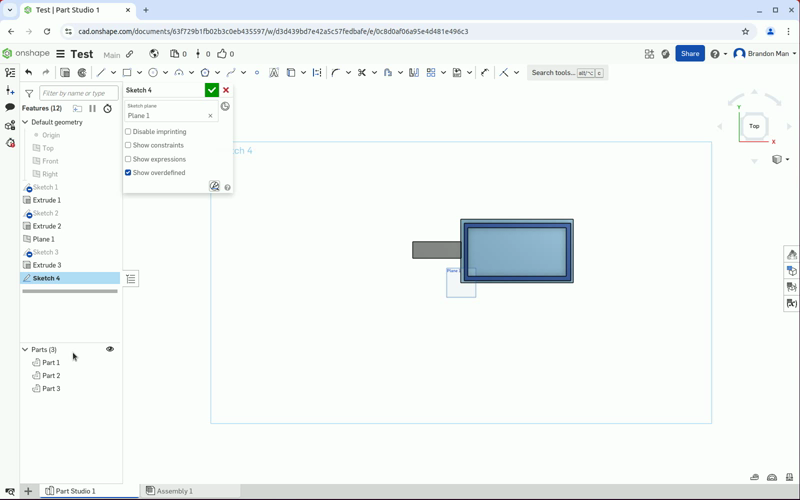
key(y)
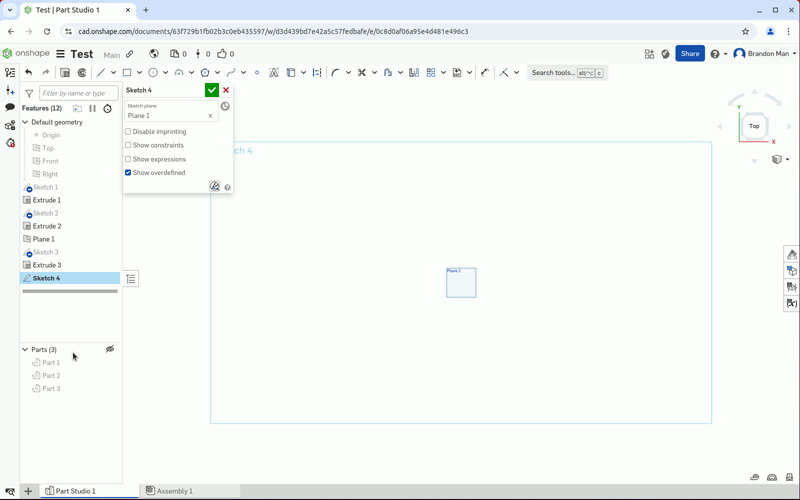
key(c)
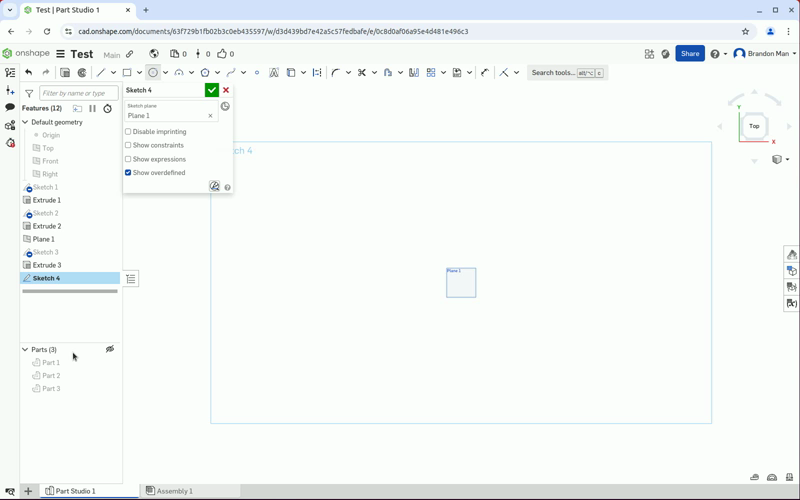
key_down(shift)
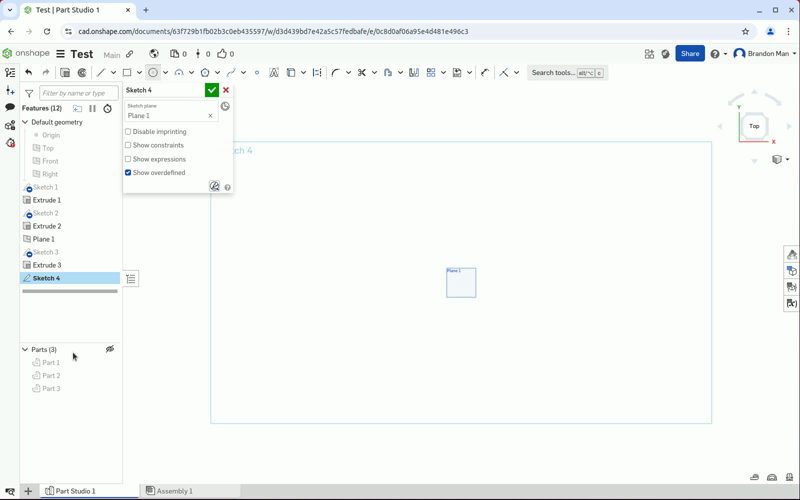
mouse_move(422, 251)
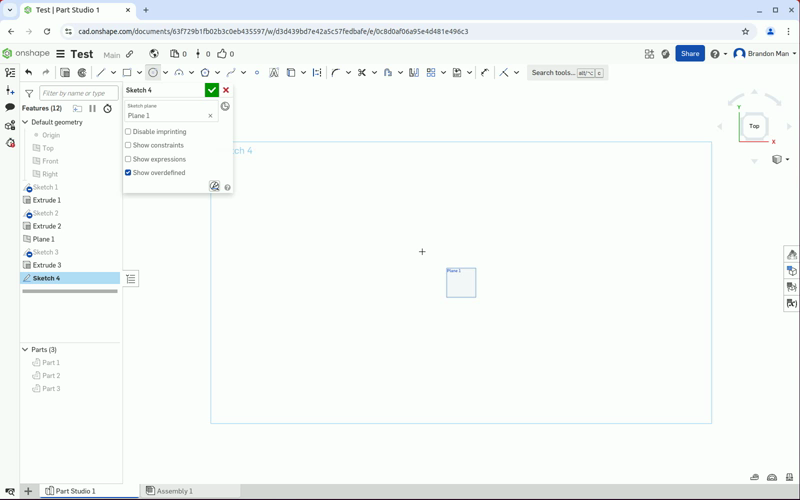
click(422, 251)
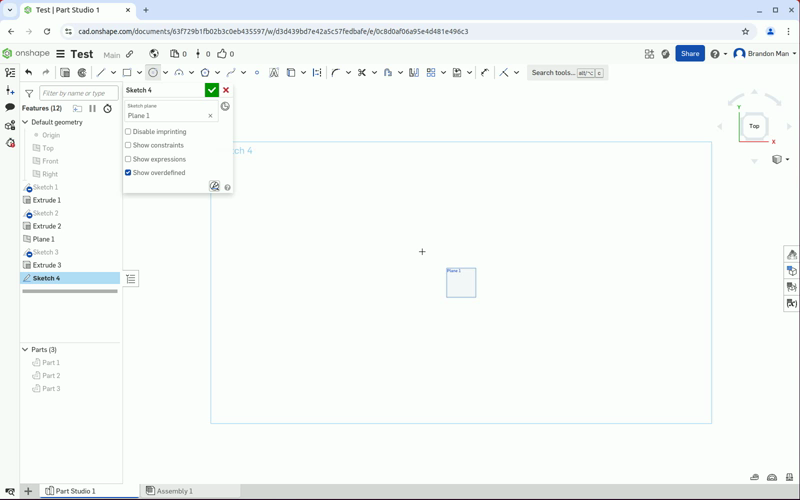
key_up(shift)
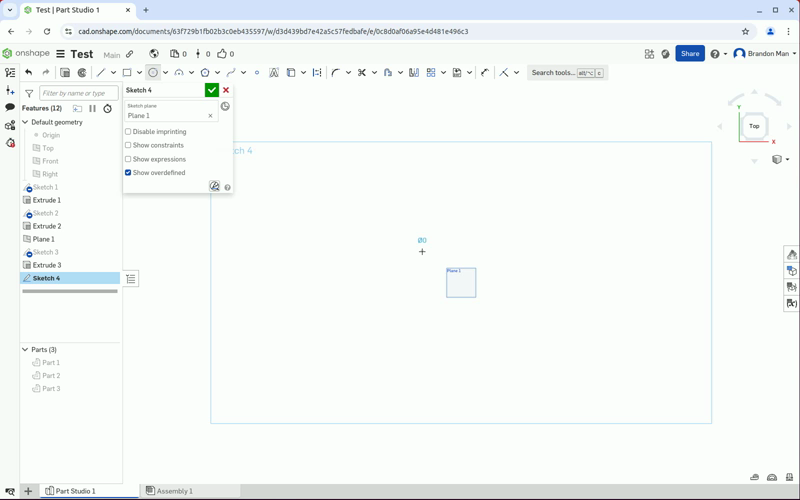
mouse_move(427, 251)
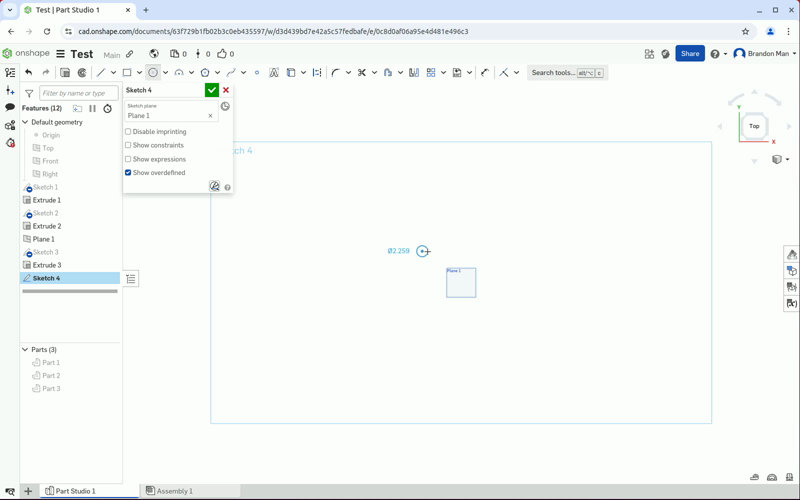
click(427, 251)
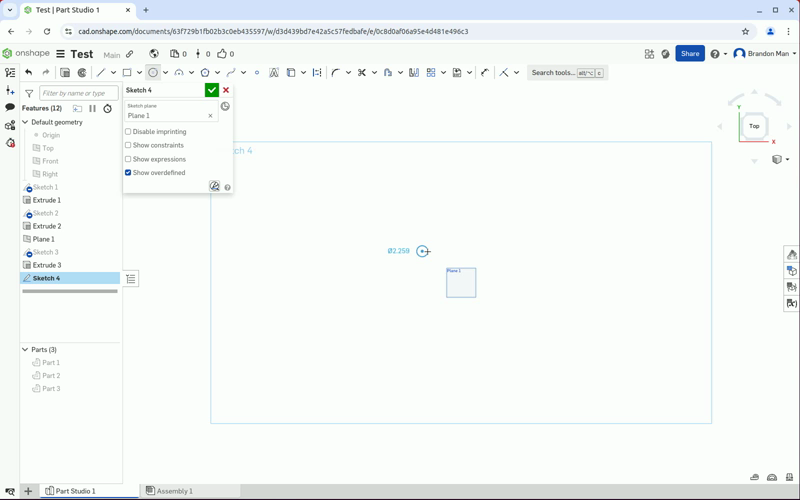
key(esc)
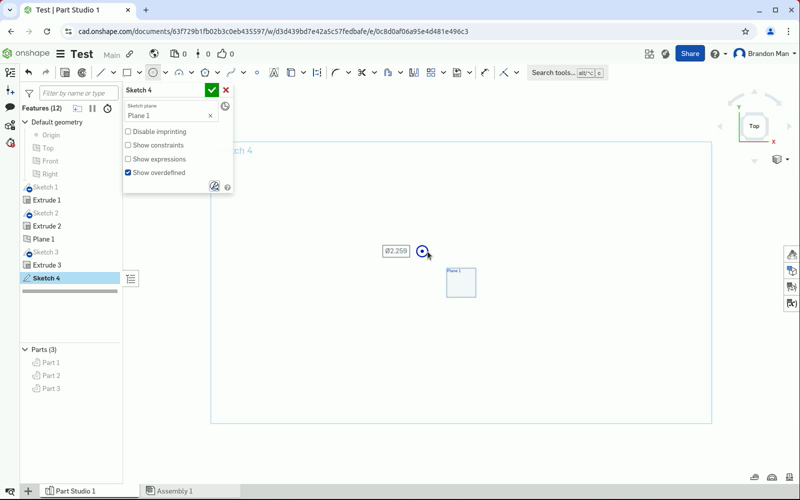
mouse_move(425, 251)
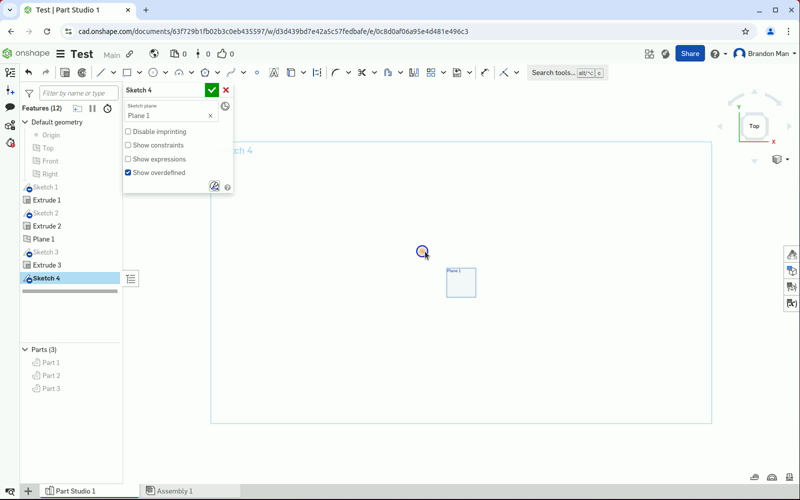
scroll(6)
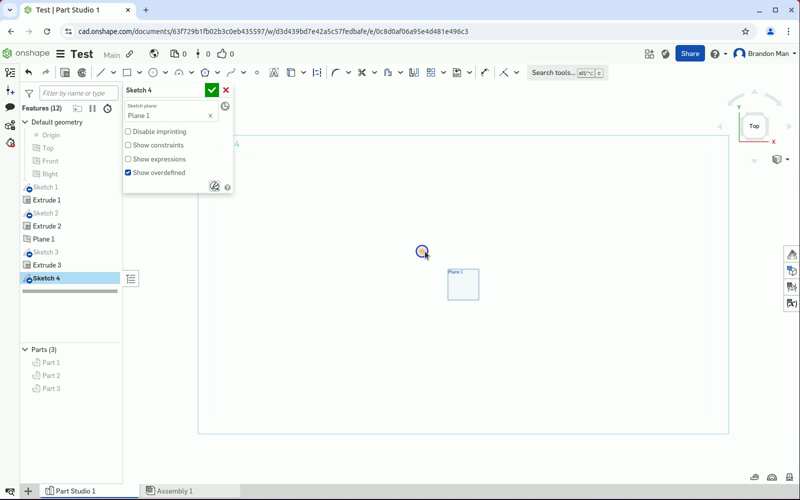
scroll(6)
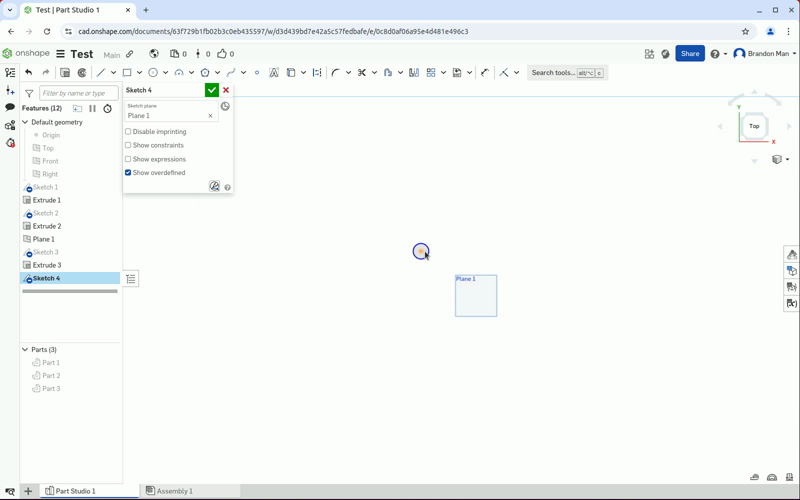
scroll(6)
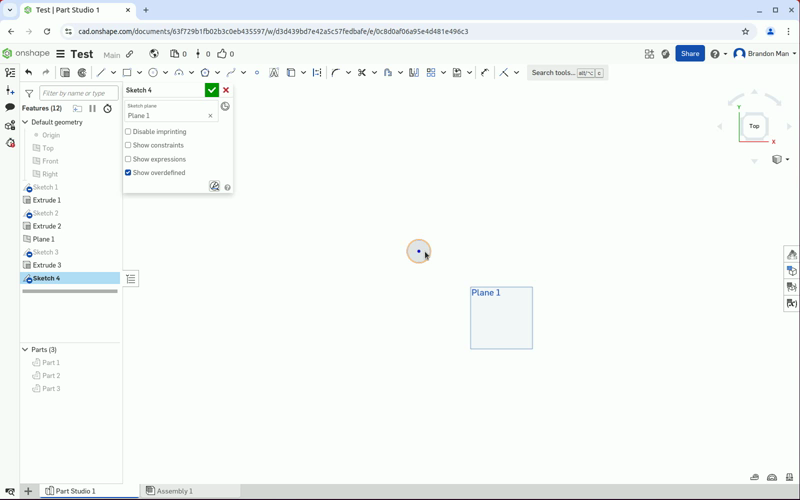
scroll(6)
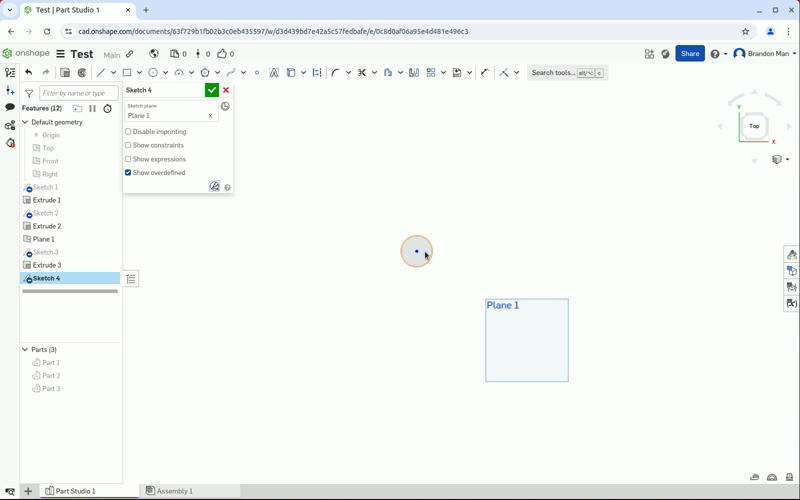
scroll(6)
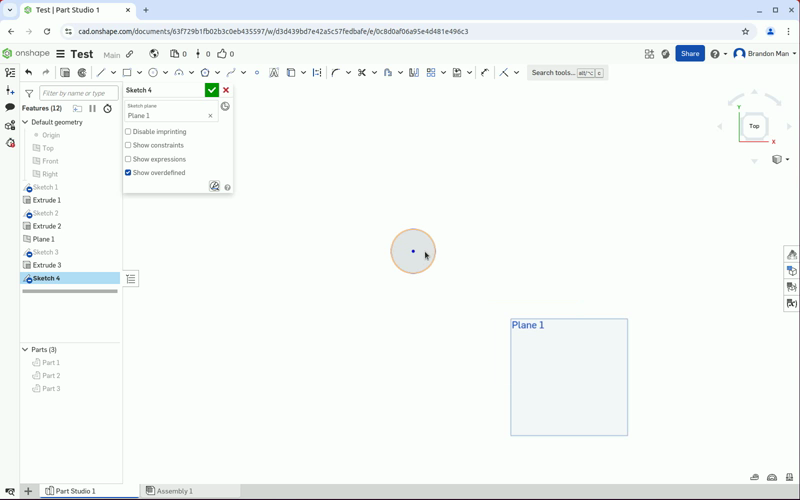
scroll(6)
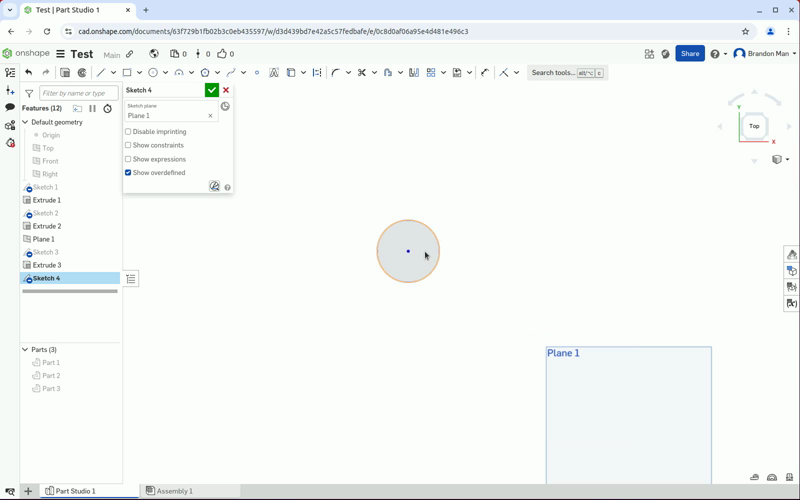
scroll(6)
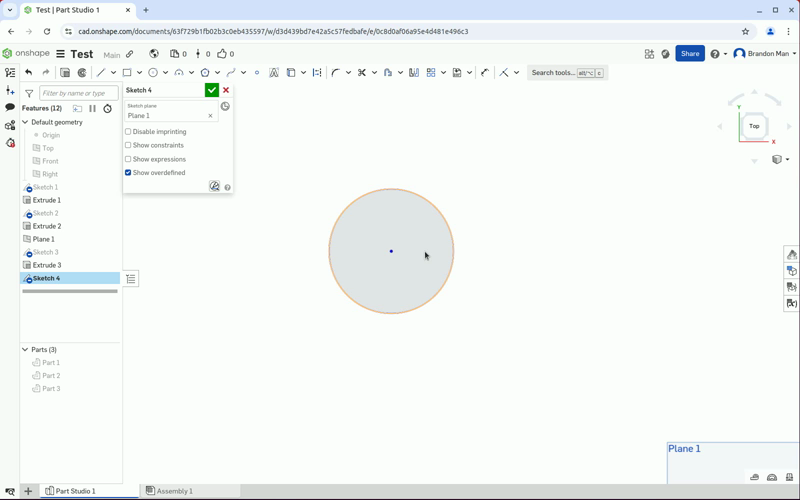
click(425, 251)
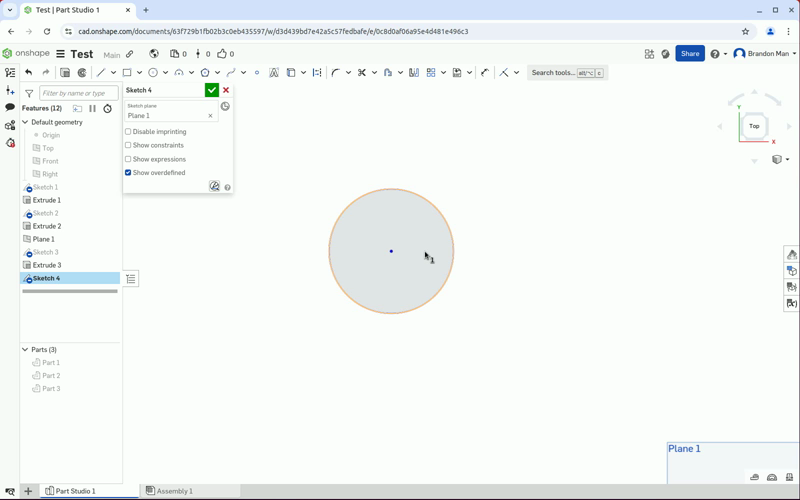
scroll(-6)
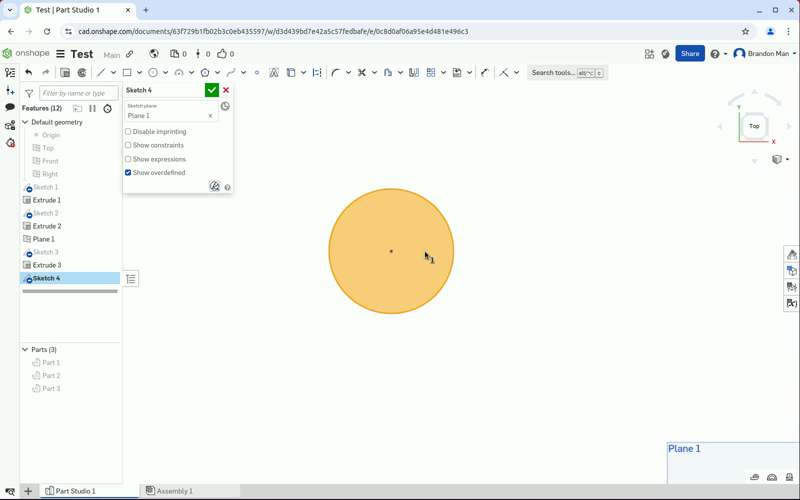
scroll(-6)
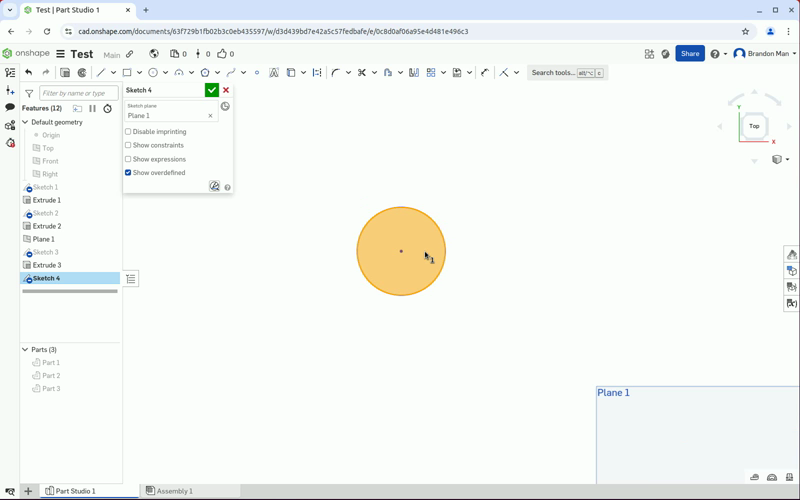
scroll(-6)
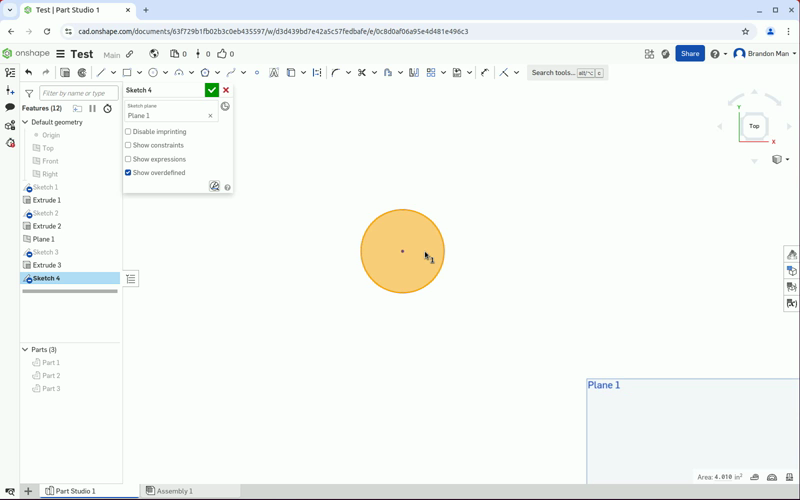
scroll(-6)
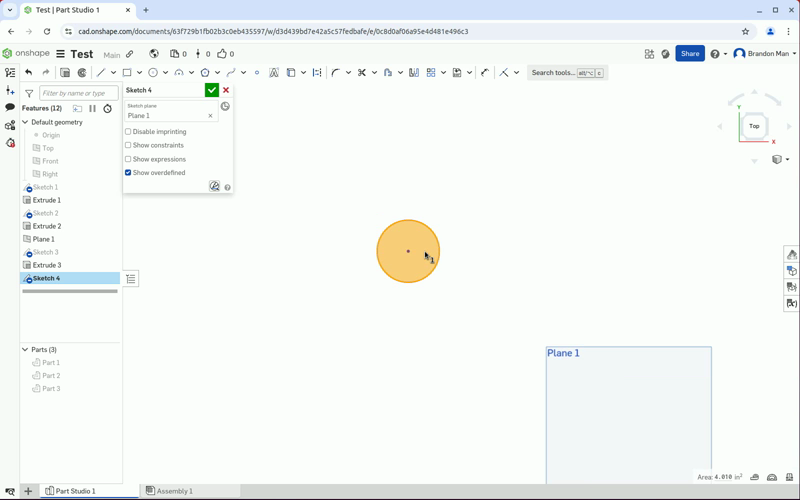
scroll(-6)
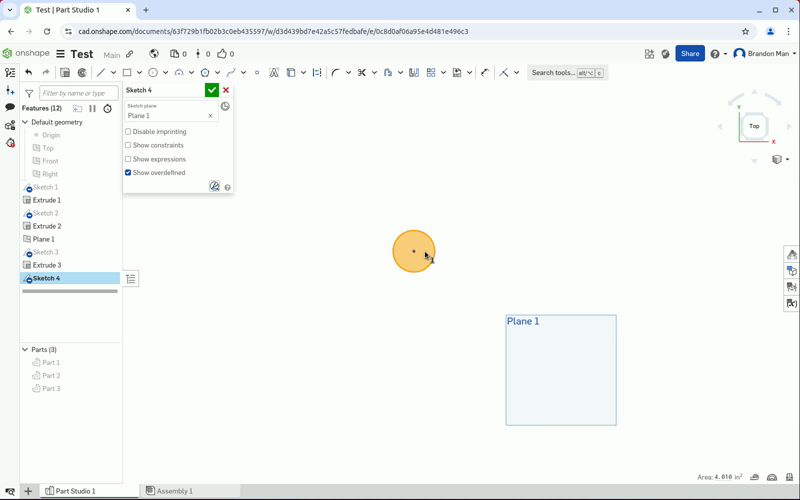
scroll(-6)
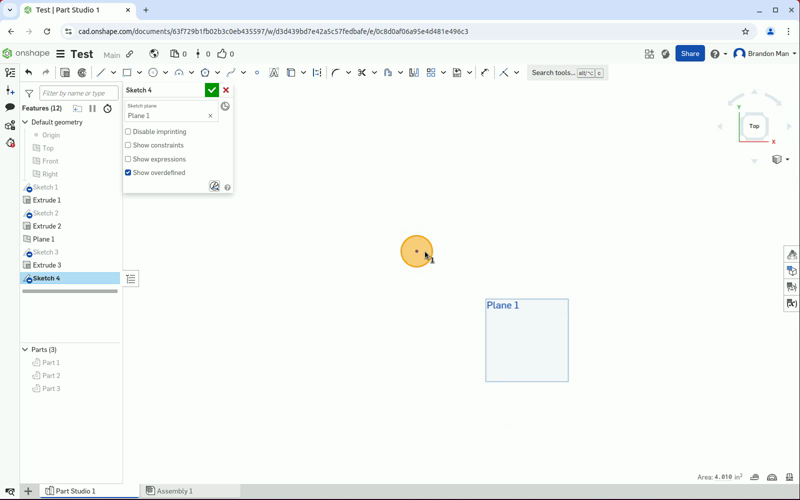
scroll(-6)
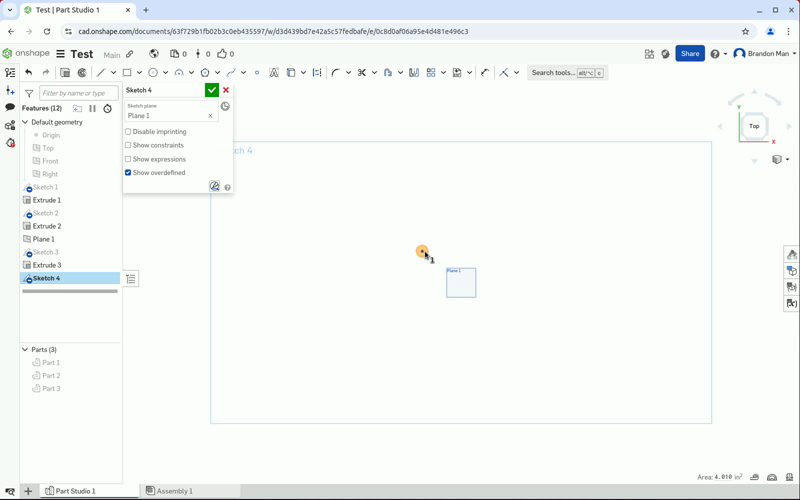
mouse_move(73, 352)
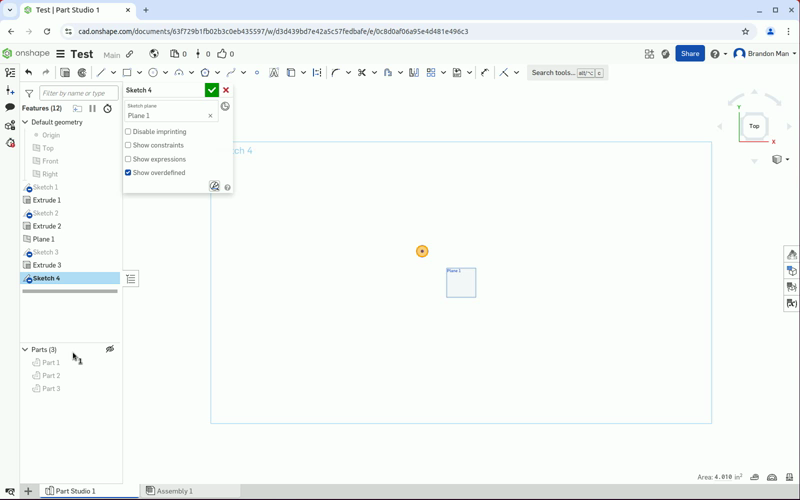
key(shift+y)
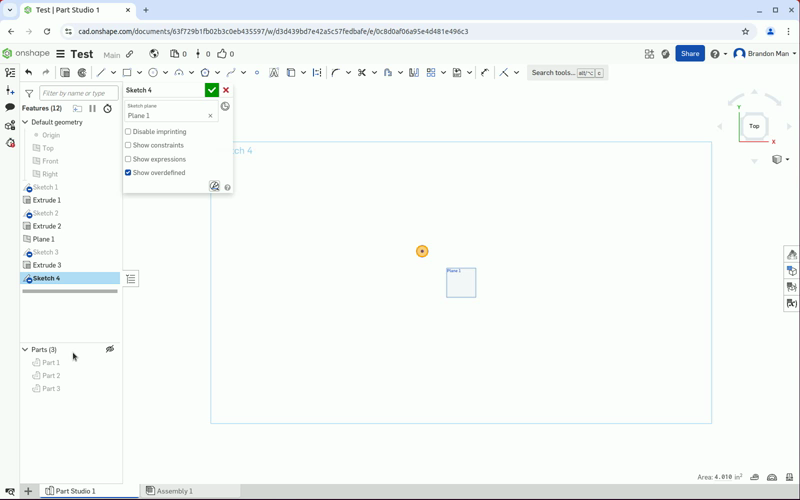
key(shift+e)
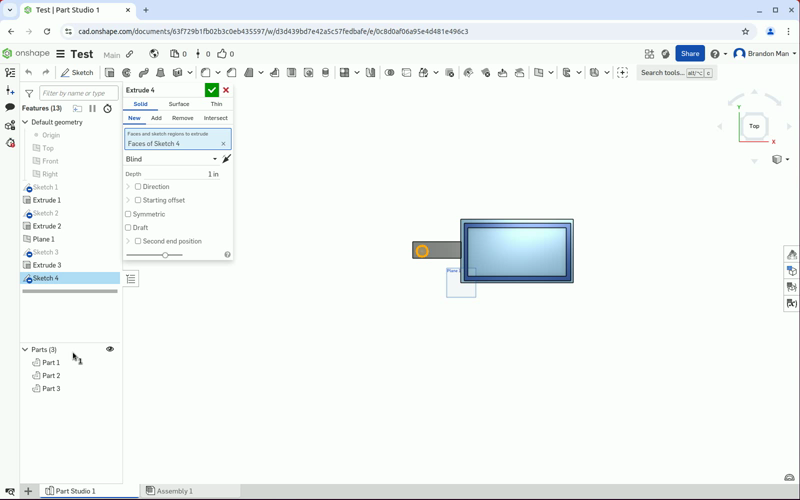
mouse_move(143, 106)
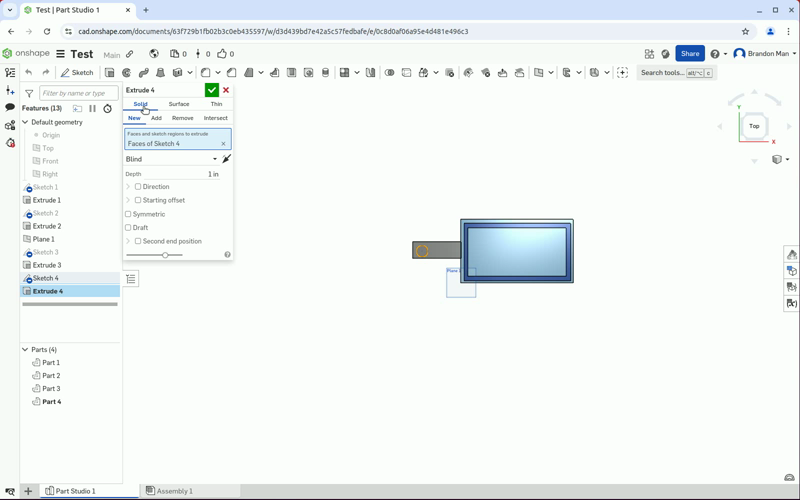
click(143, 106)
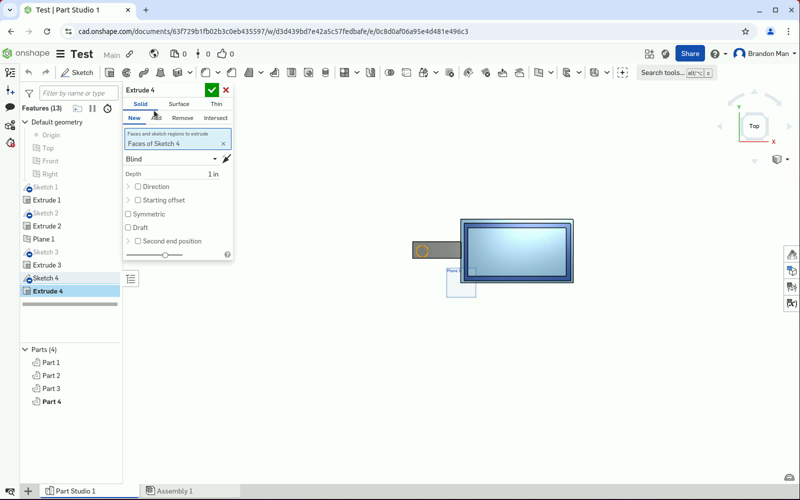
mouse_move(186, 120)
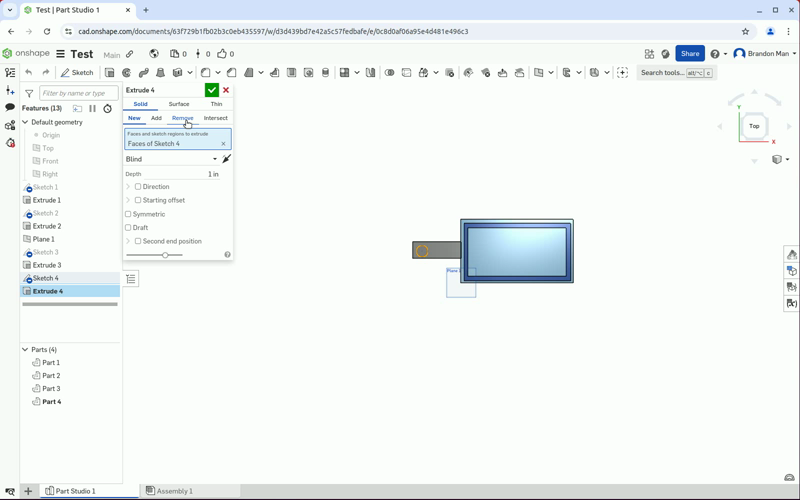
click(186, 120)
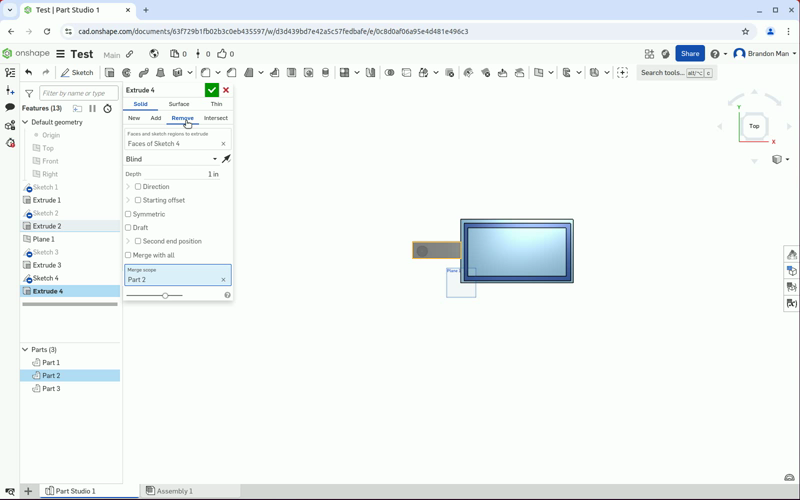
key(tab, 4)
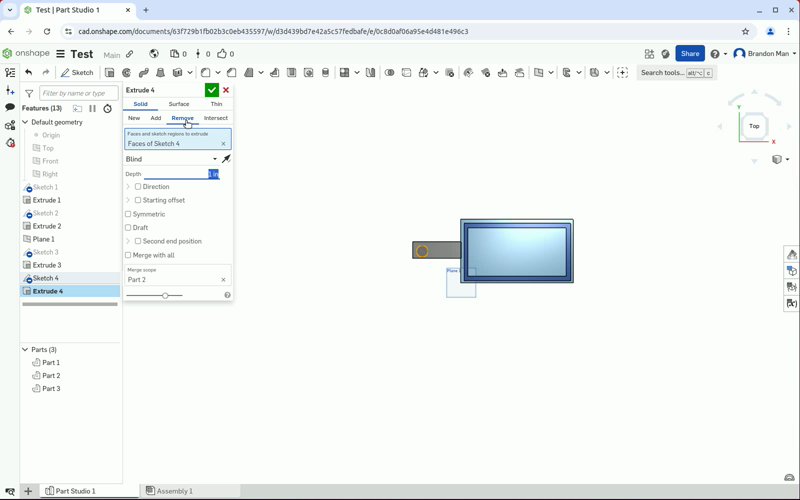
text(1.685)
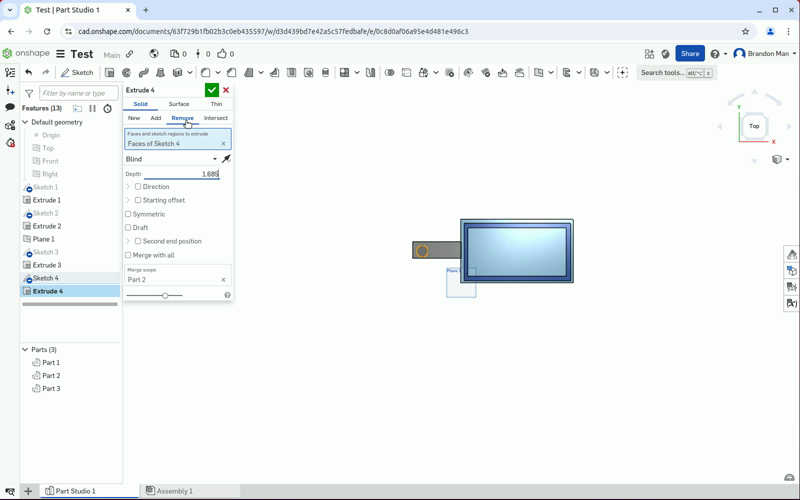
key(tab, 6)
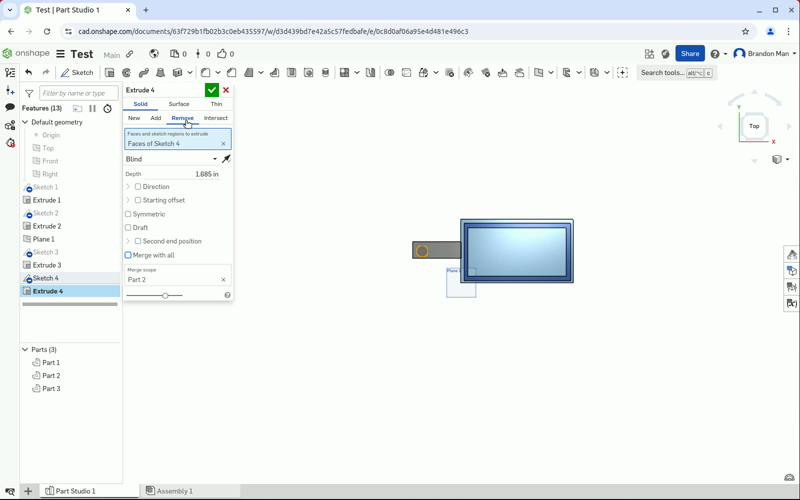
key(space)
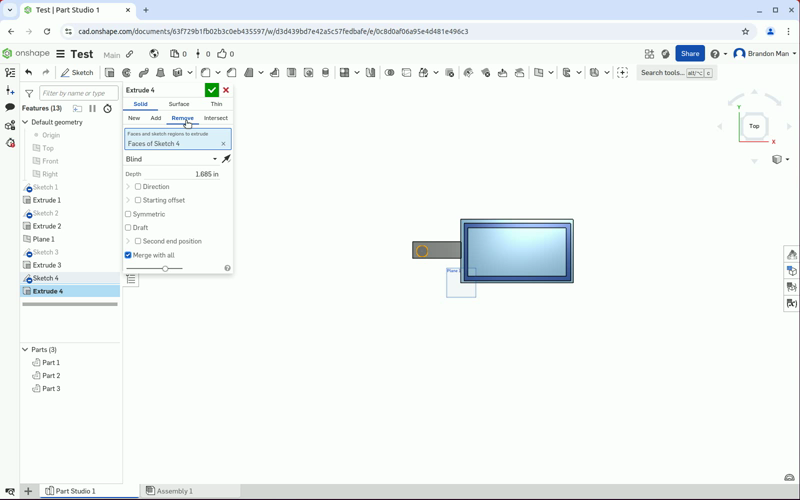
key(enter)
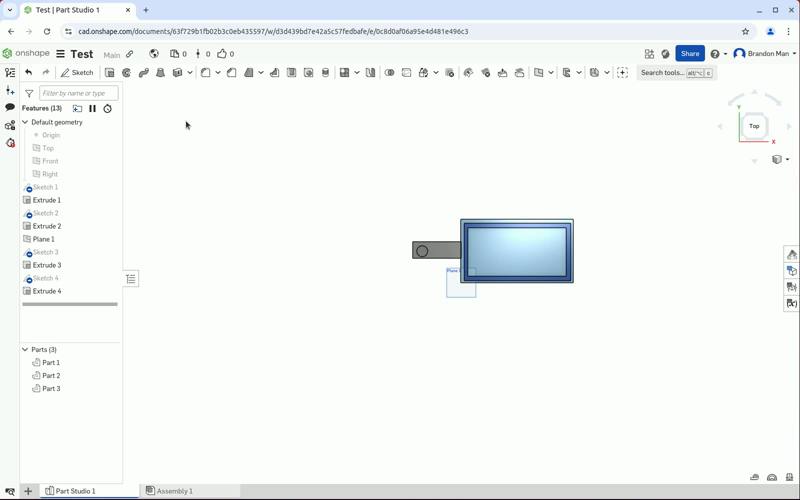
key(shift+h)
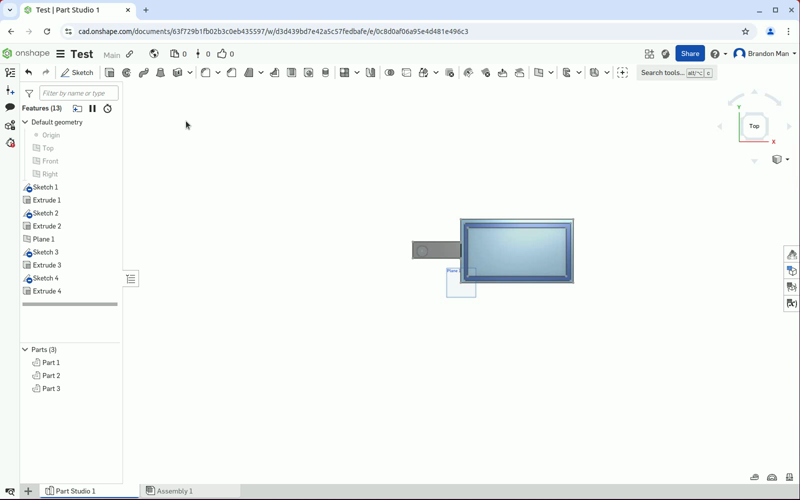
key(shift+h)
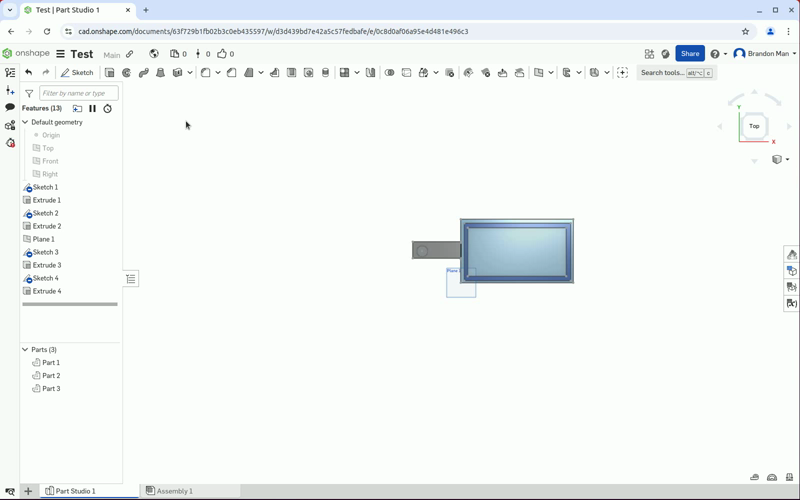
key(shift+7)
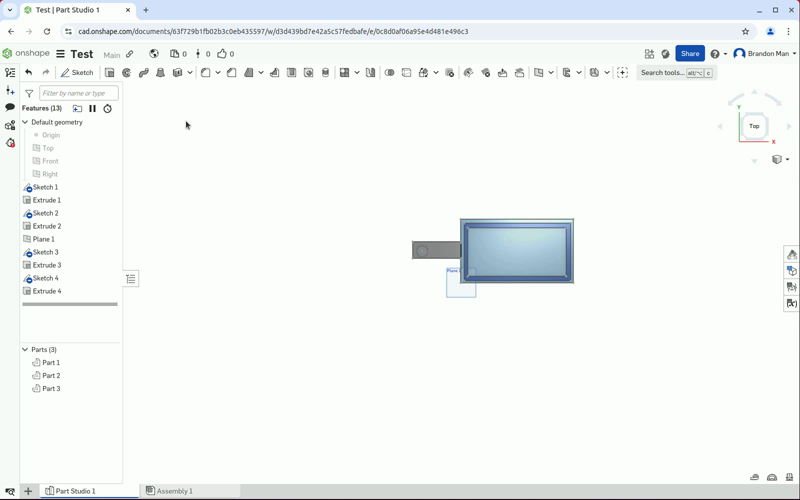
key(up, 3)
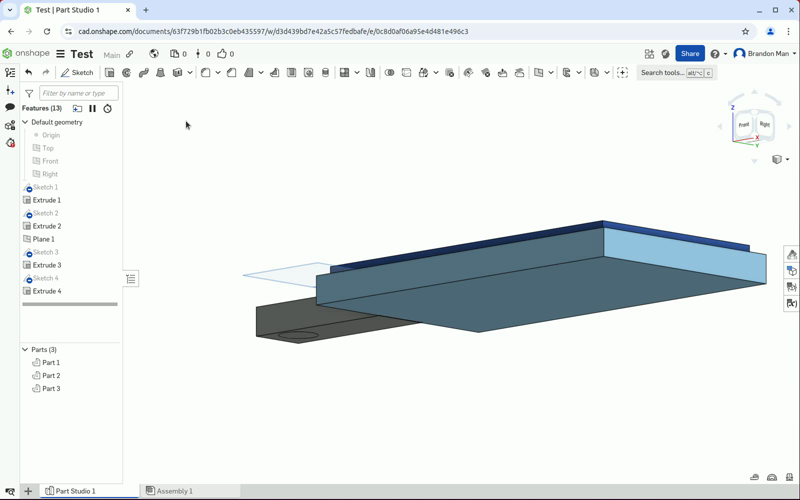
key(left, 3)
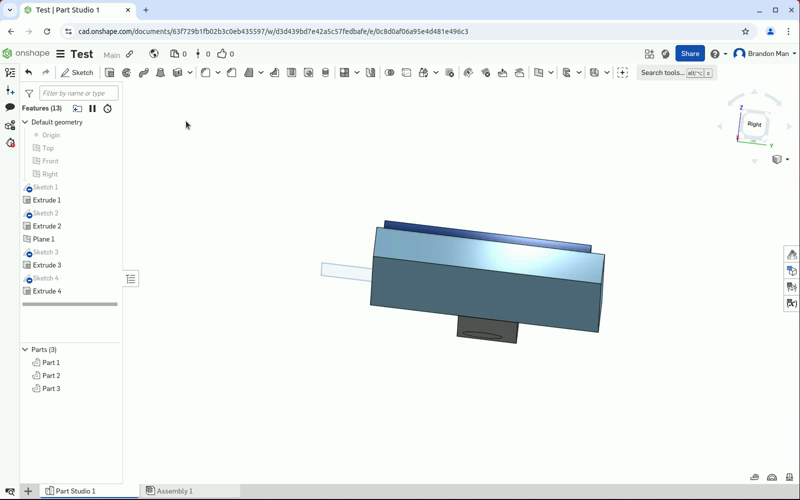
key(right, 3)
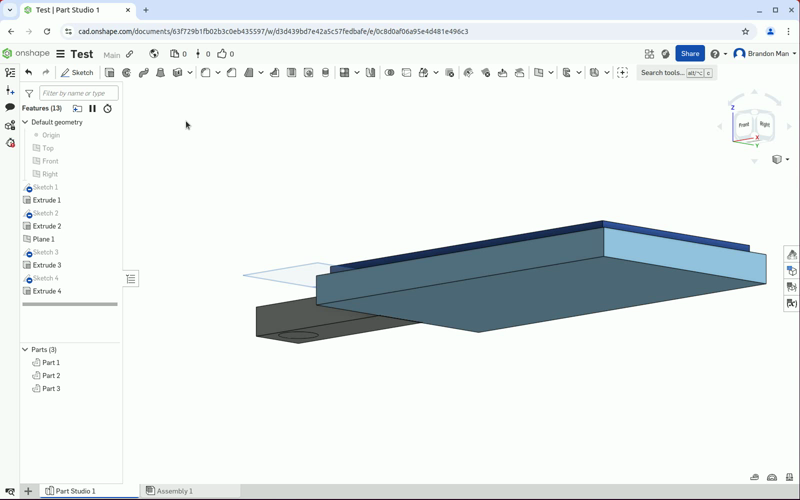
key(down, 3)
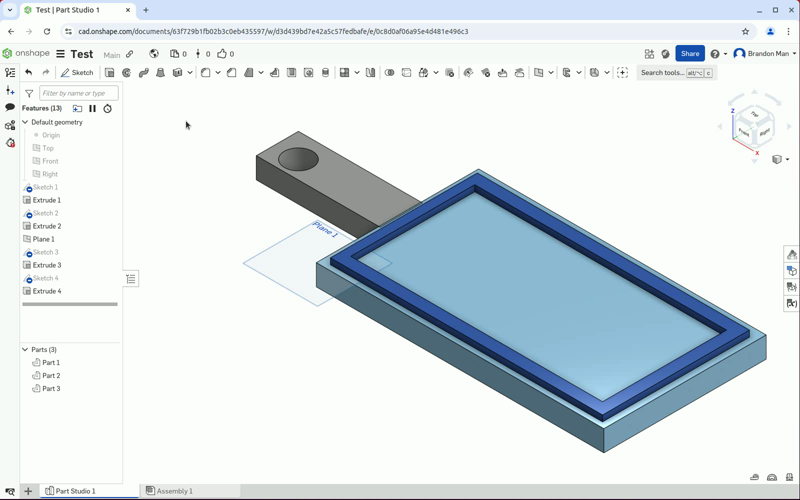
mouse_move(73, 189)
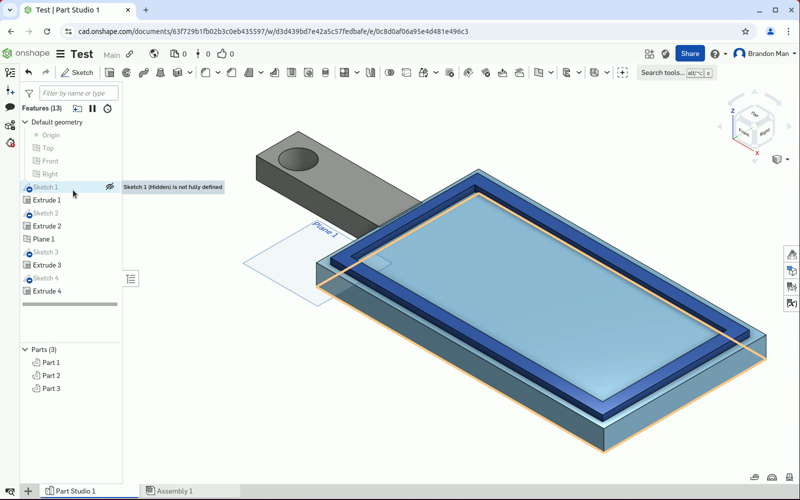
click(73, 189)